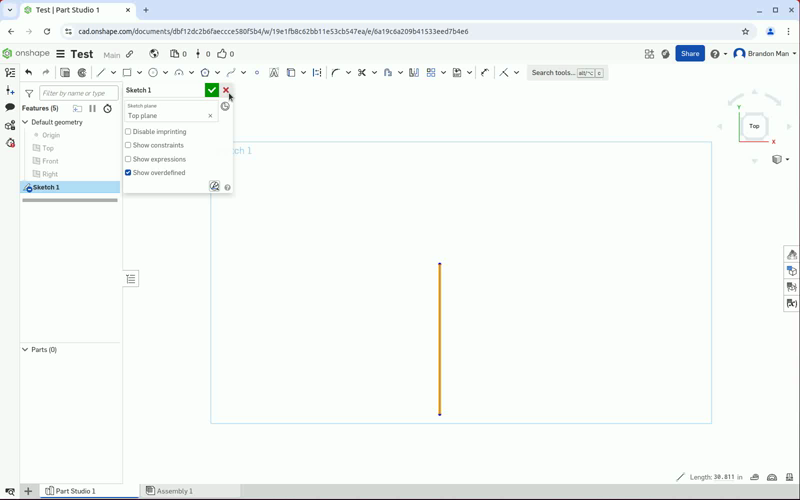
key(shift+h)
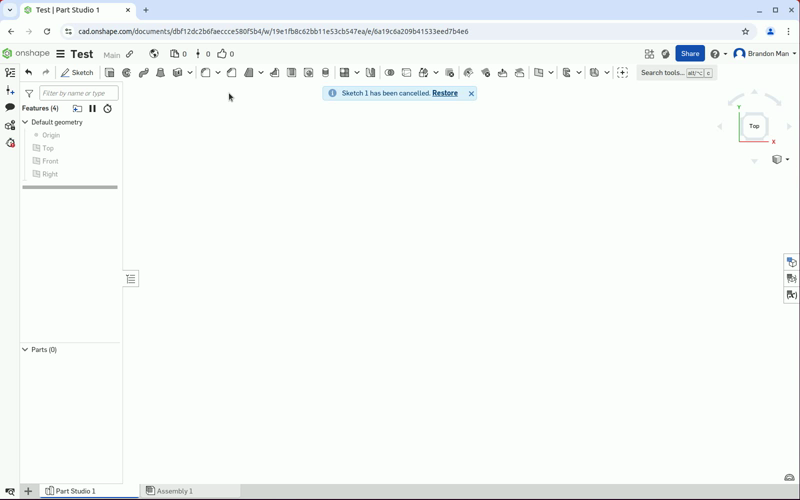
mouse_move(73, 352)
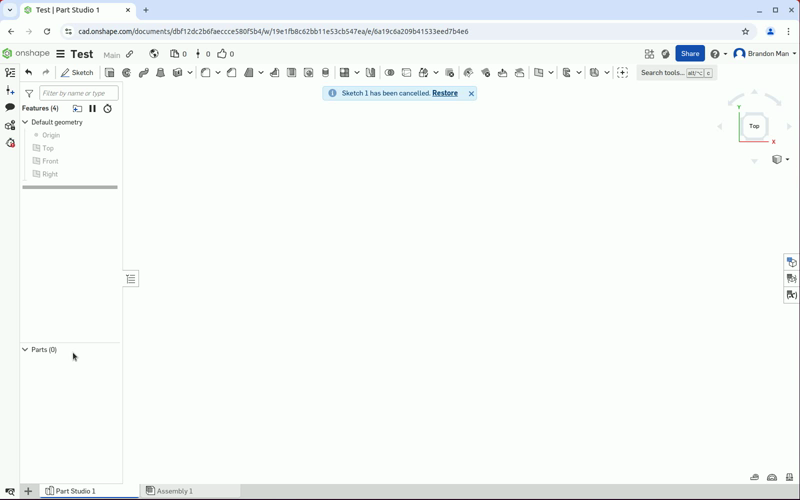
key(y)
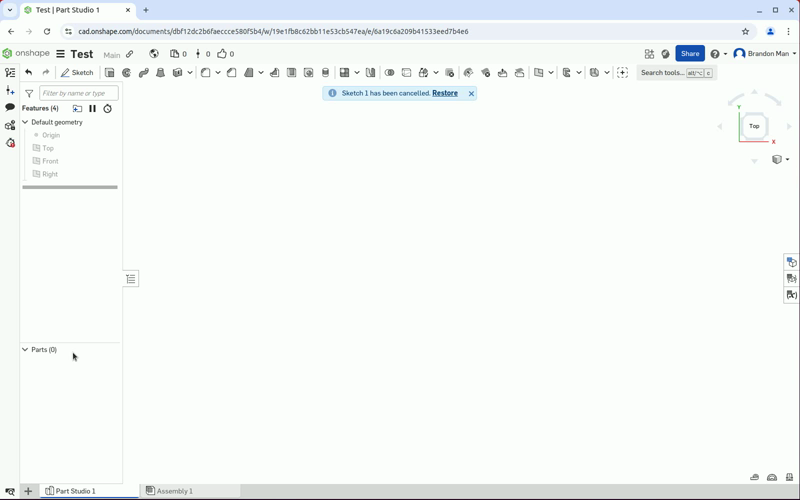
key(shift+p)
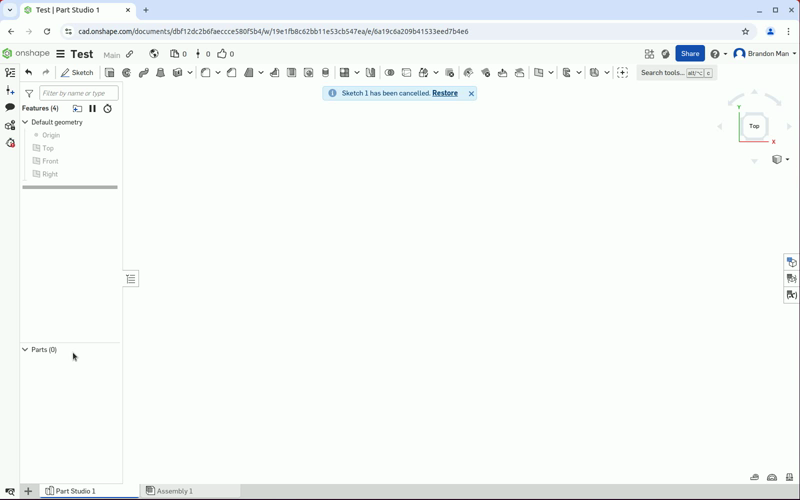
key(space)
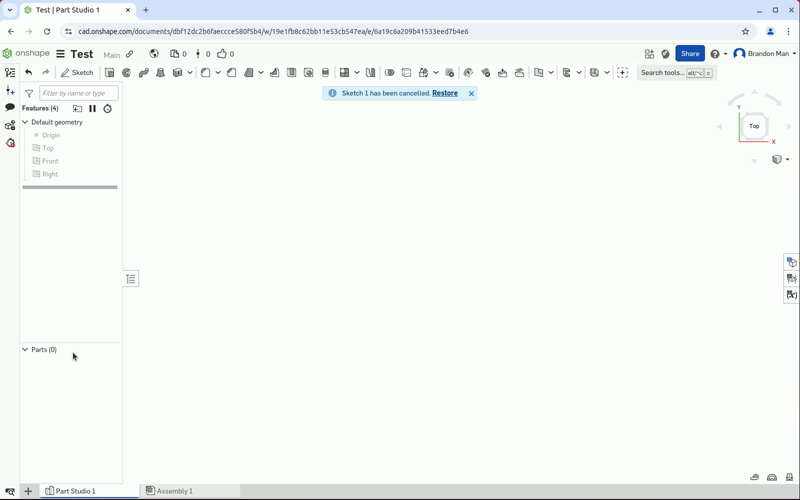
key_down(shift)
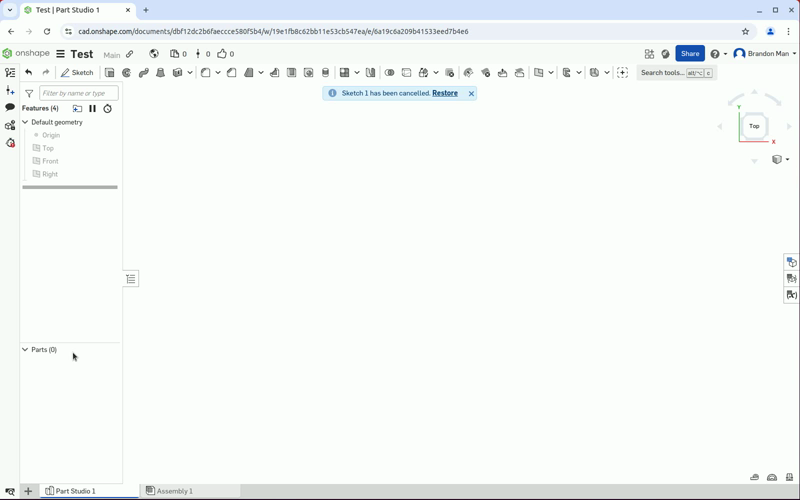
key(up)
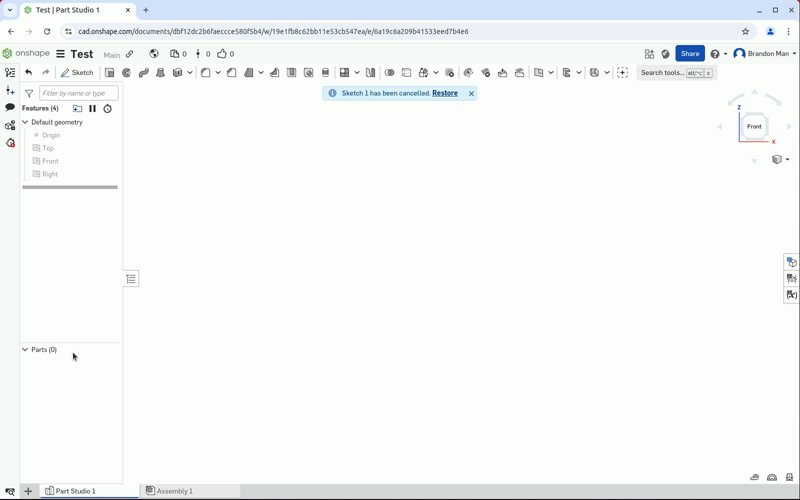
key_up(shift)
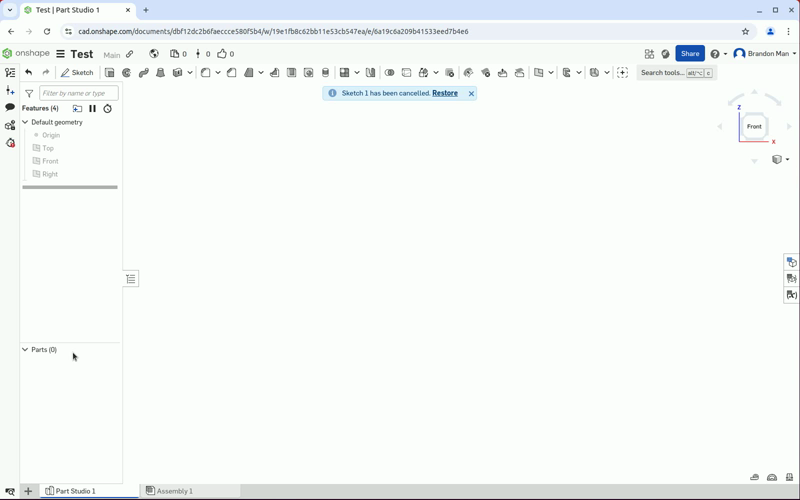
mouse_move(73, 352)
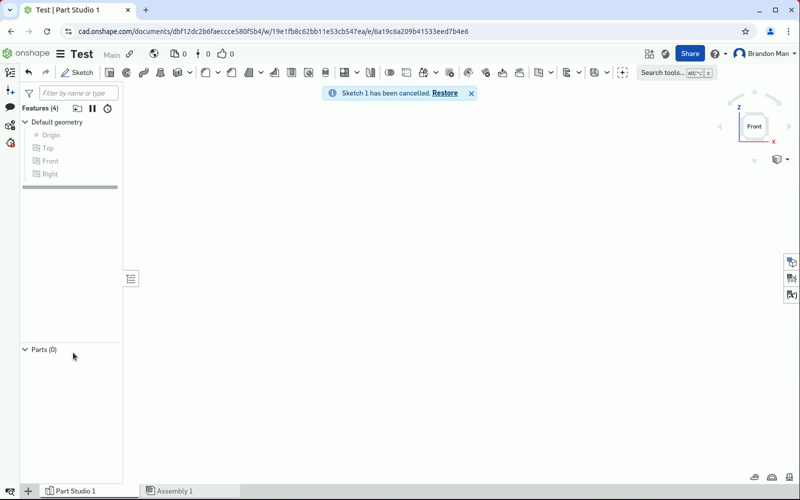
key(shift+y)
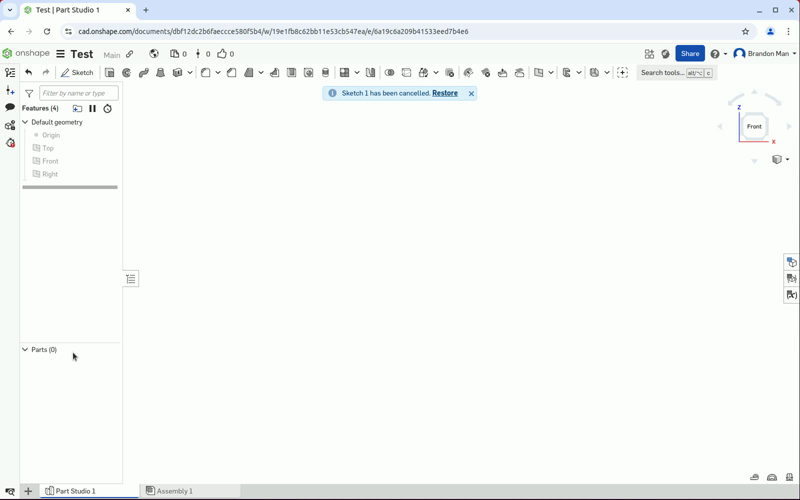
key(shift+s)
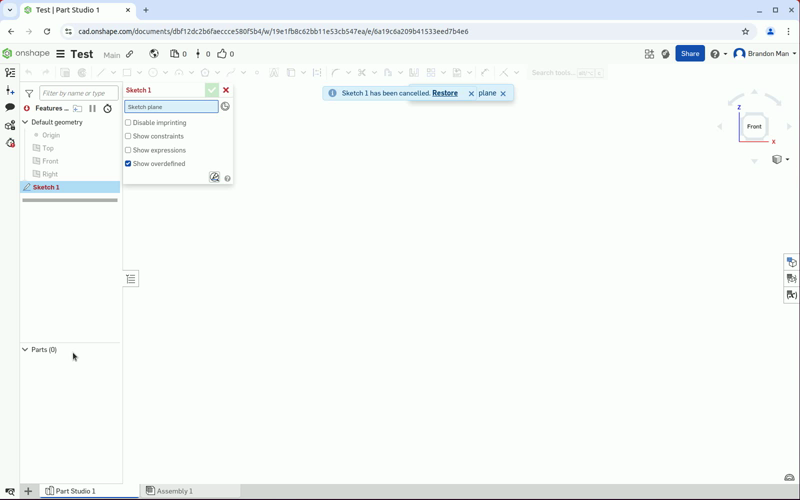
mouse_move(73, 163)
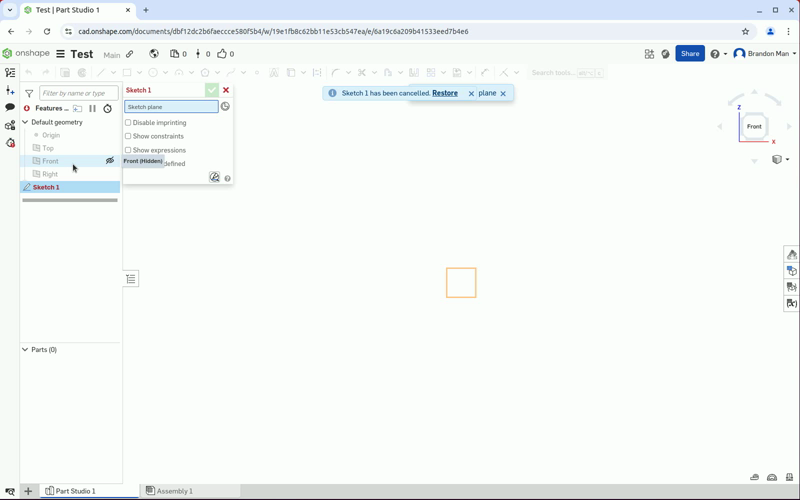
click(73, 163)
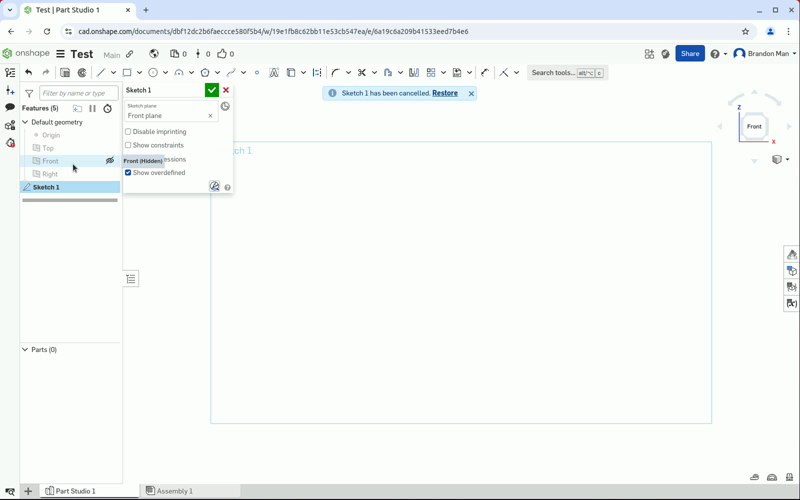
mouse_move(73, 352)
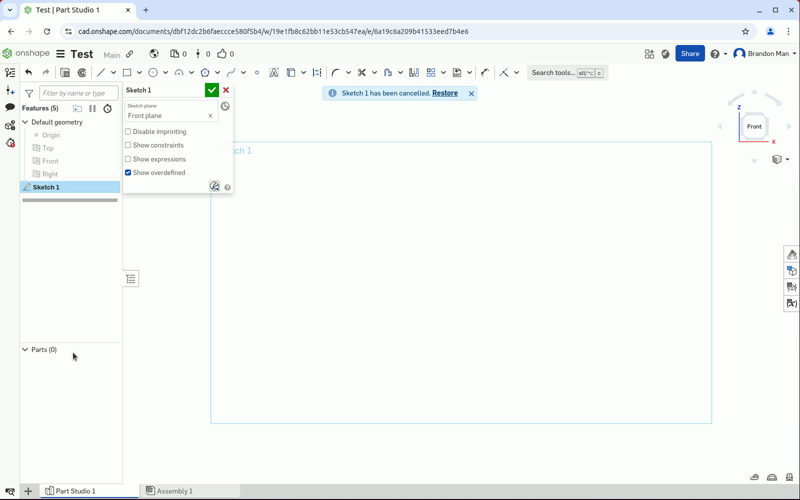
key(y)
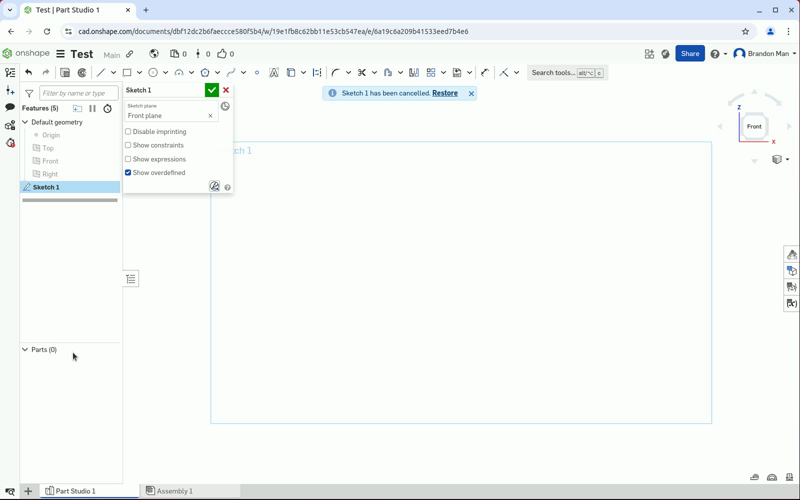
key(l)
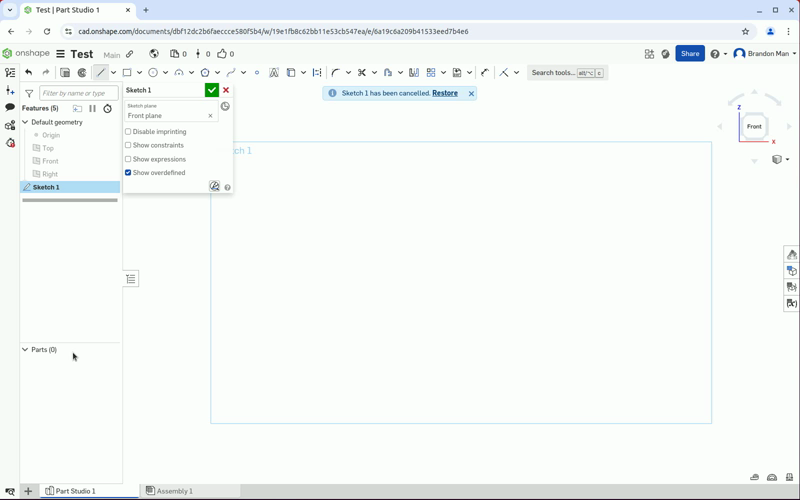
key_down(shift)
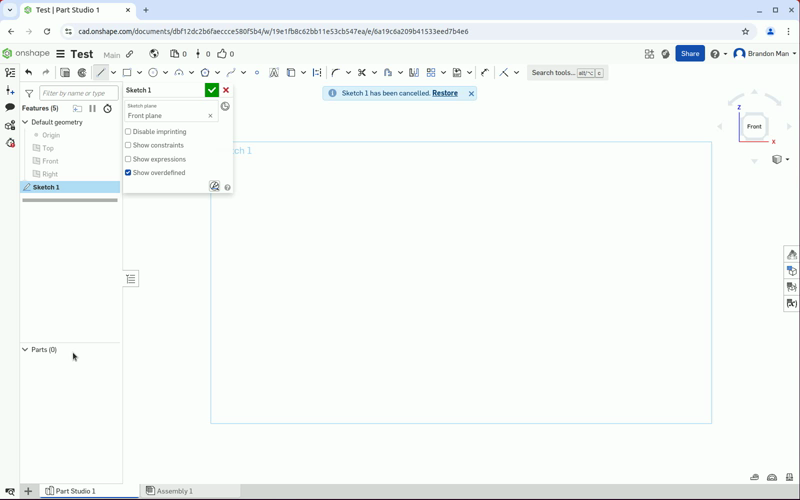
mouse_move(371, 280)
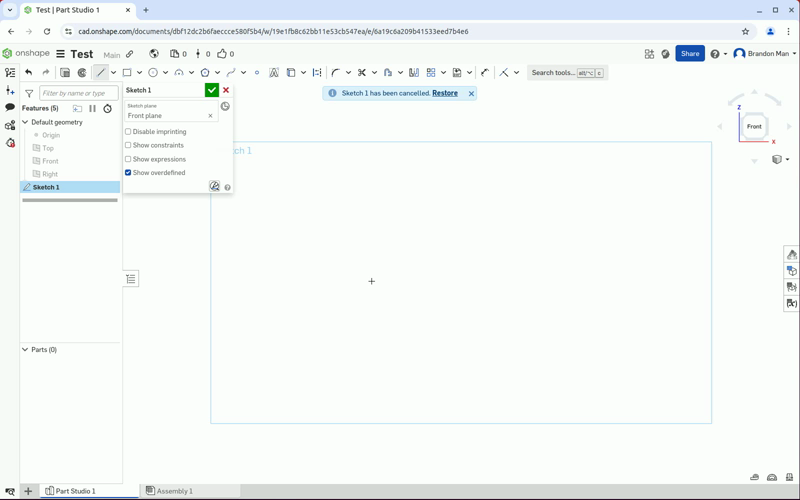
click(371, 280)
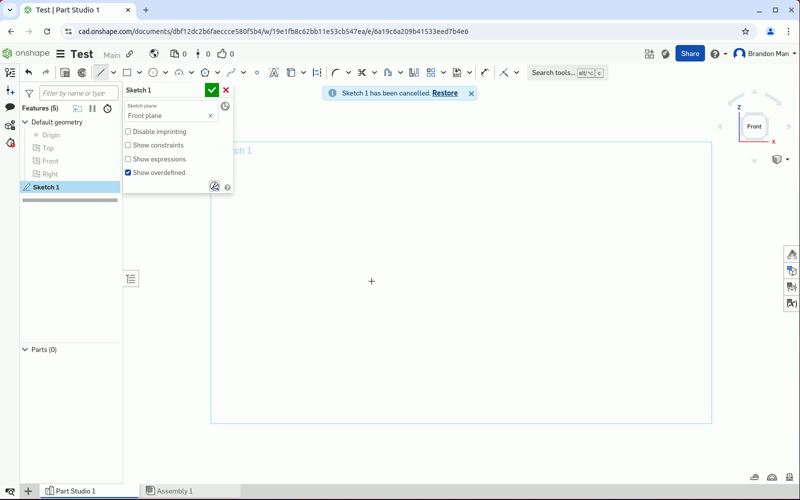
key_up(shift)
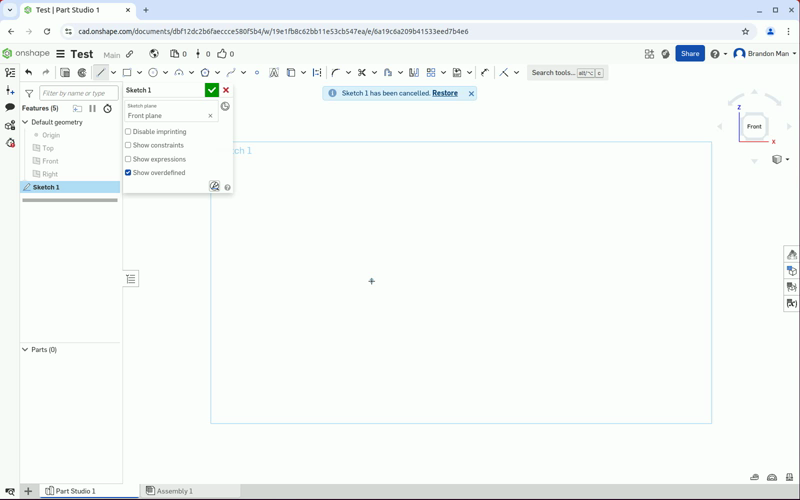
key_down(shift)
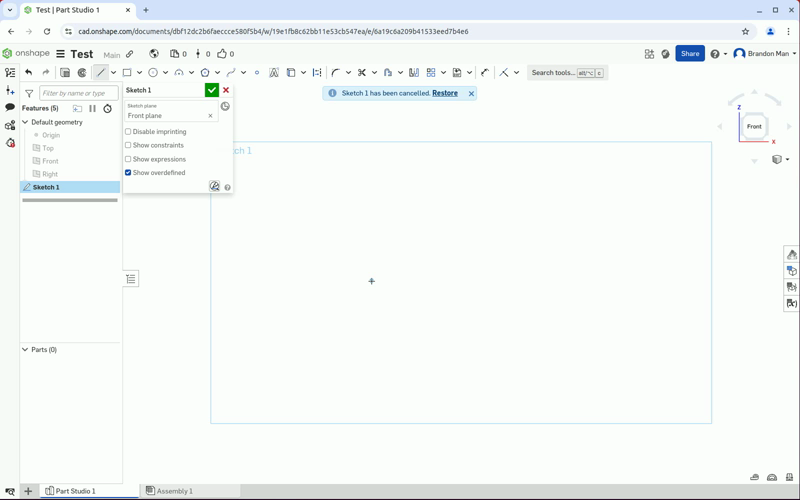
mouse_move(401, 280)
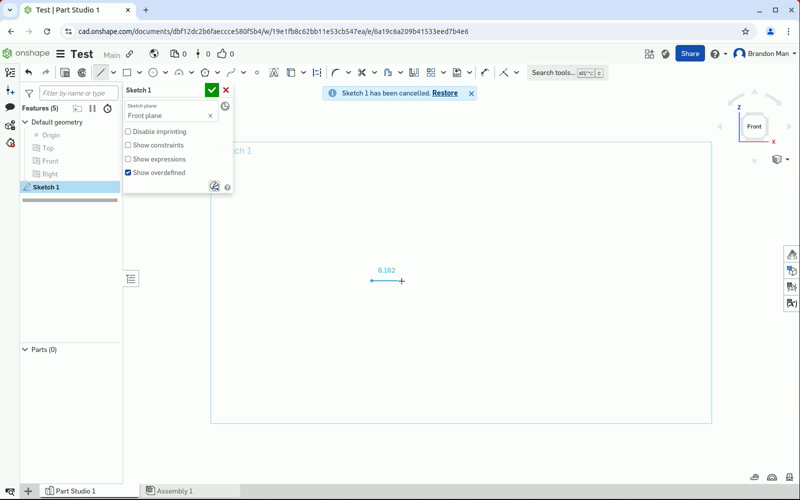
mouse_move(394, 280)
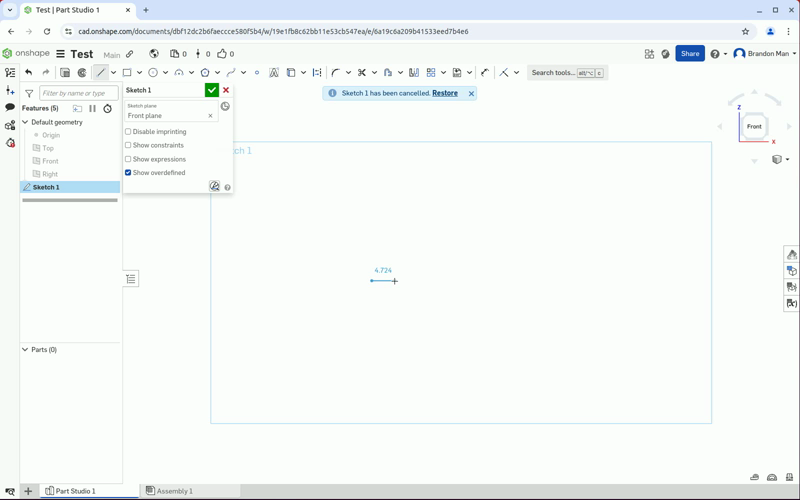
click(394, 280)
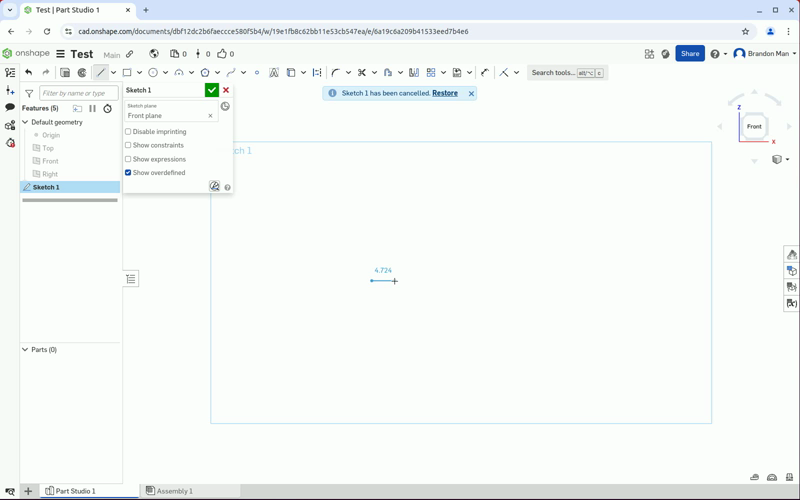
key_up(shift)
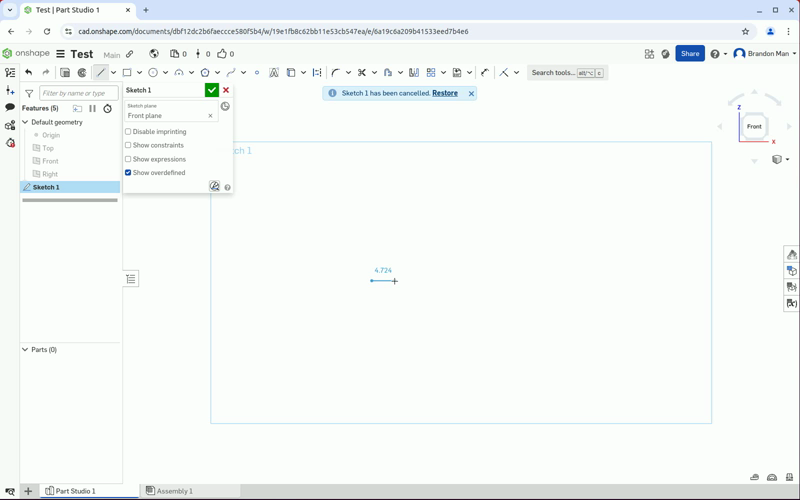
key_down(shift)
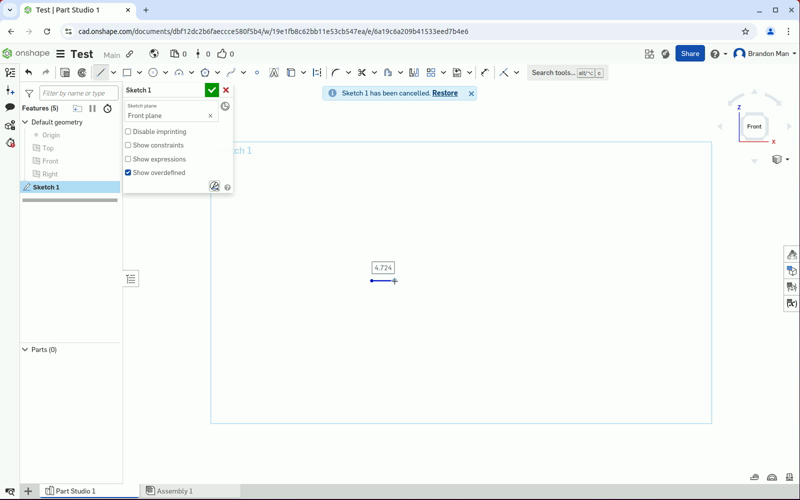
mouse_move(394, 201)
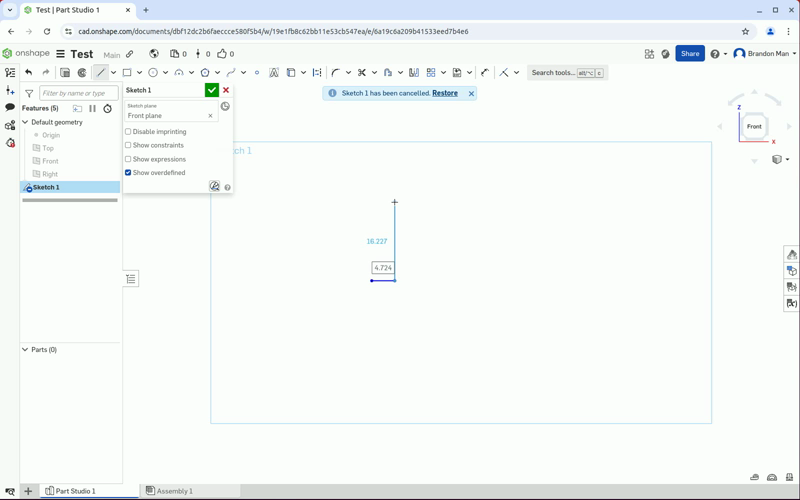
click(394, 201)
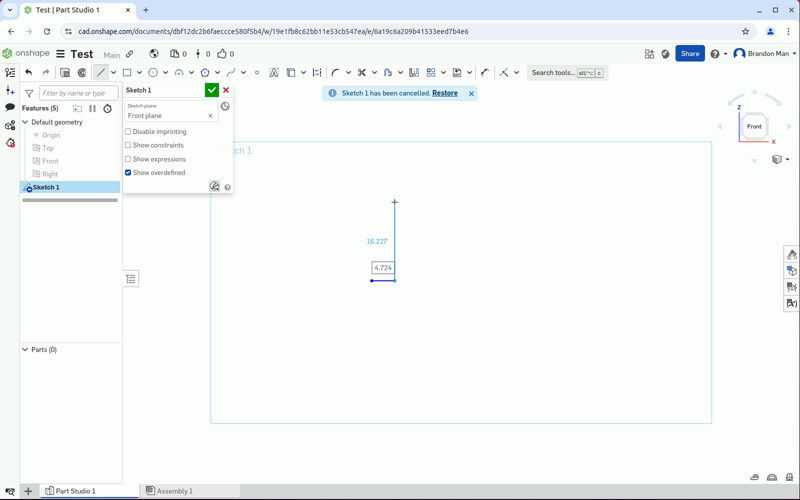
key_up(shift)
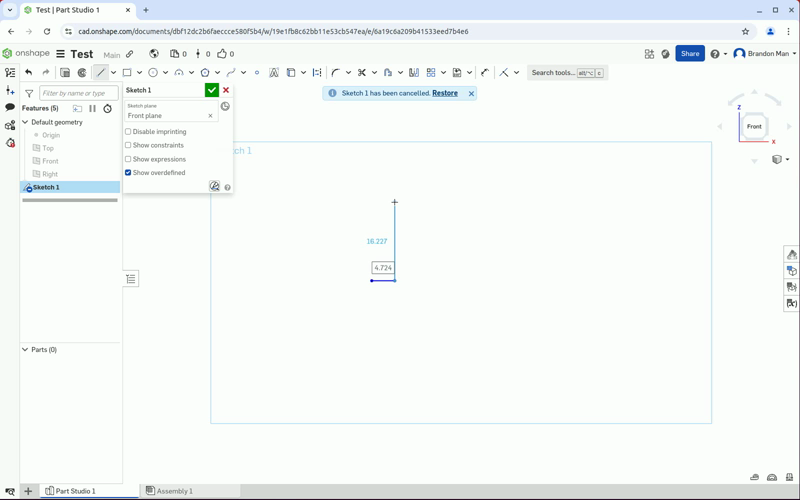
key_down(shift)
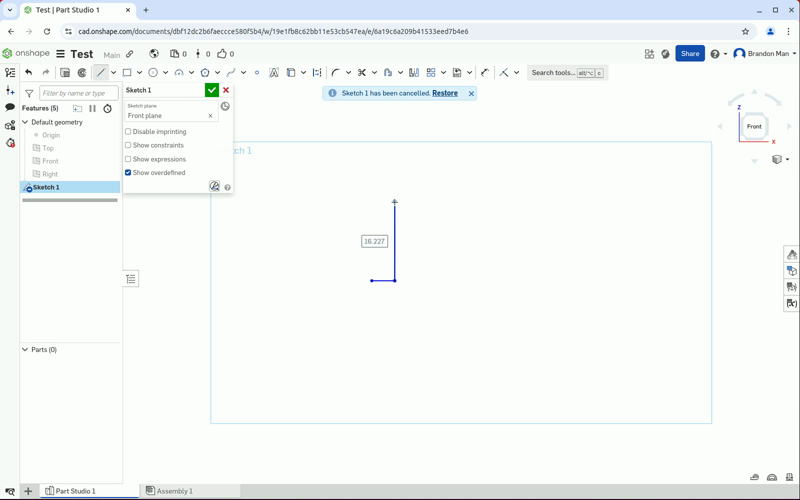
mouse_move(424, 201)
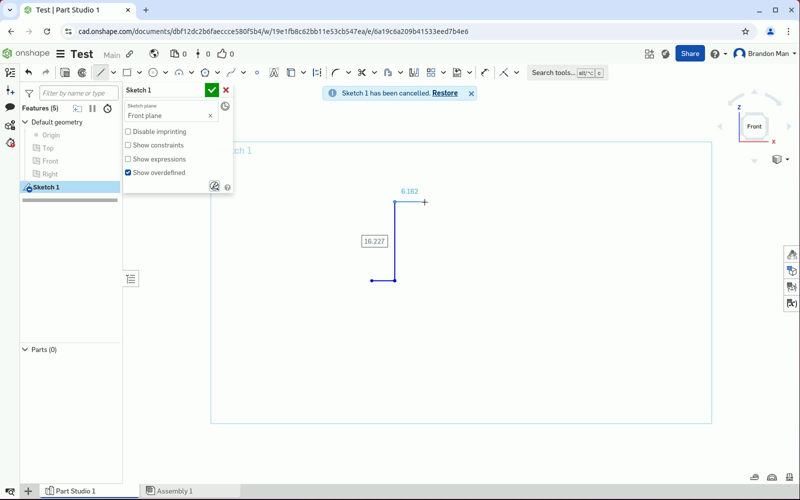
mouse_move(371, 201)
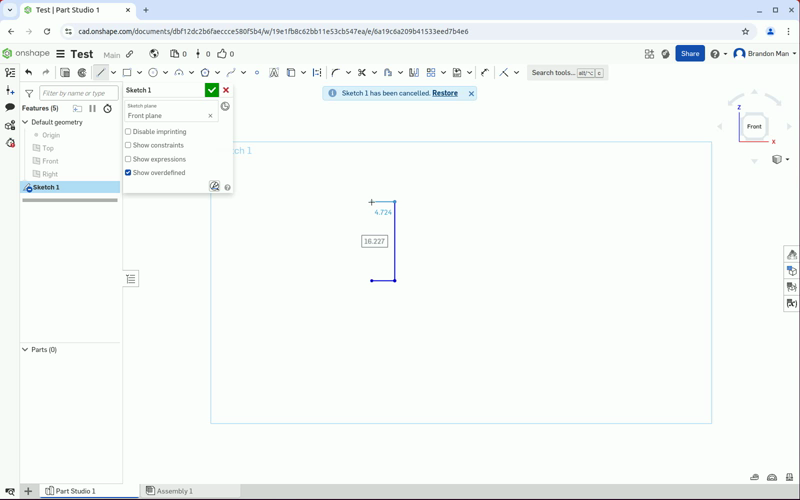
click(371, 201)
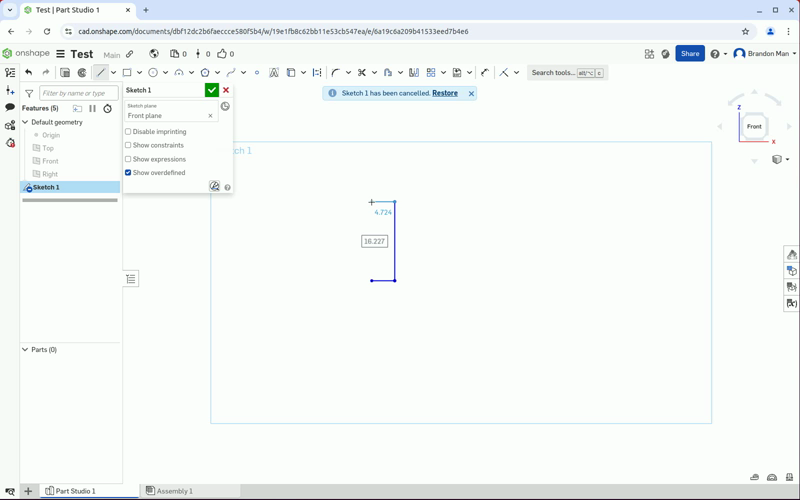
key_up(shift)
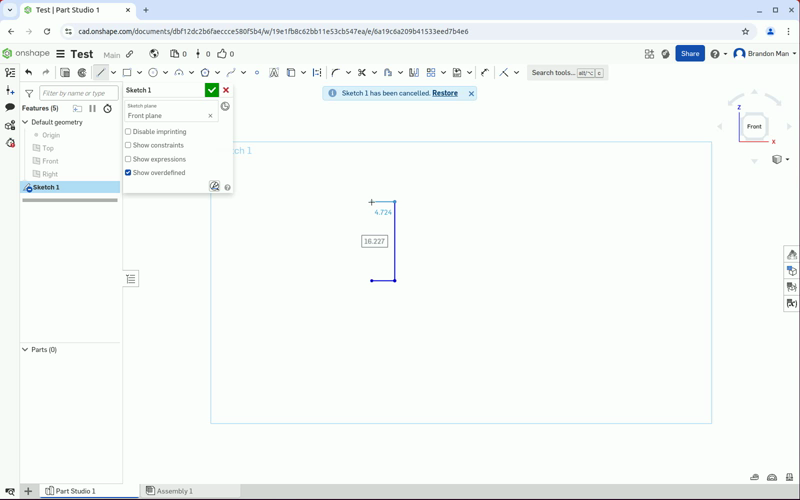
key_down(shift)
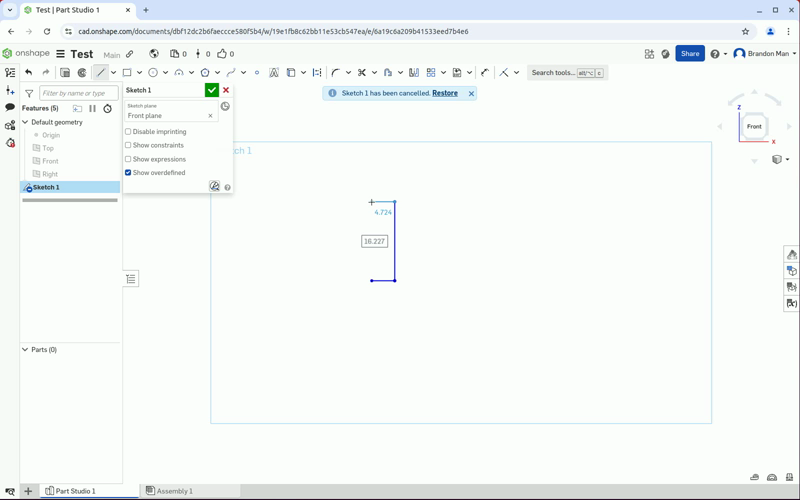
mouse_move(401, 201)
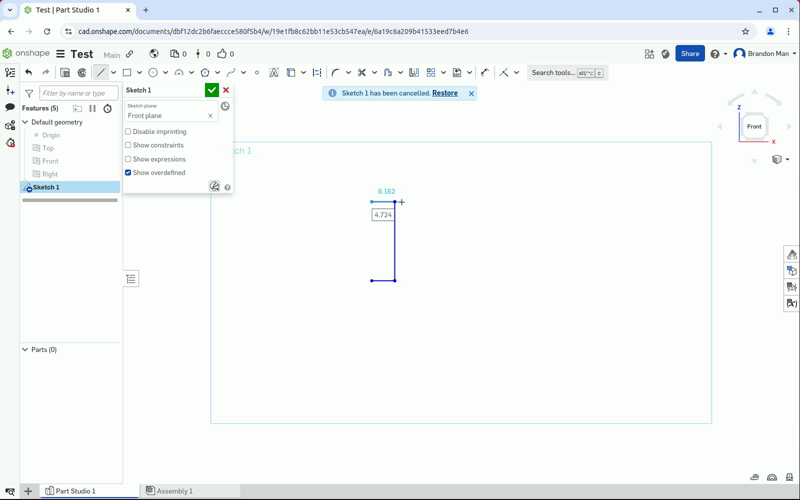
mouse_move(371, 228)
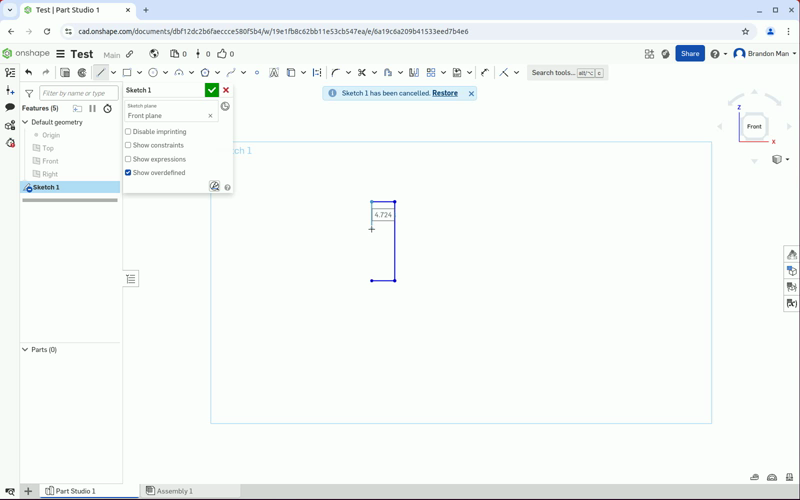
click(371, 228)
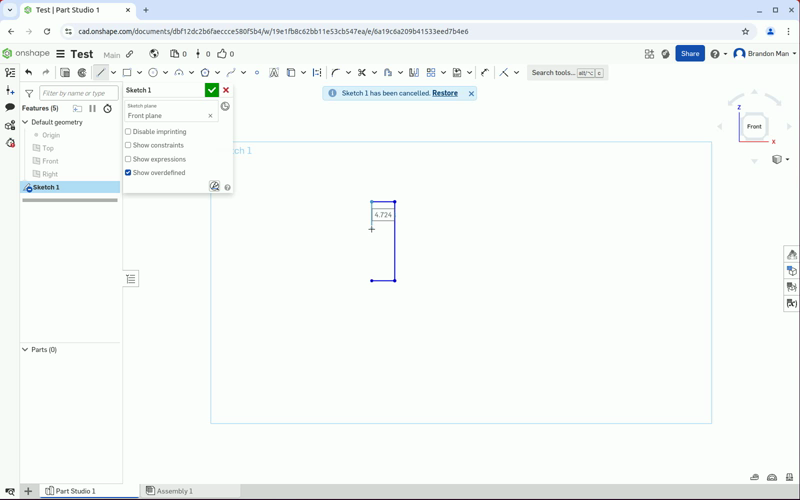
key_up(shift)
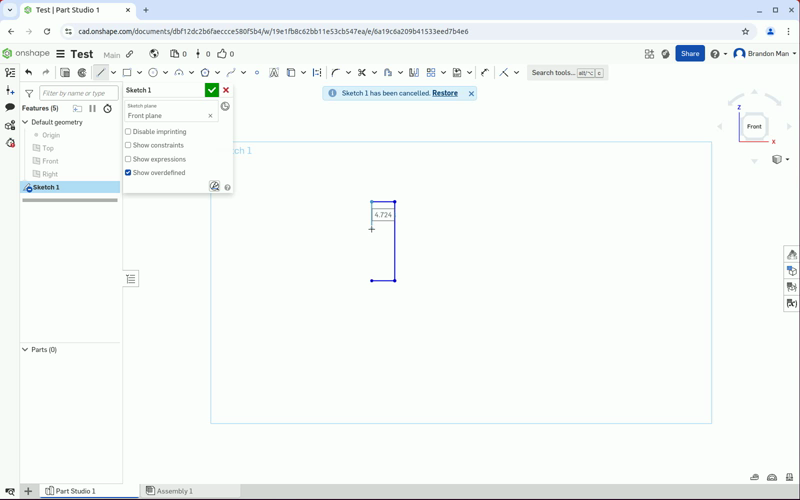
key_down(shift)
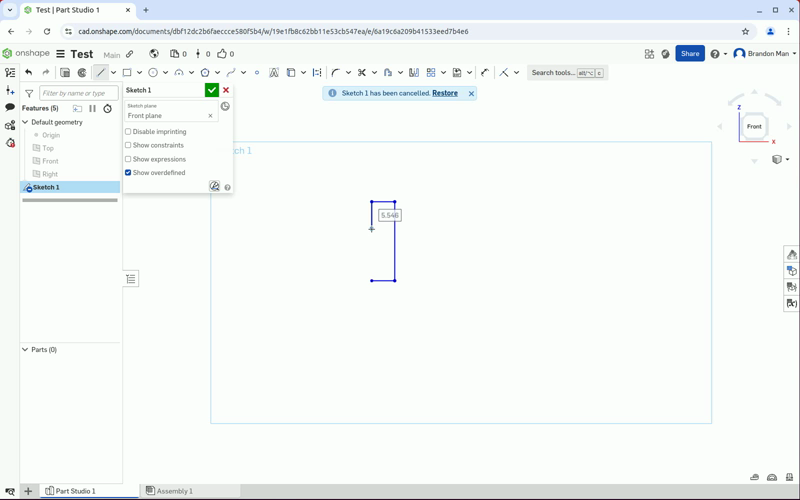
mouse_move(401, 228)
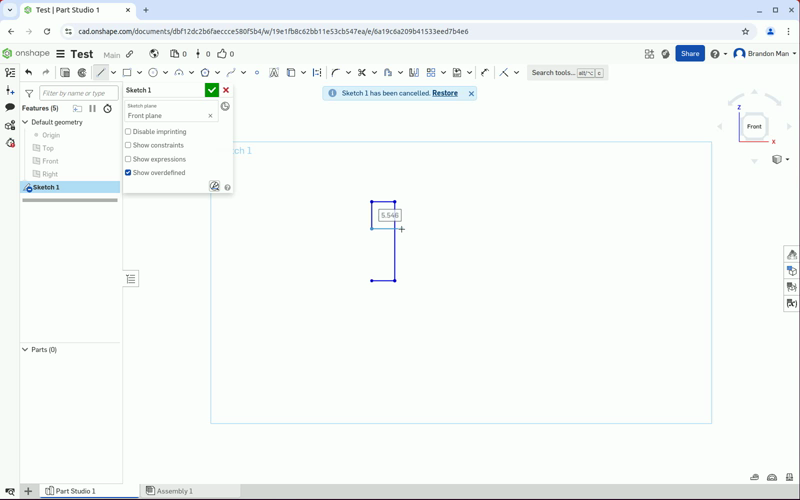
mouse_move(371, 253)
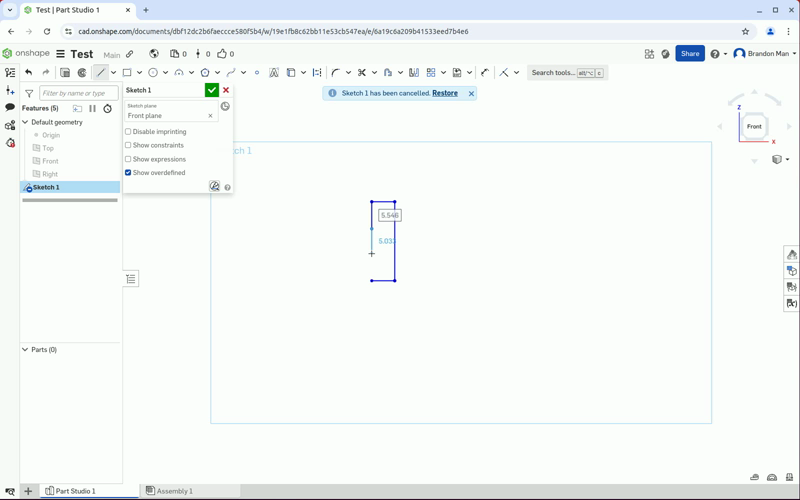
click(371, 253)
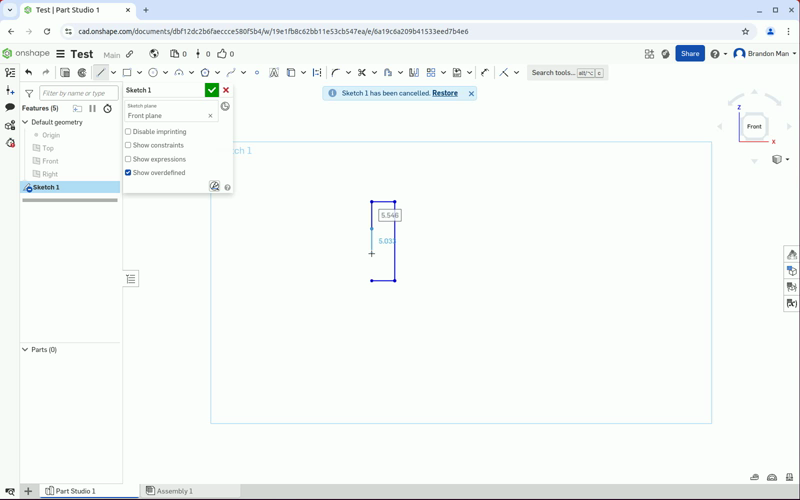
key_up(shift)
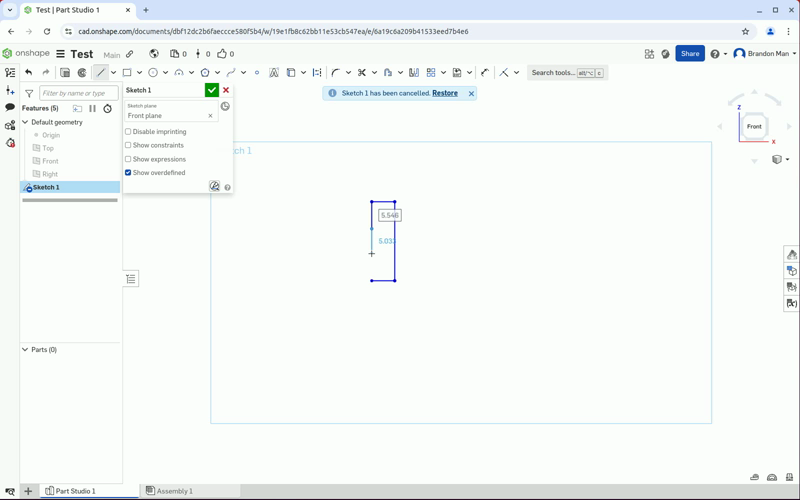
mouse_move(401, 253)
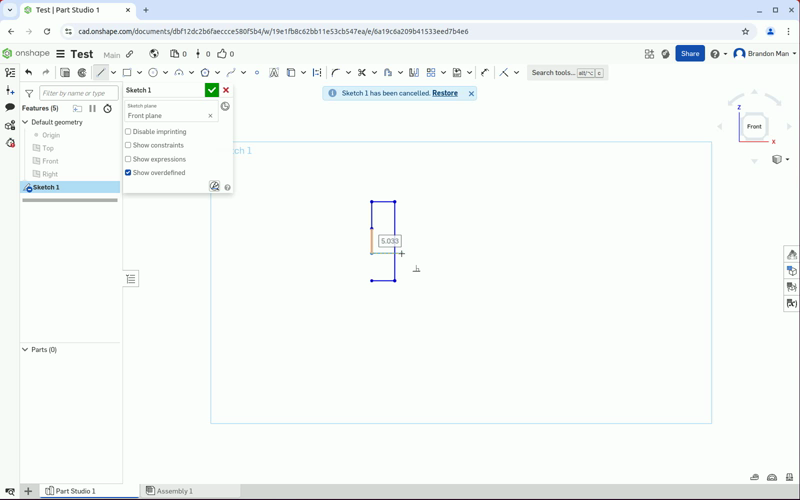
key_down(shift)
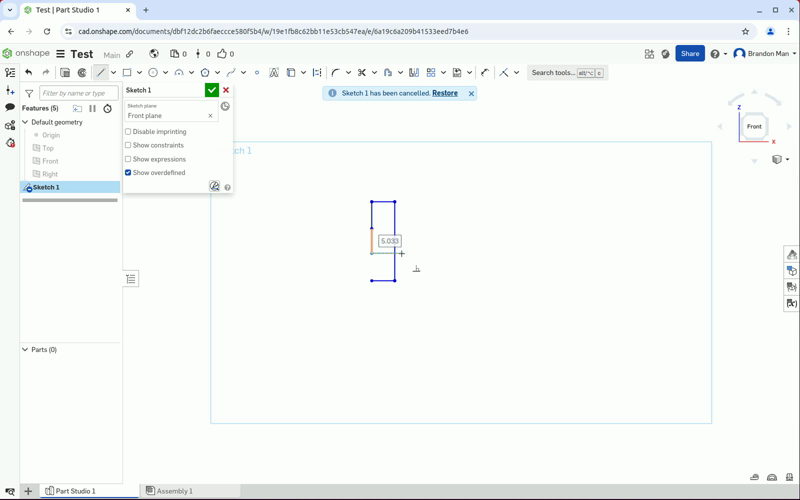
mouse_move(371, 280)
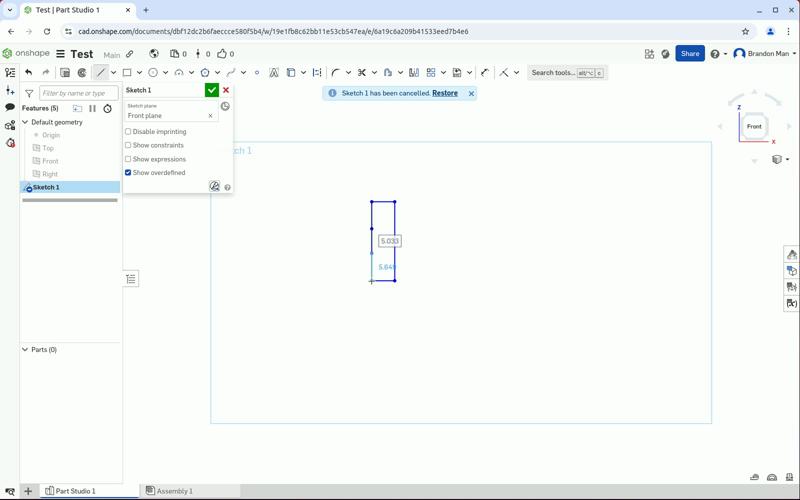
key_up(shift)
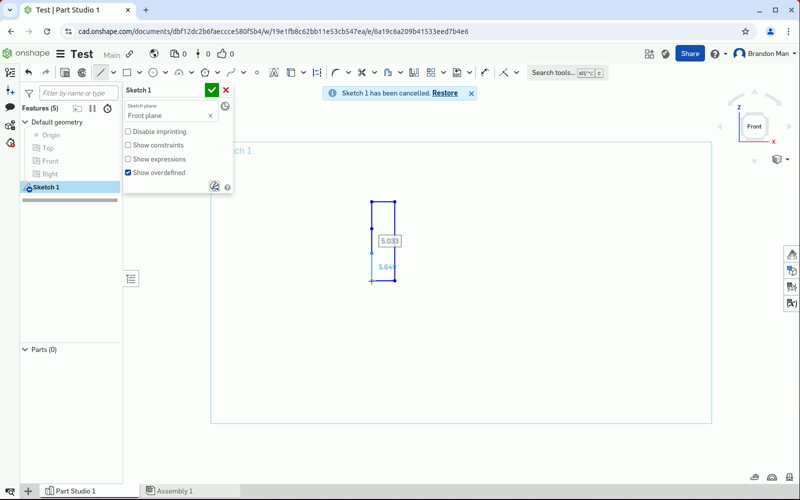
click(371, 280)
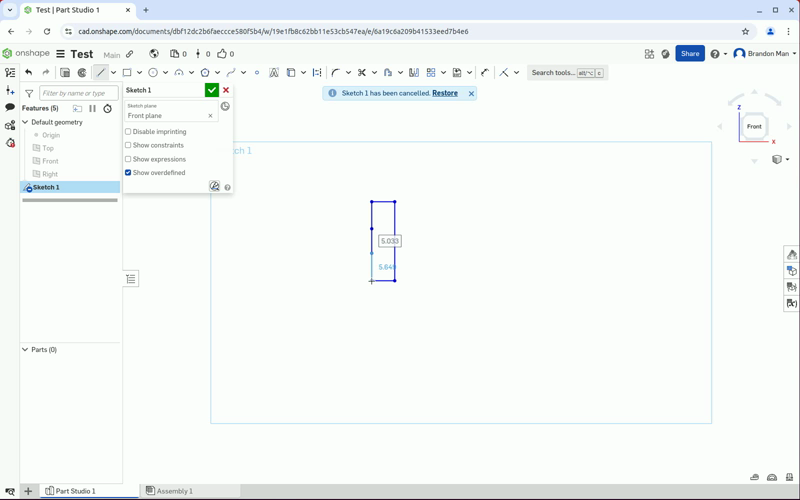
key(esc)
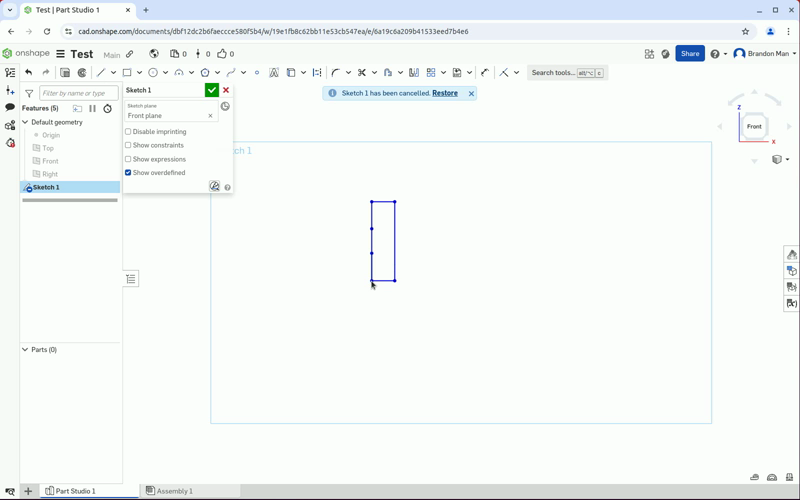
mouse_move(386, 239)
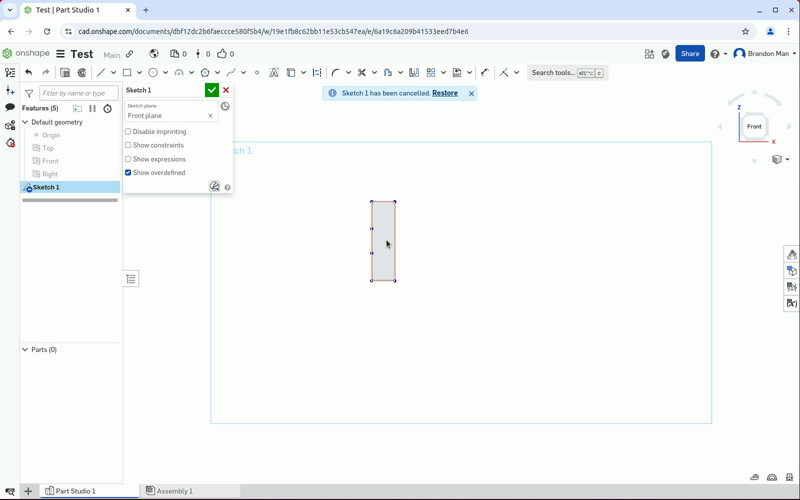
click(386, 239)
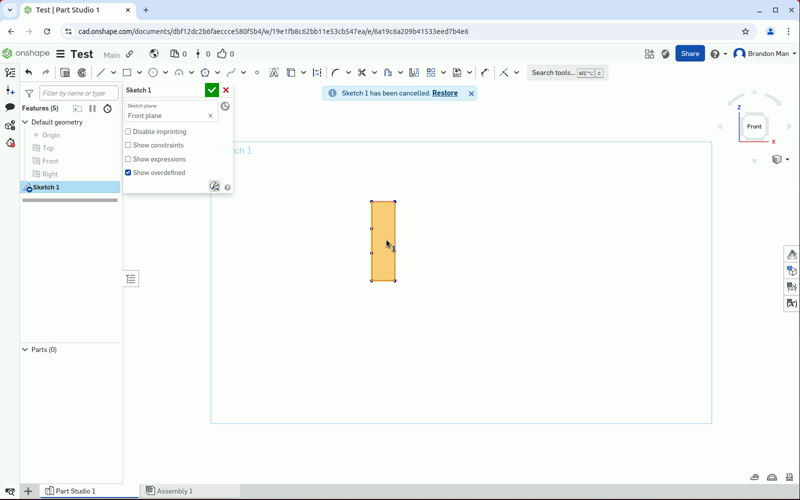
mouse_move(73, 352)
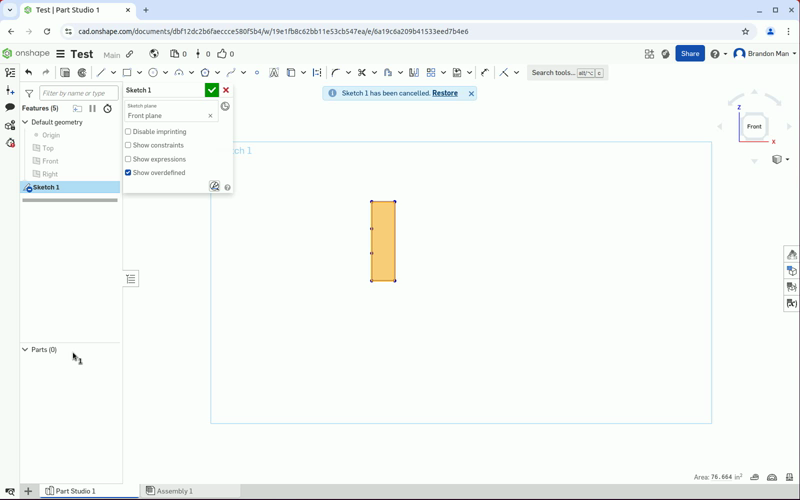
key(shift+y)
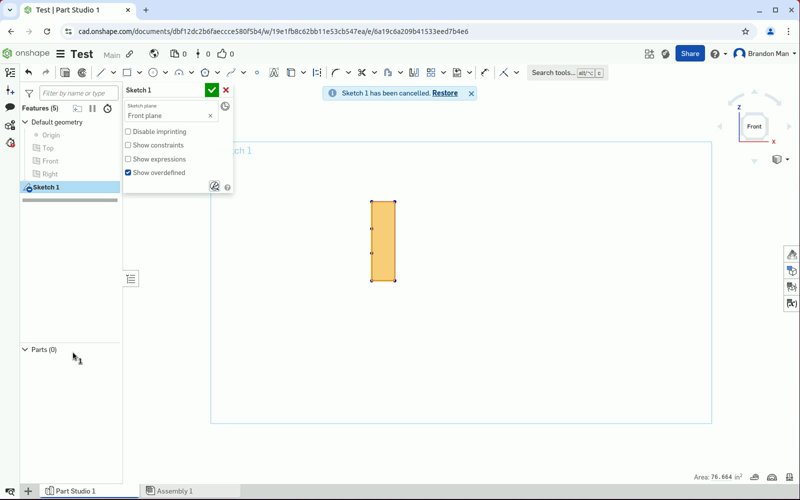
key(shift+e)
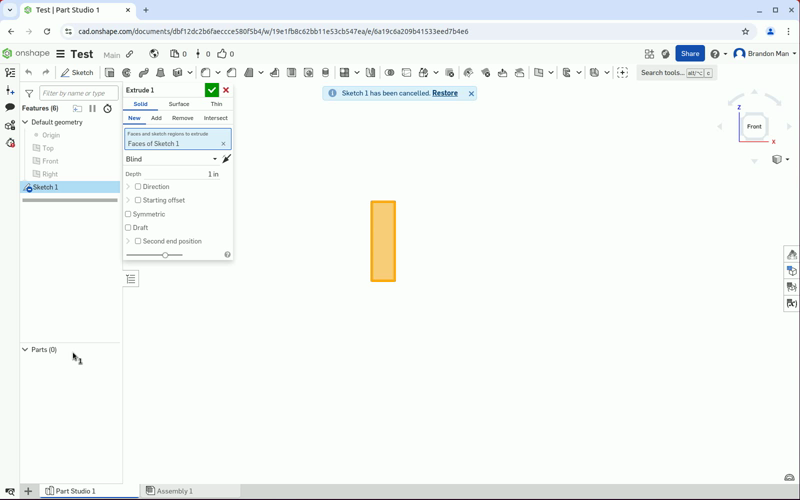
mouse_move(143, 106)
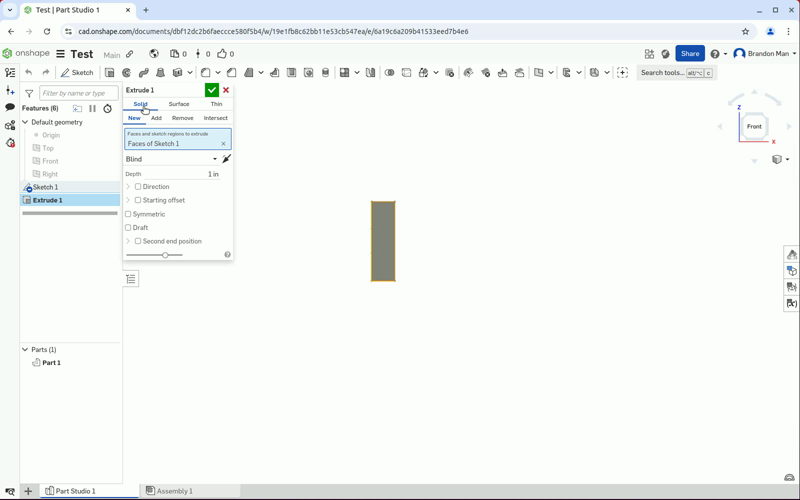
click(143, 106)
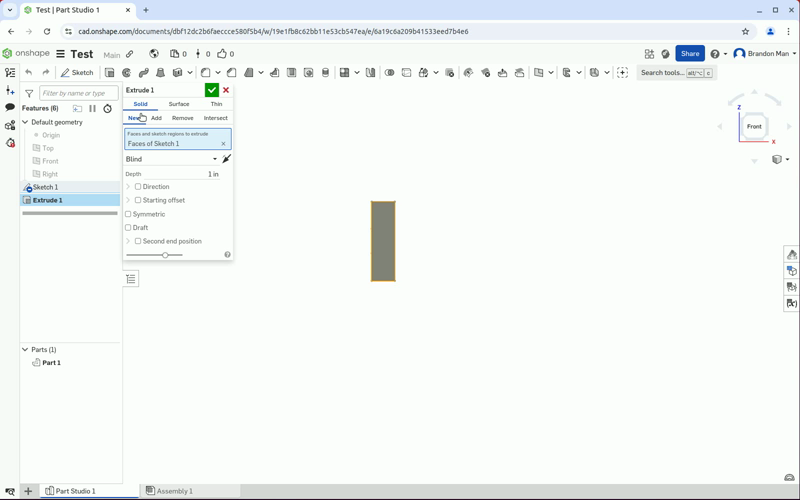
mouse_move(137, 120)
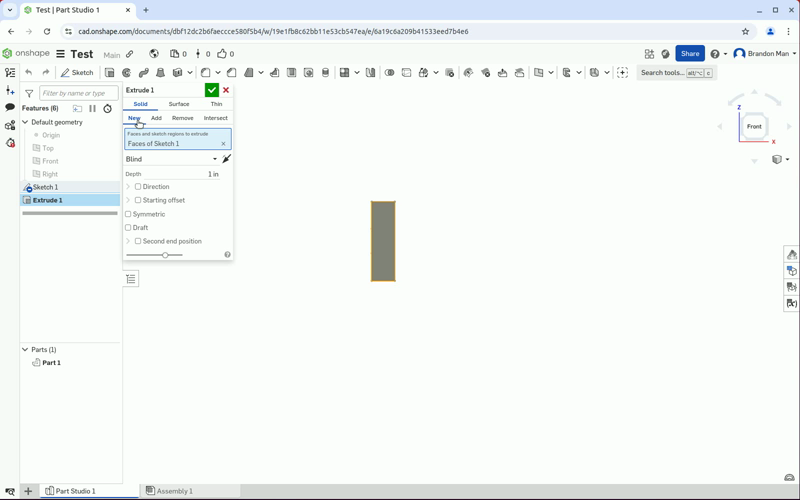
click(137, 120)
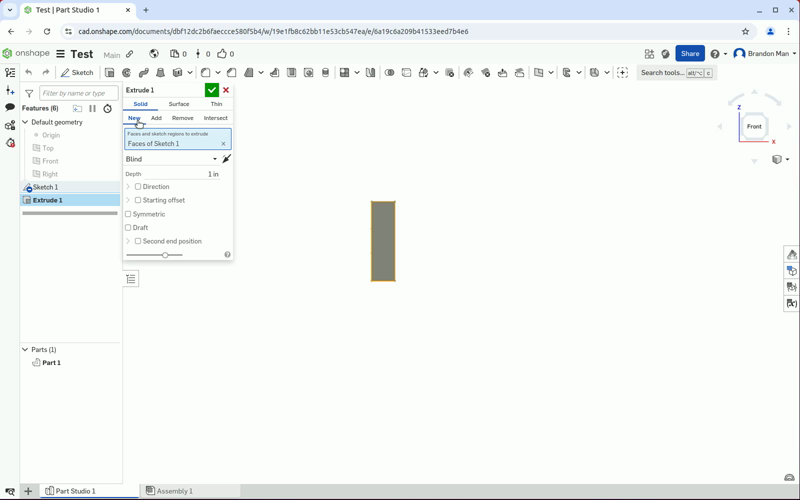
key(tab, 4)
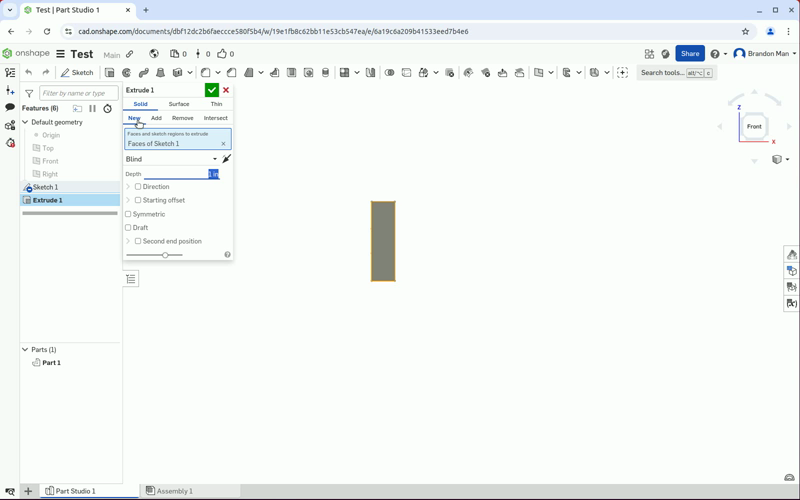
text(6.499)
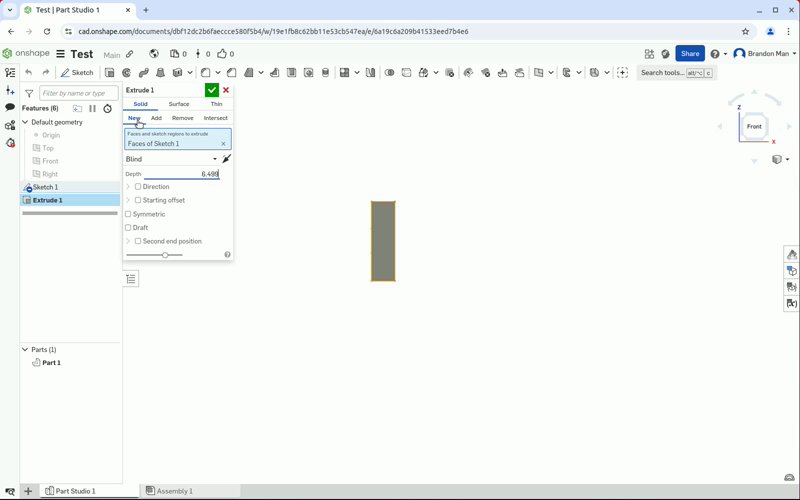
key(enter)
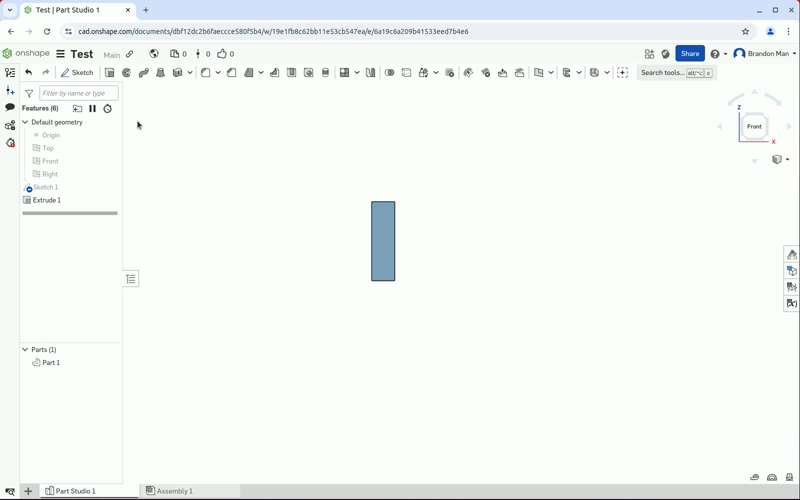
key(shift+h)
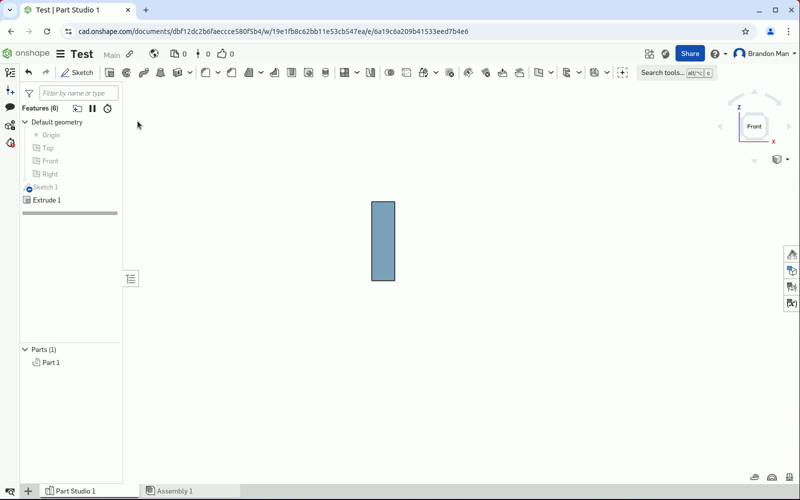
key(shift+h)
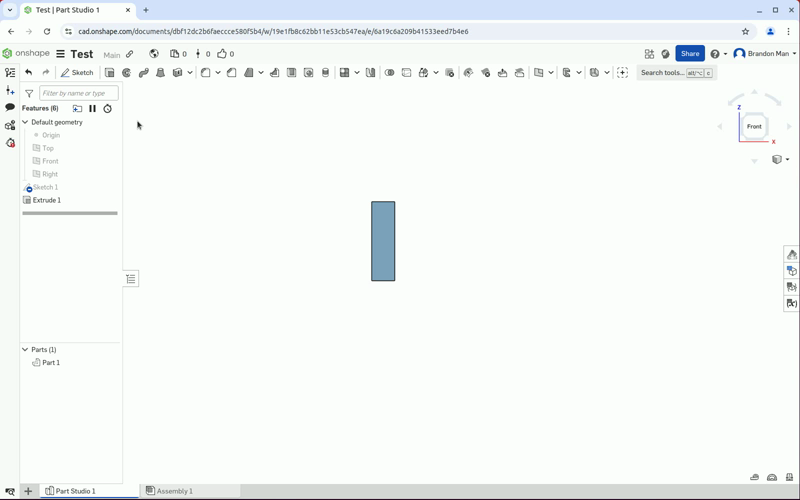
mouse_move(73, 189)
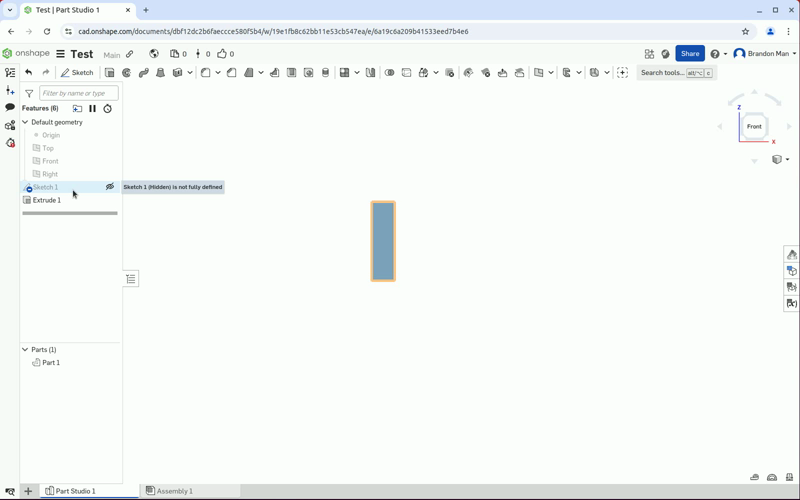
click(73, 189)
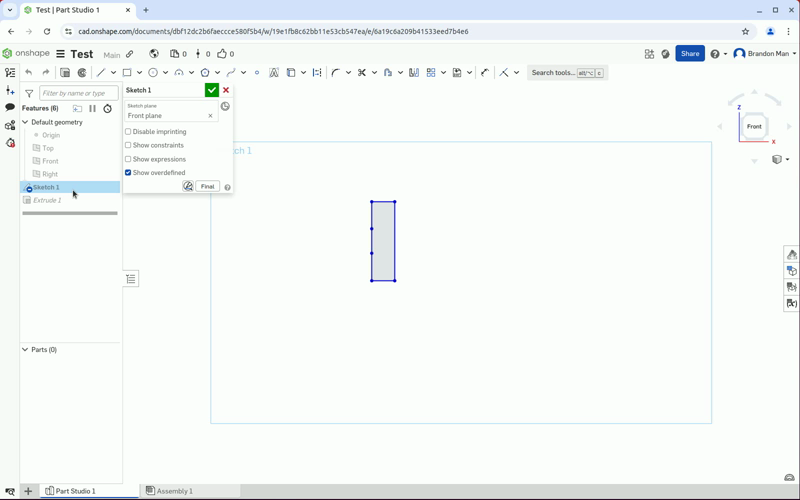
mouse_move(229, 92)
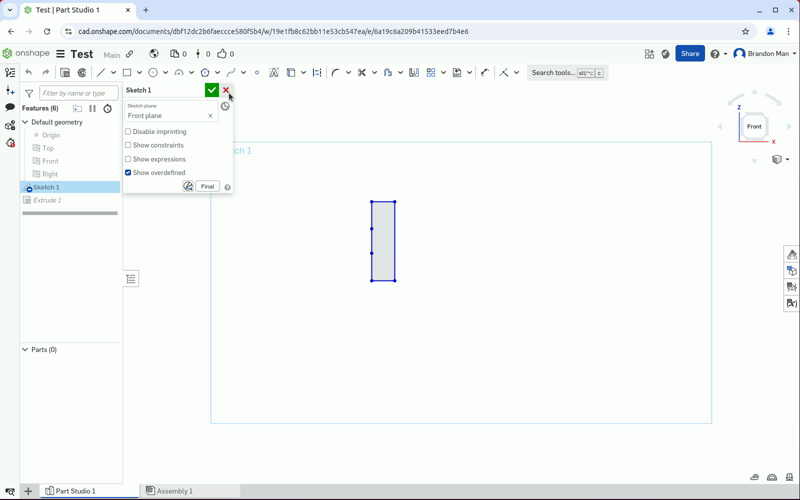
click(229, 92)
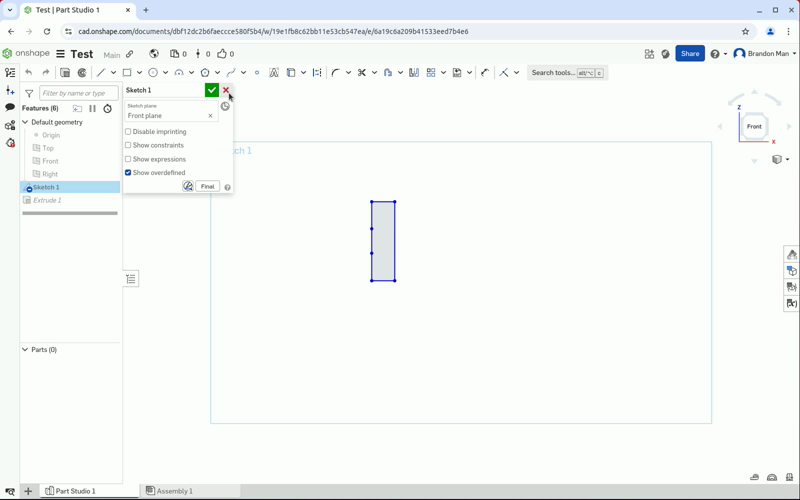
key(shift+s)
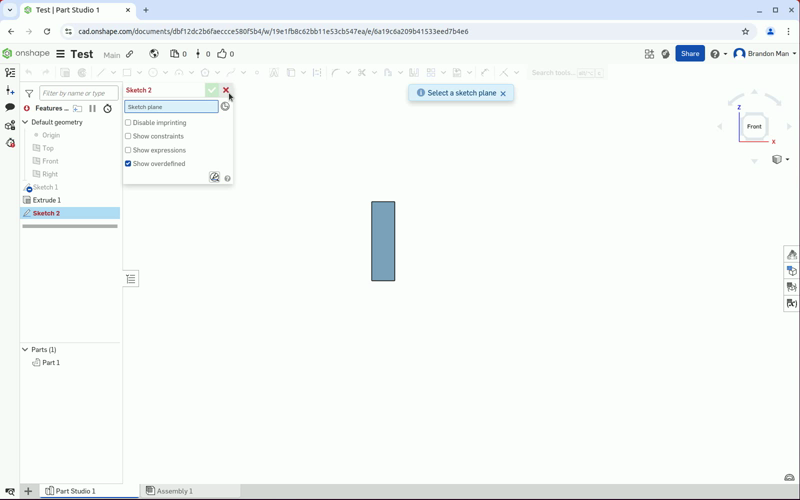
mouse_move(73, 163)
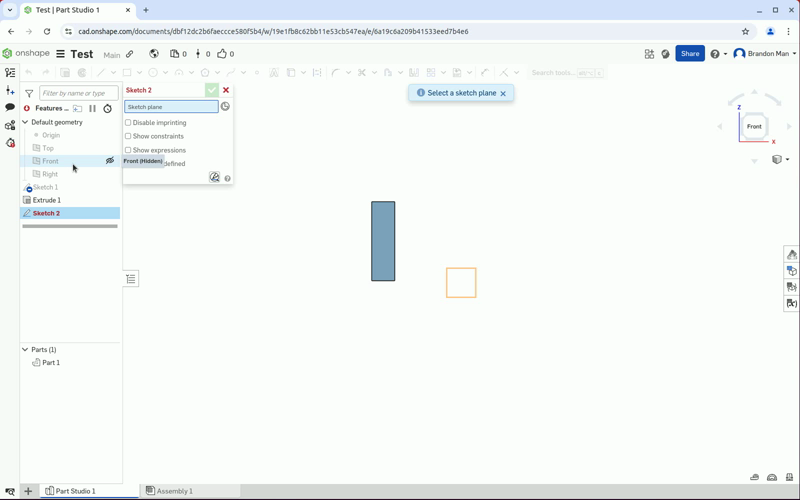
click(73, 163)
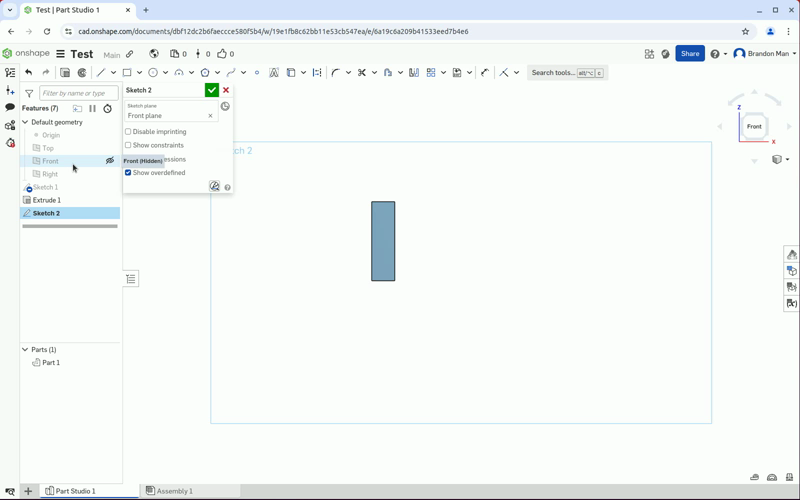
mouse_move(73, 352)
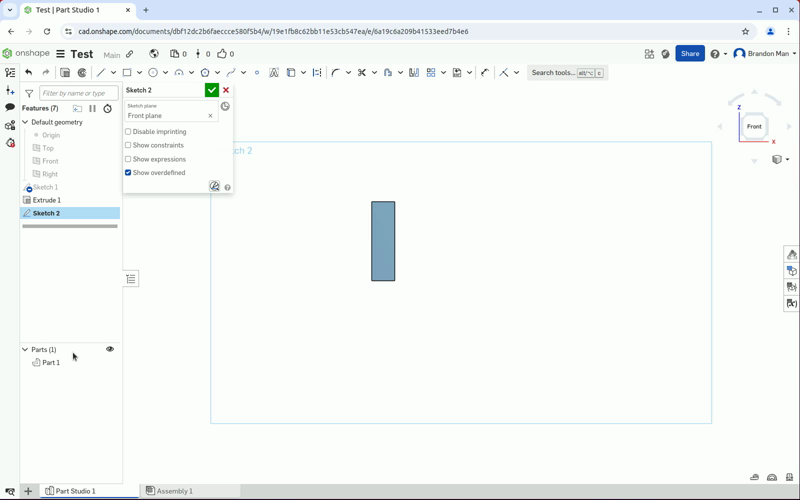
key(y)
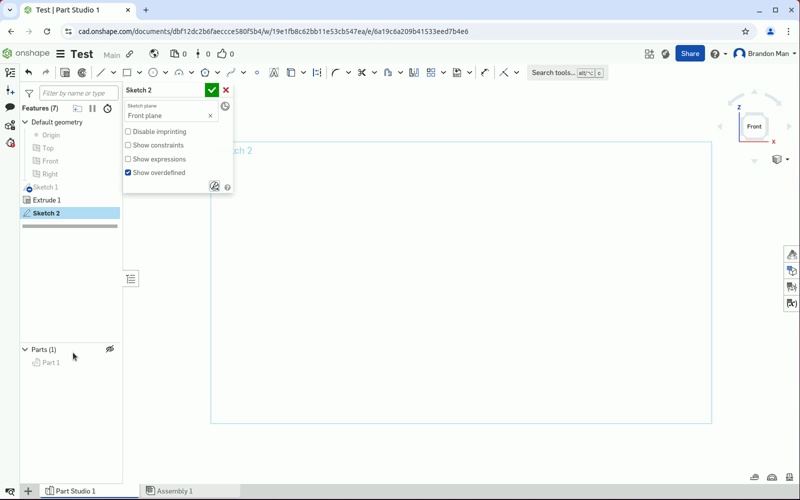
key(l)
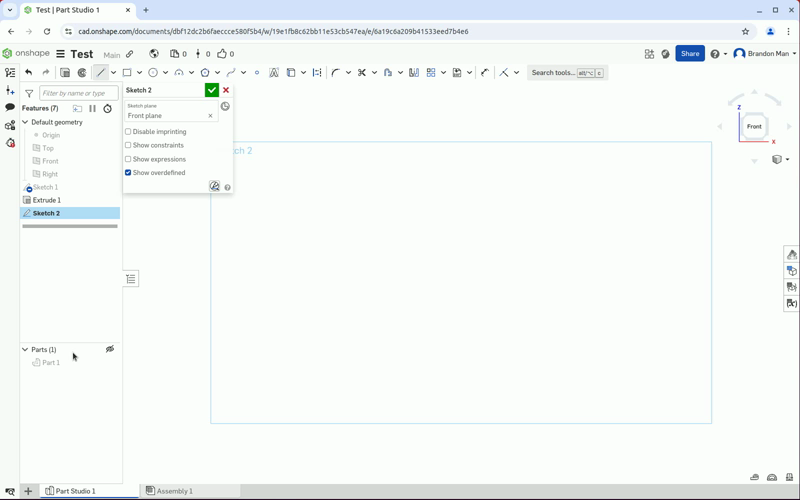
key_down(shift)
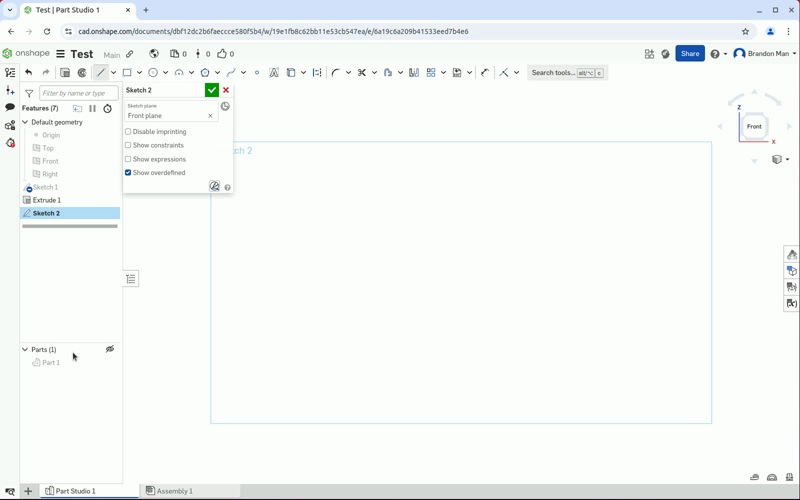
mouse_move(348, 252)
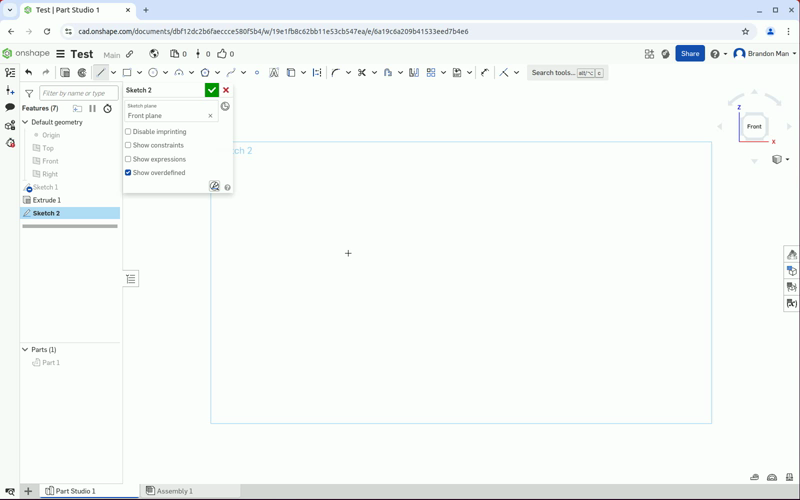
click(348, 252)
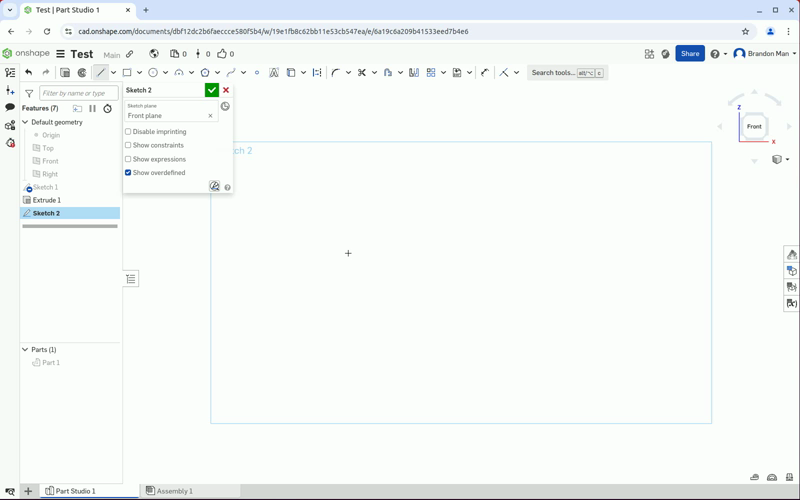
key_up(shift)
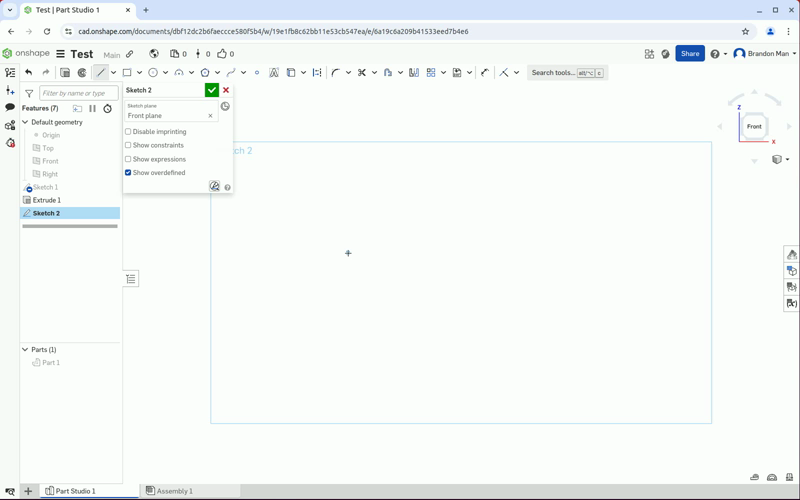
key_down(shift)
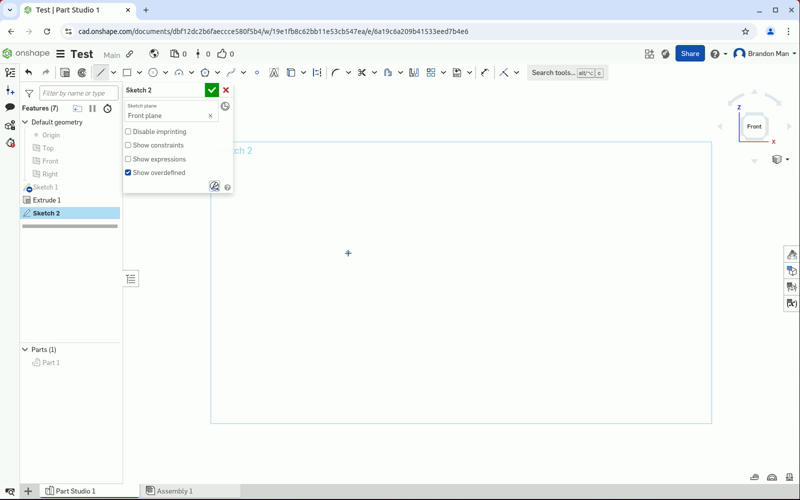
mouse_move(378, 252)
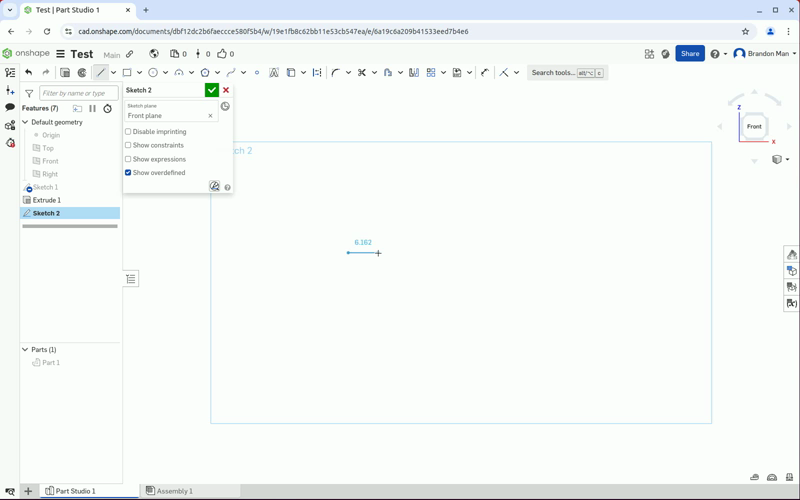
mouse_move(372, 252)
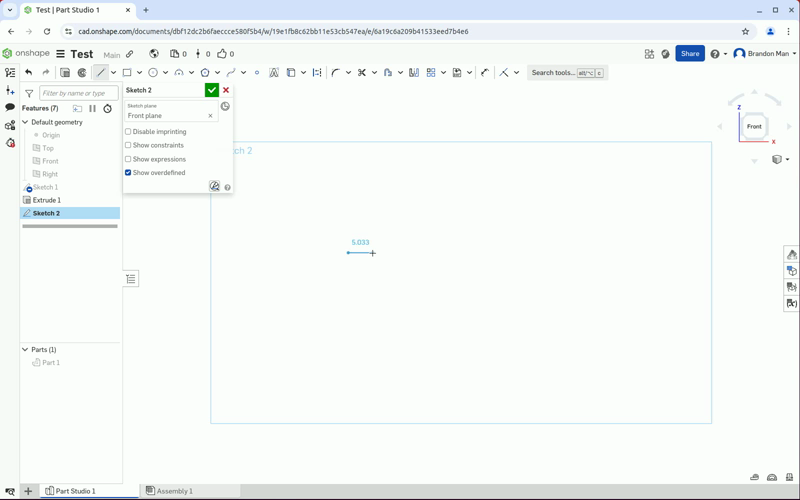
click(372, 252)
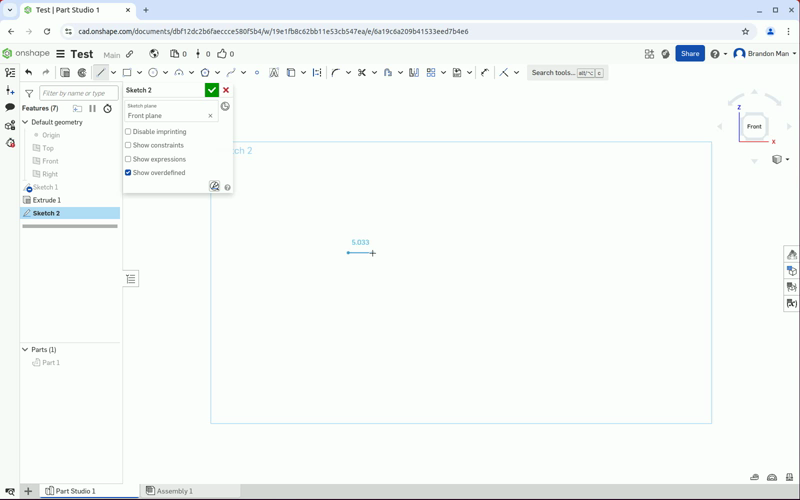
key_up(shift)
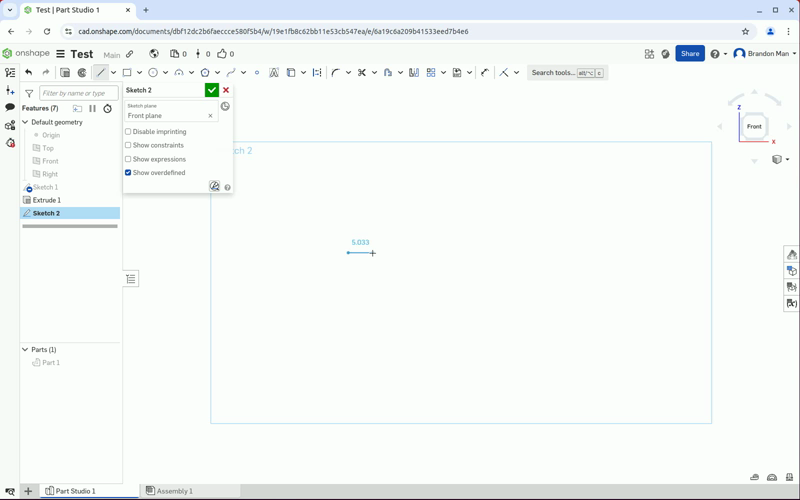
key_down(shift)
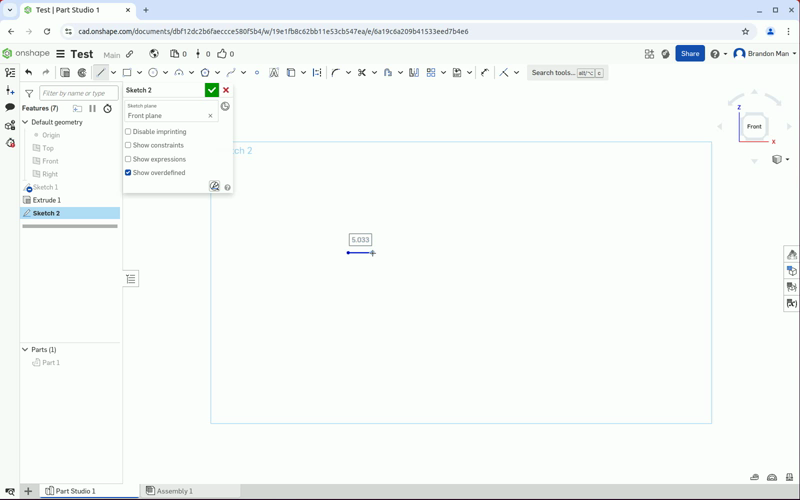
mouse_move(402, 252)
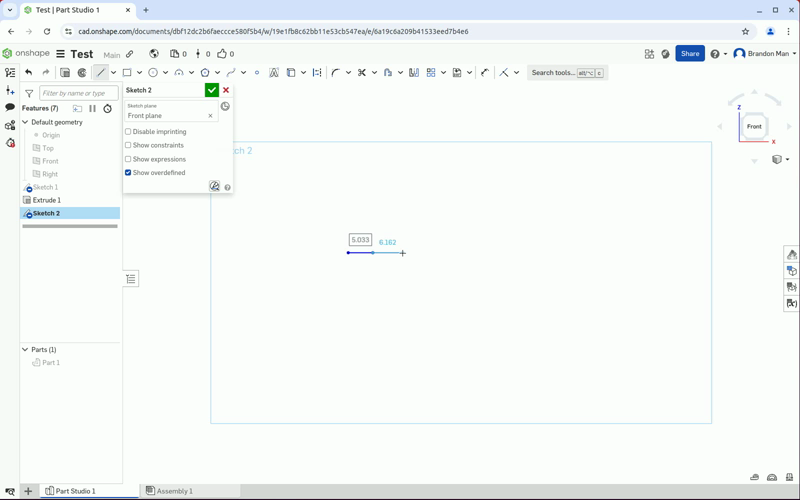
mouse_move(372, 228)
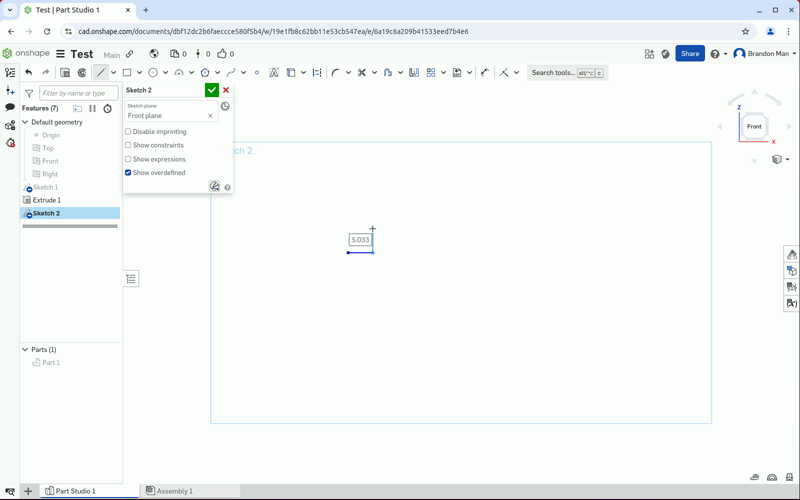
click(372, 228)
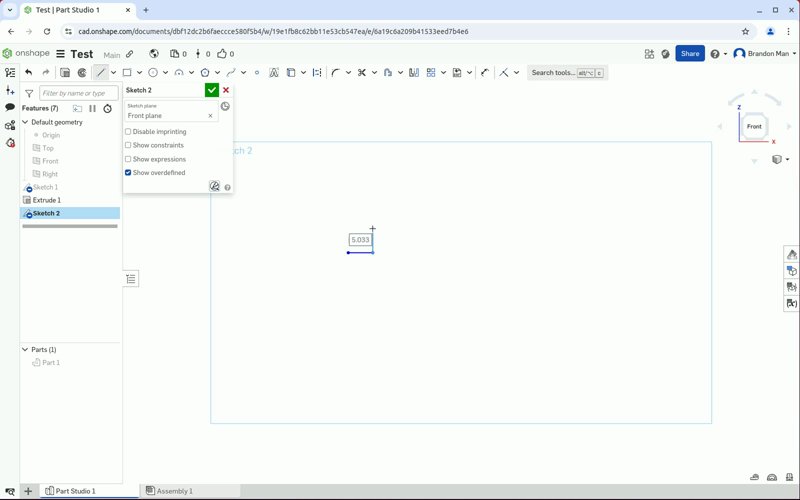
key_up(shift)
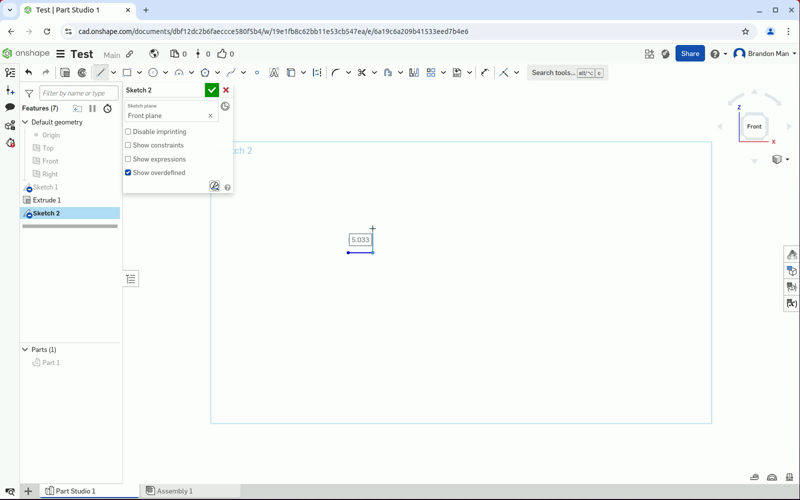
key_down(shift)
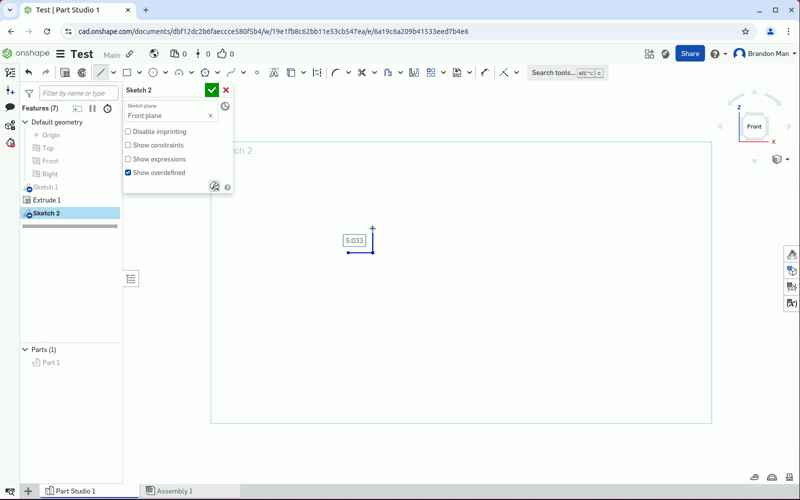
mouse_move(402, 228)
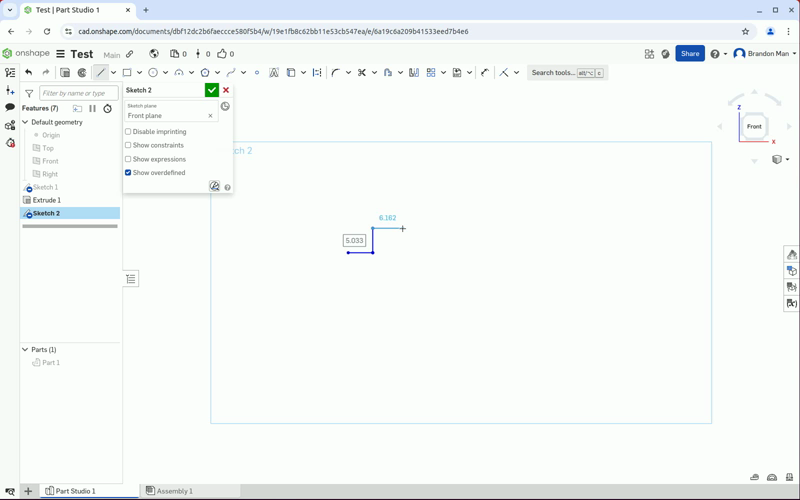
mouse_move(348, 228)
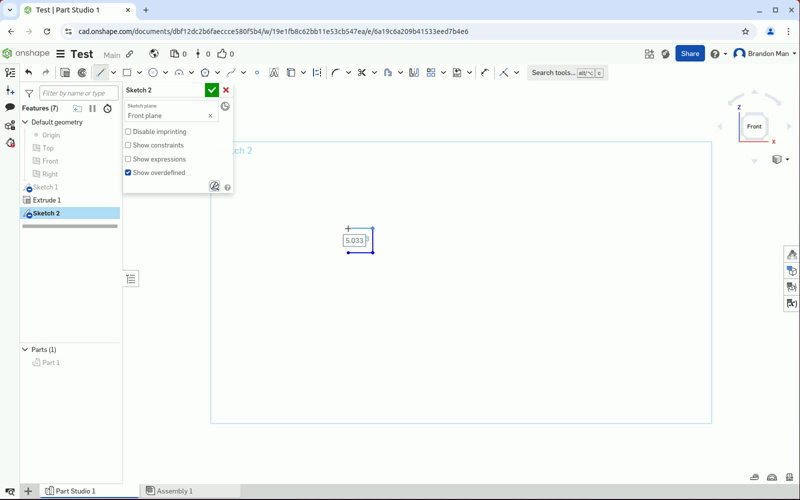
click(348, 228)
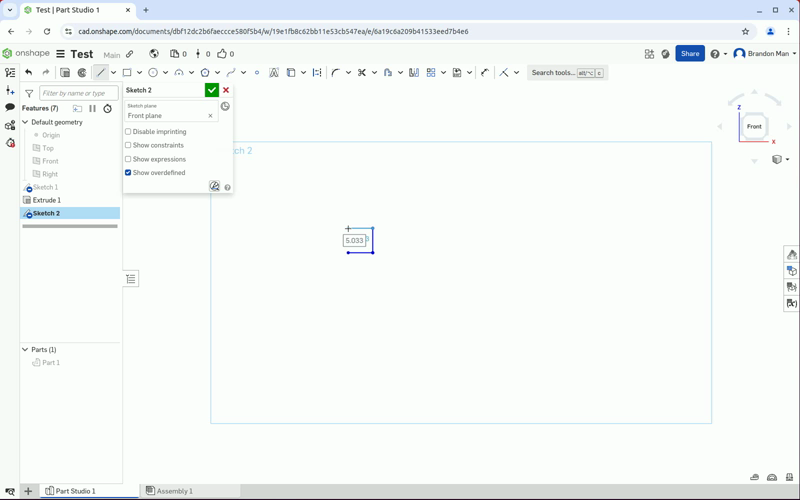
key_up(shift)
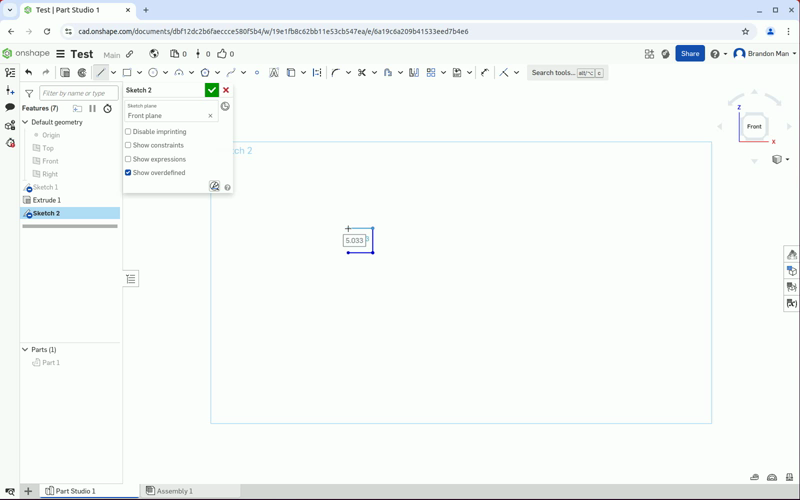
mouse_move(378, 228)
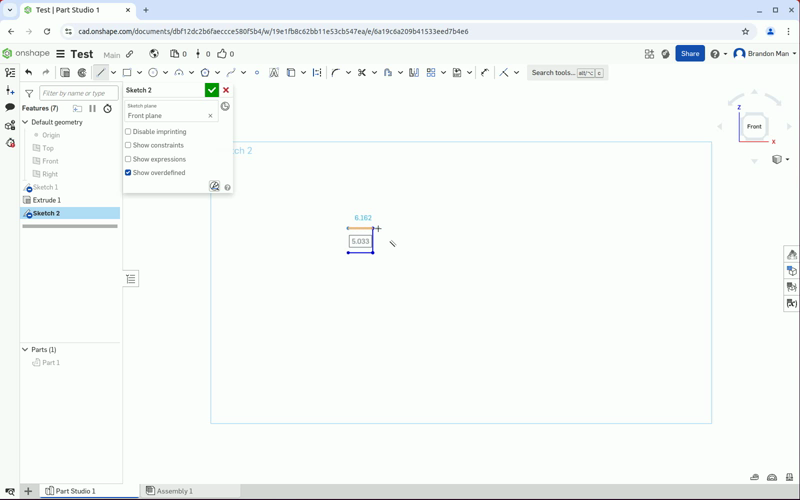
key_down(shift)
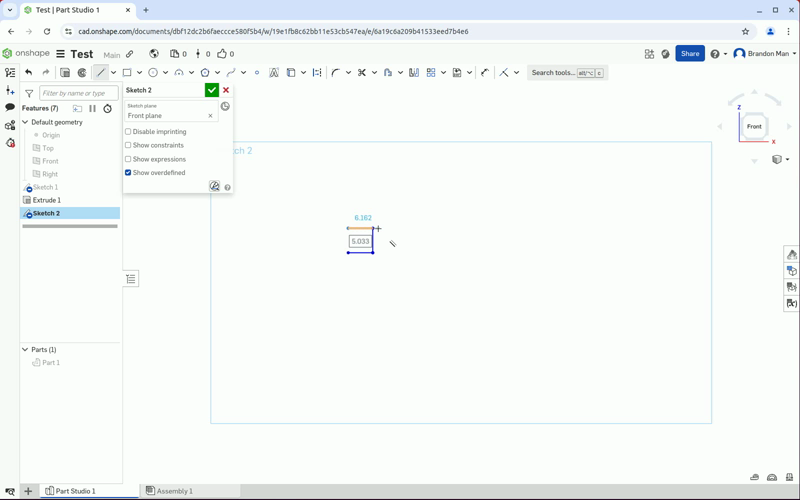
mouse_move(348, 252)
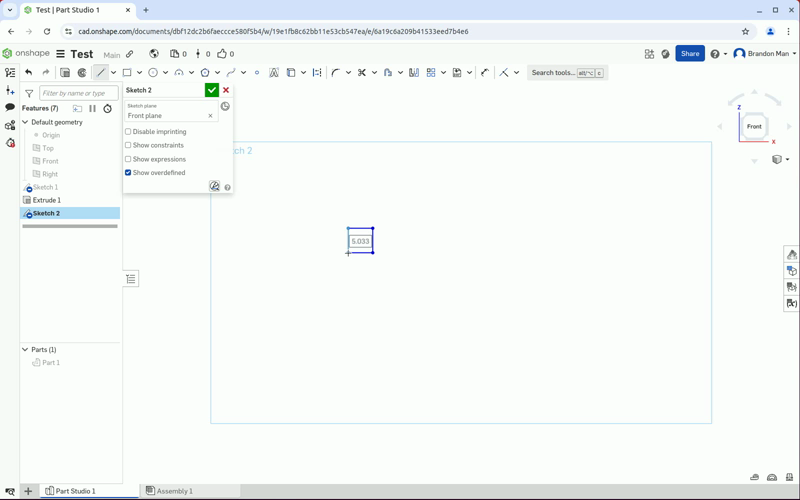
key_up(shift)
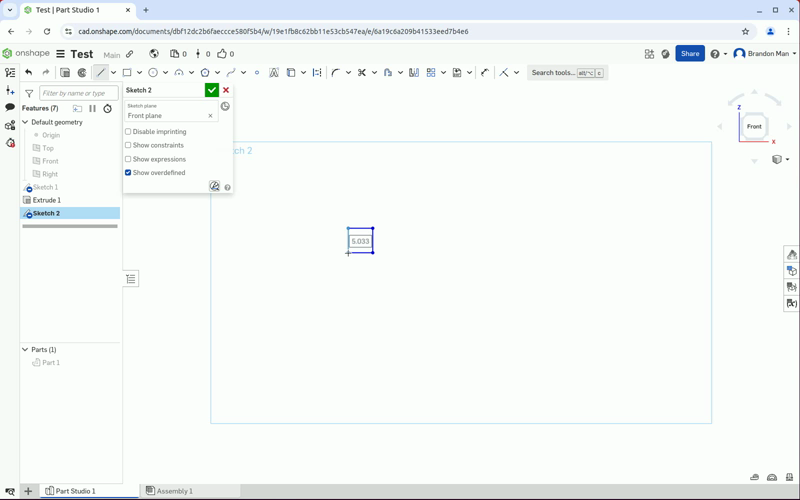
click(348, 252)
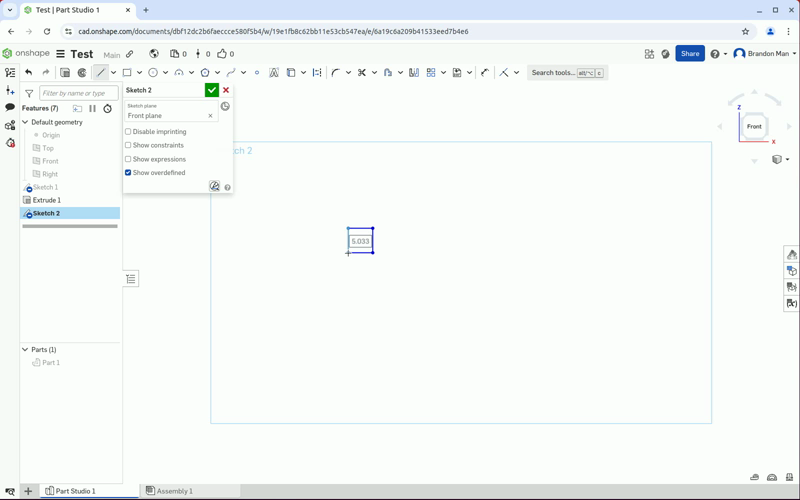
key(esc)
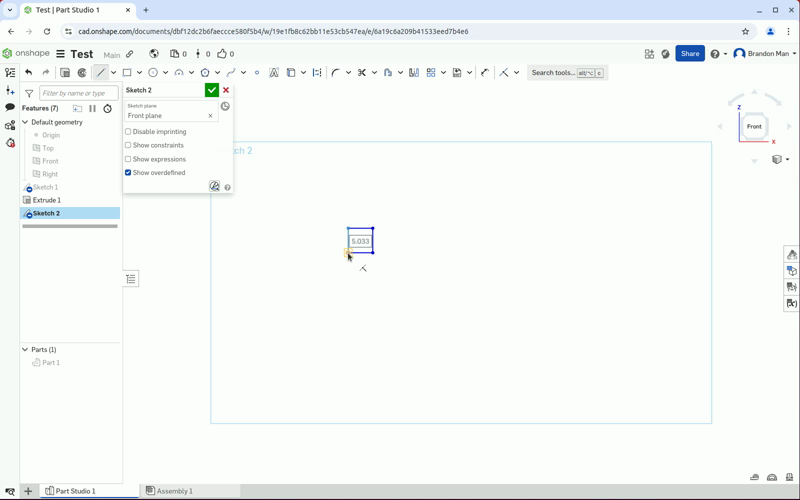
mouse_move(368, 240)
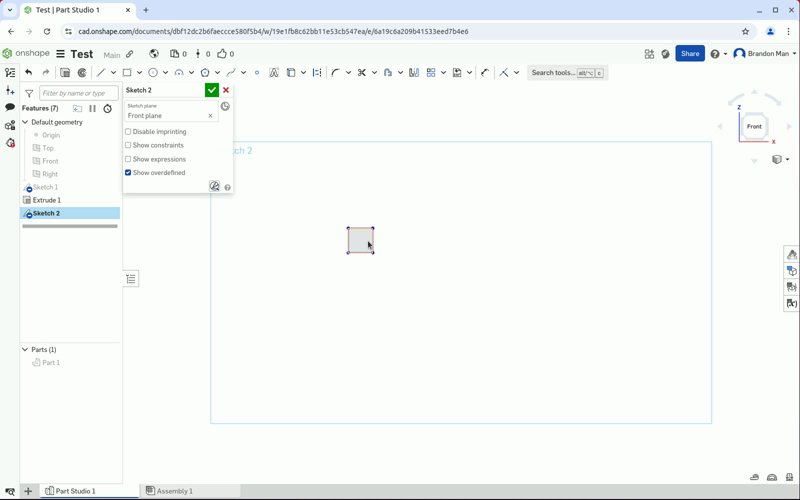
scroll(6)
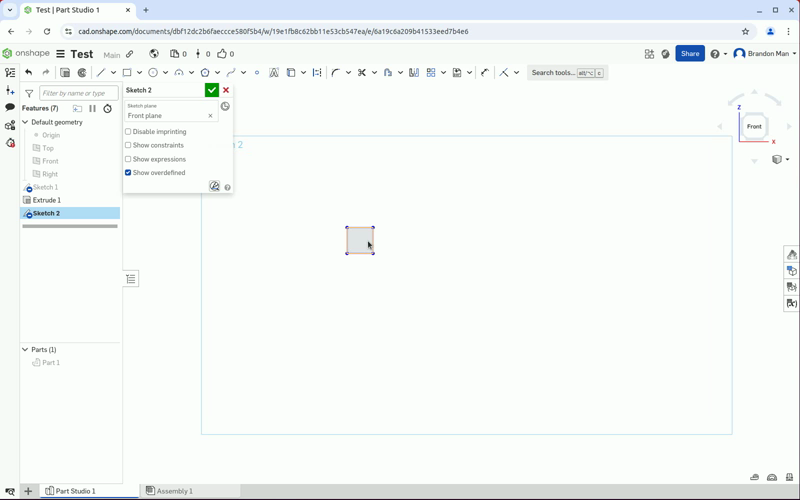
scroll(6)
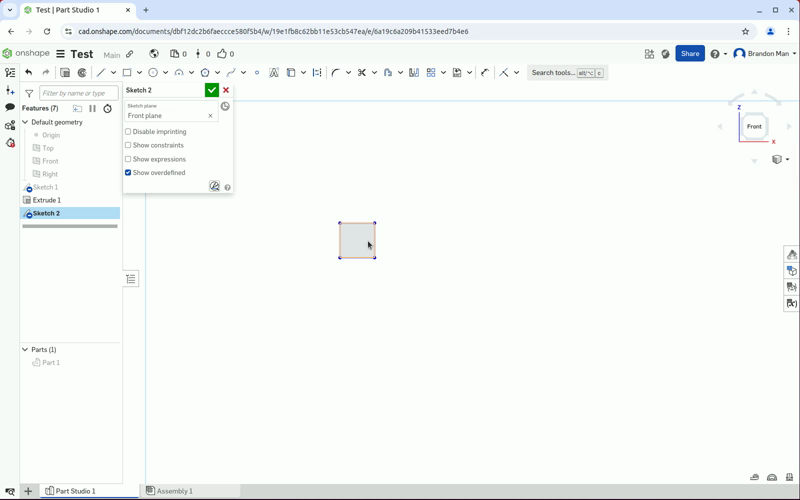
scroll(6)
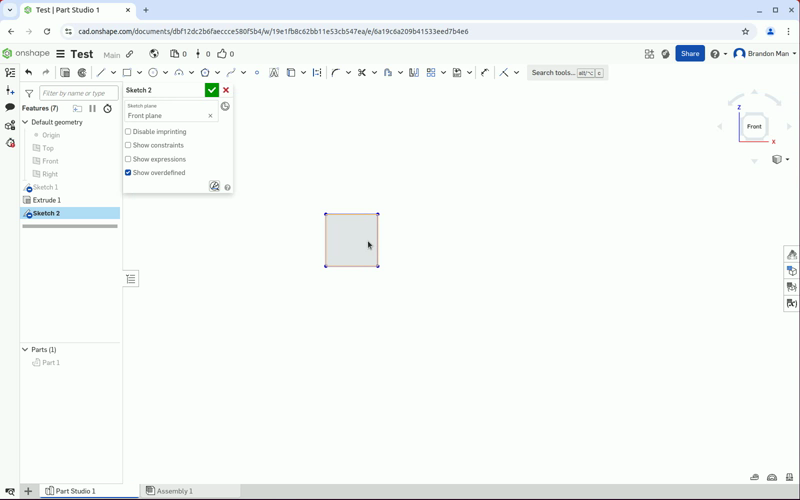
scroll(6)
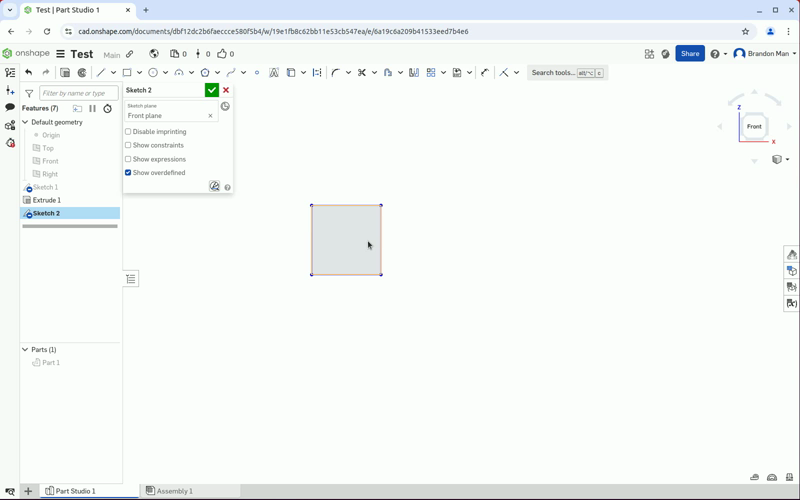
scroll(6)
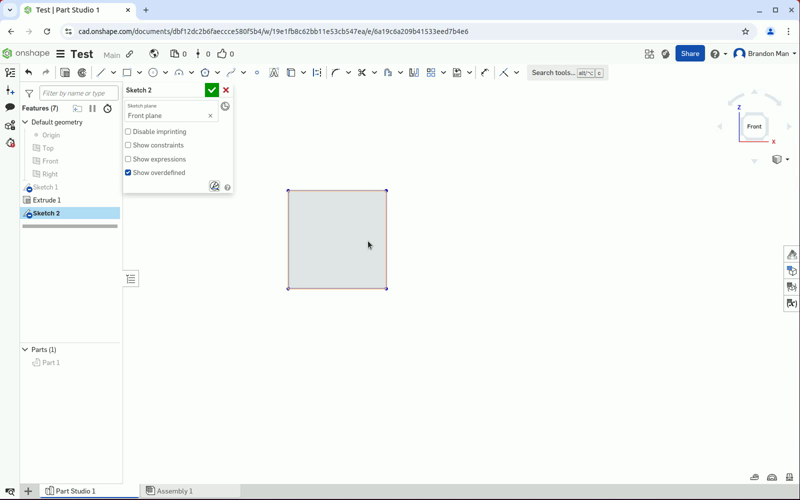
scroll(6)
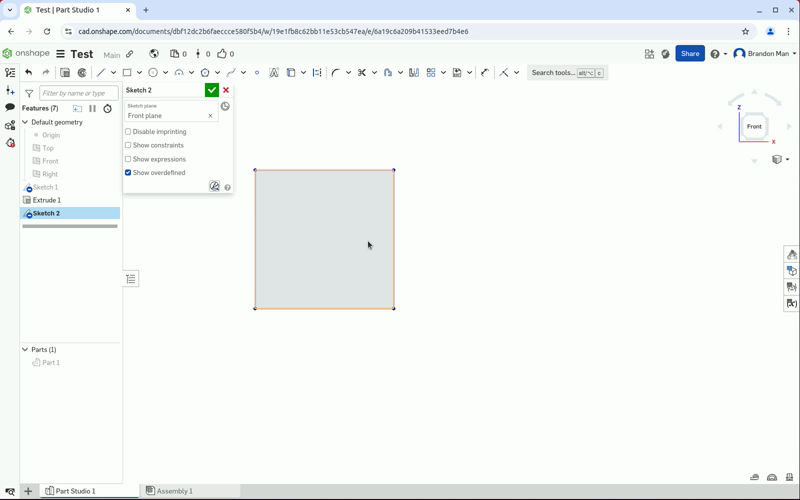
scroll(6)
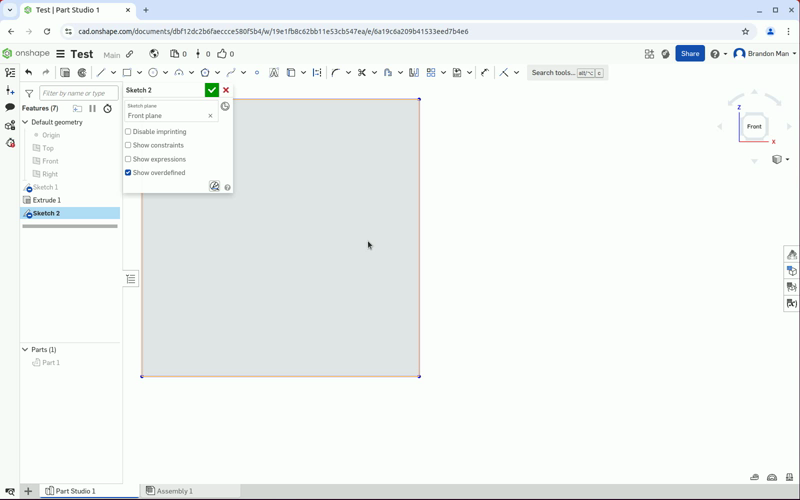
click(368, 240)
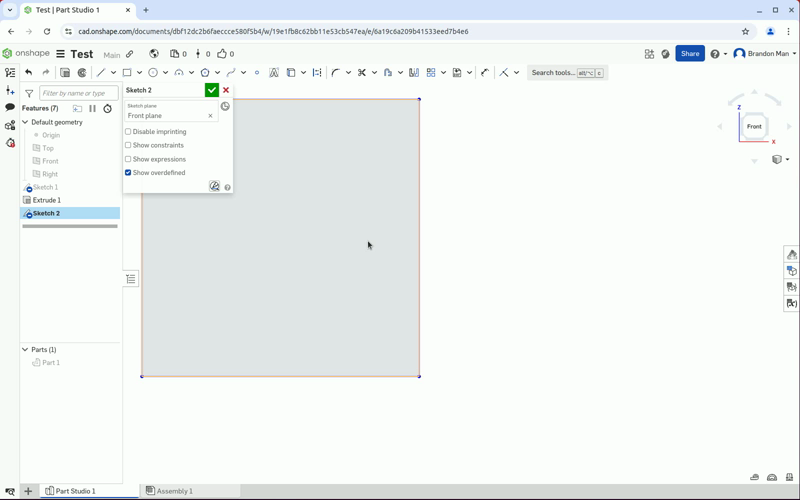
scroll(-6)
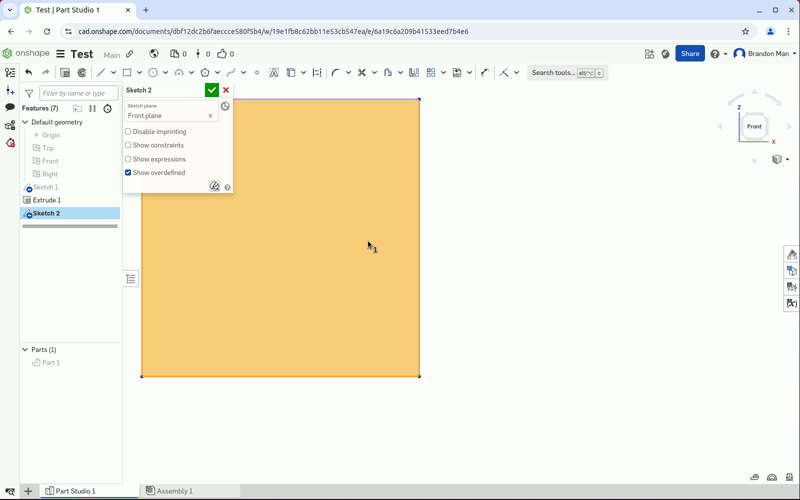
scroll(-6)
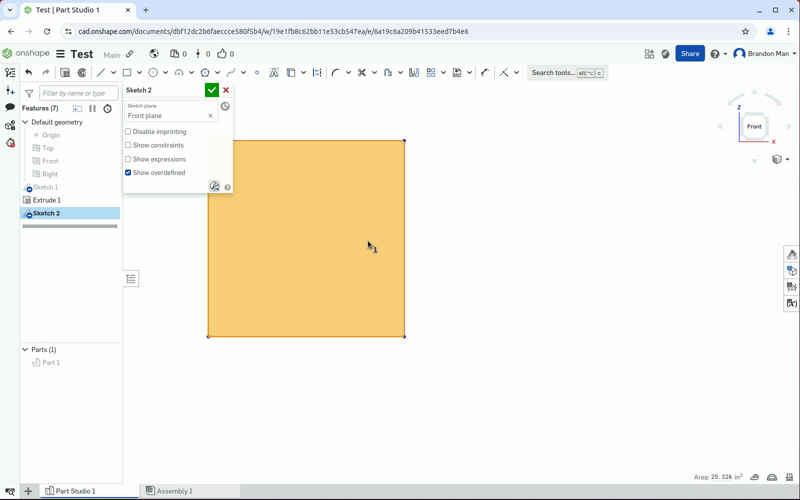
scroll(-6)
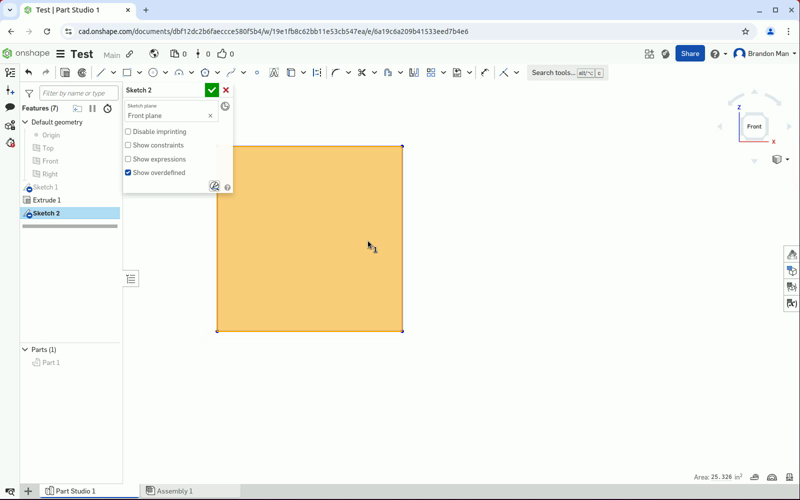
scroll(-6)
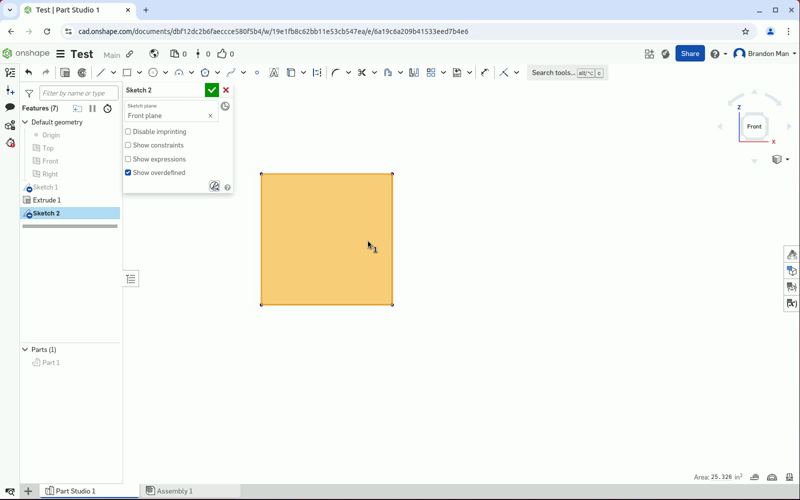
scroll(-6)
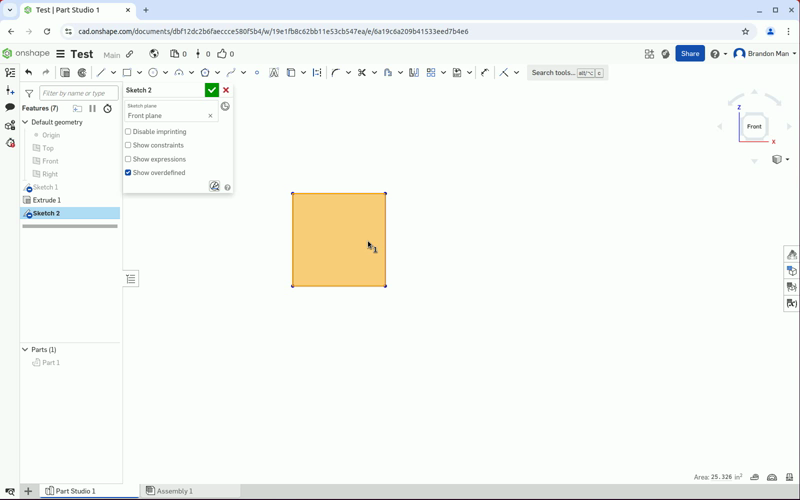
scroll(-6)
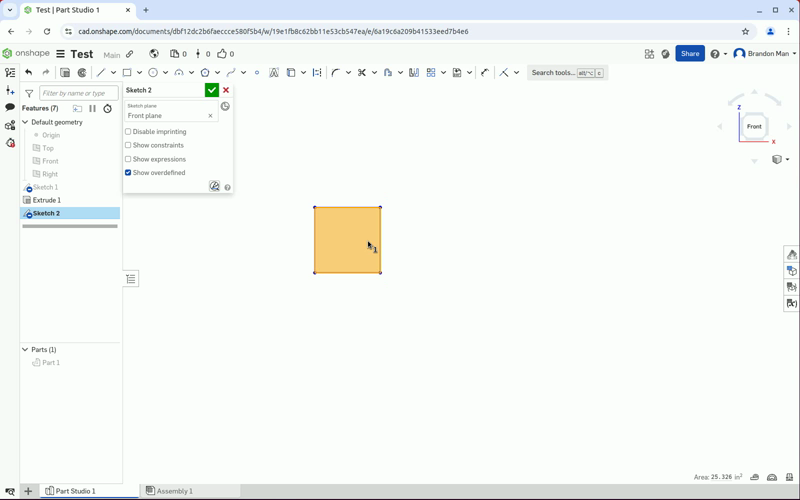
scroll(-6)
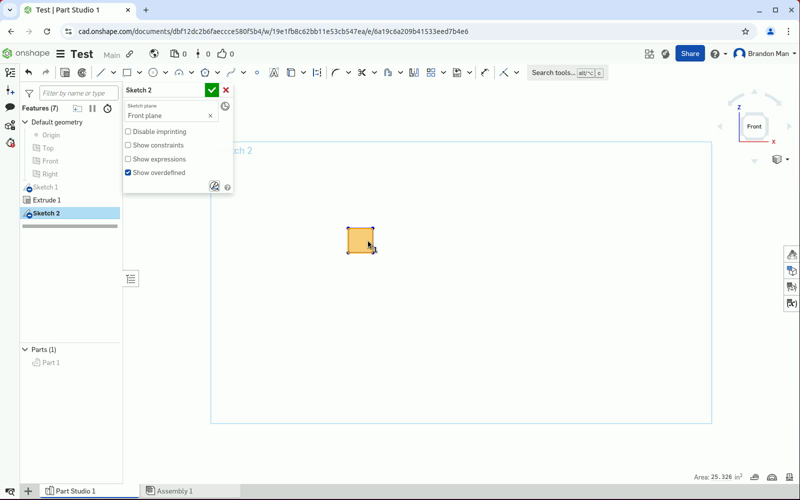
mouse_move(73, 352)
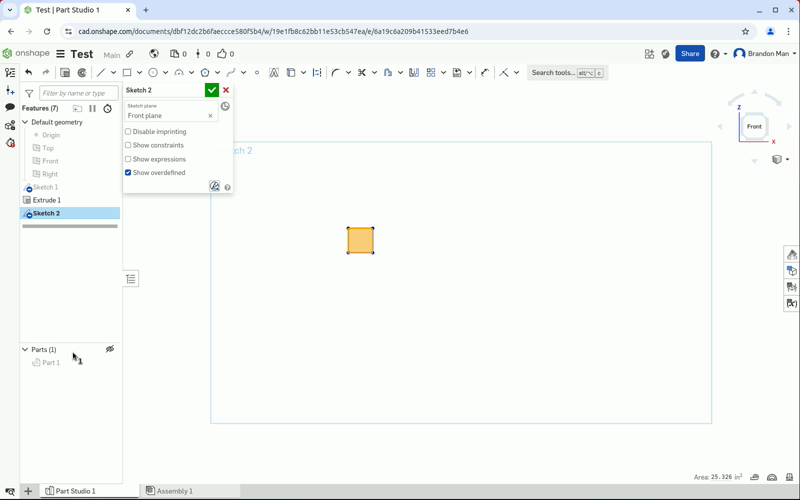
key(shift+y)
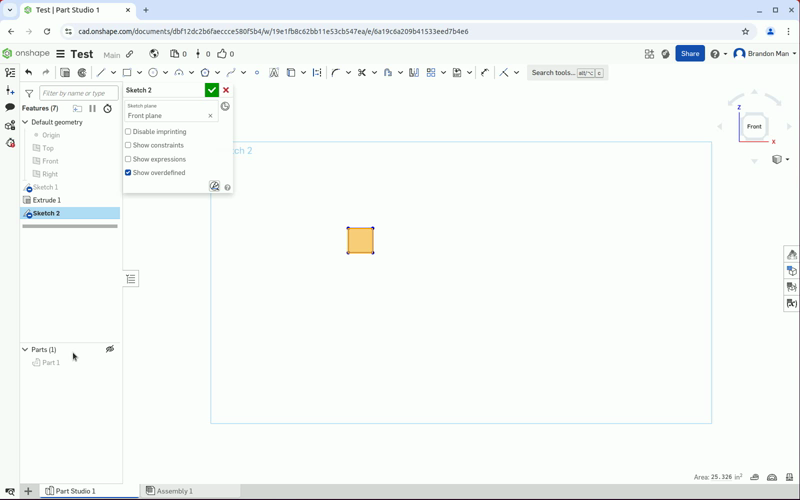
key(shift+e)
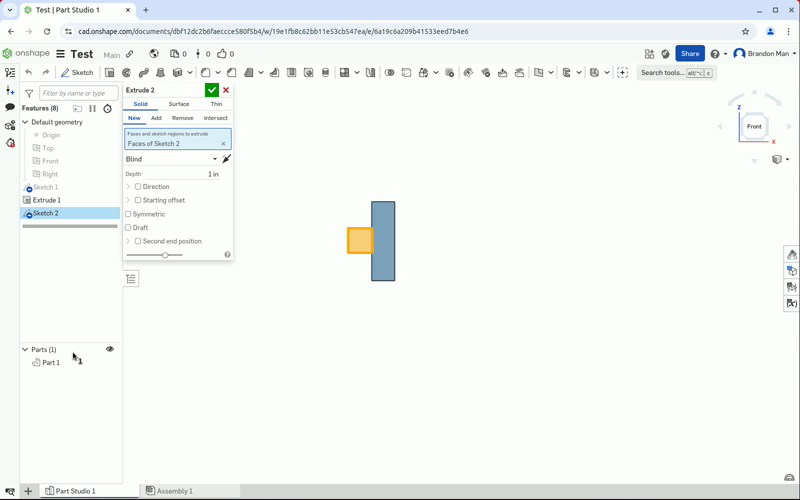
mouse_move(143, 106)
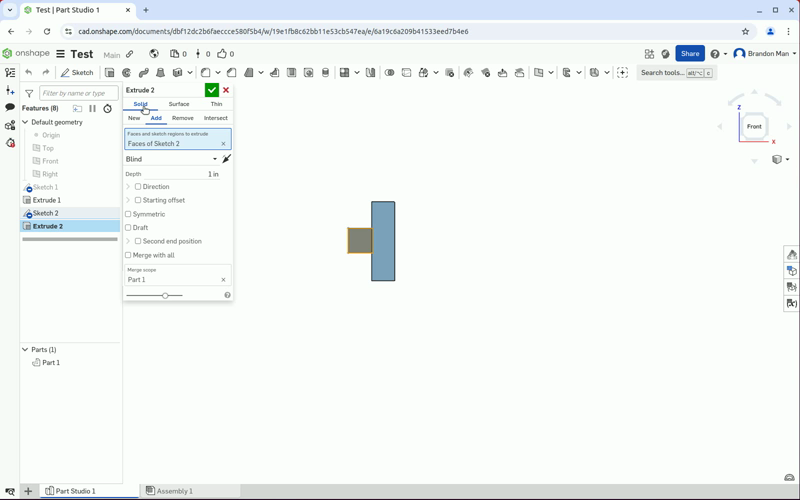
click(143, 106)
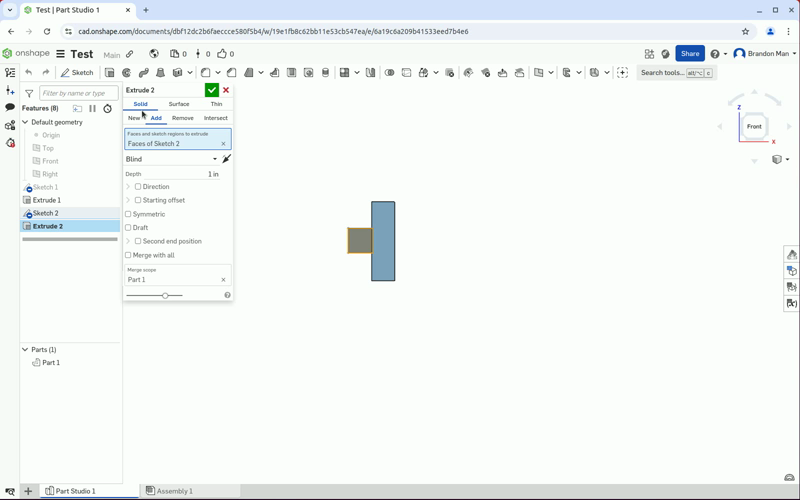
mouse_move(137, 120)
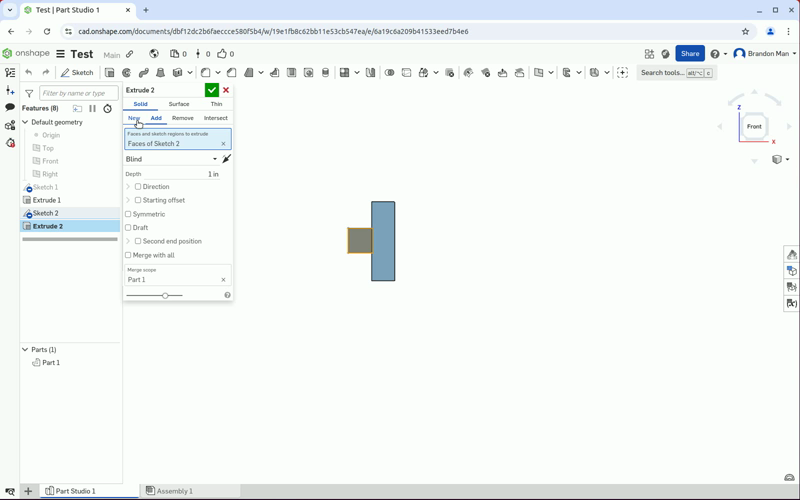
click(137, 120)
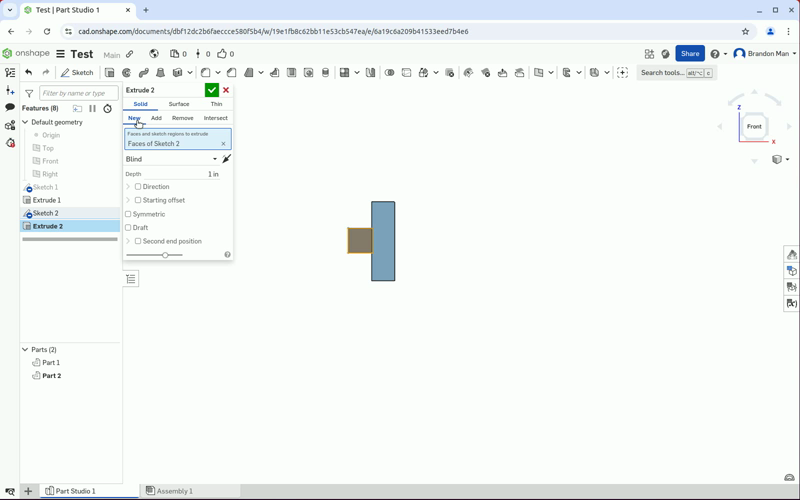
key(tab, 4)
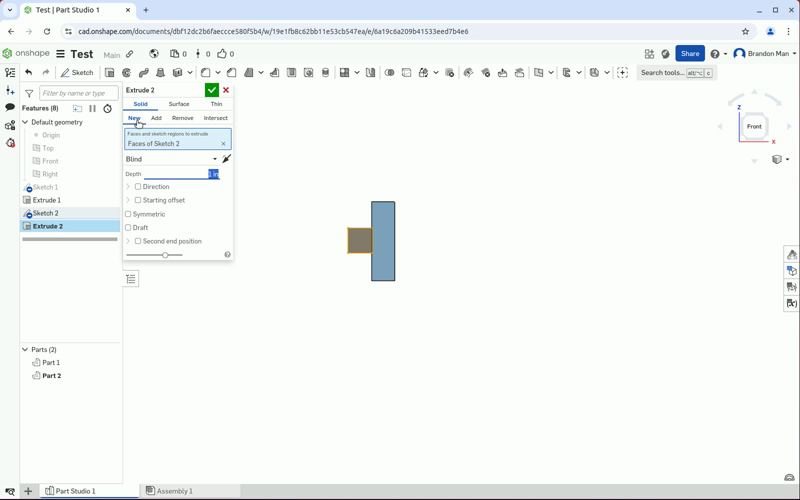
text(6.499)
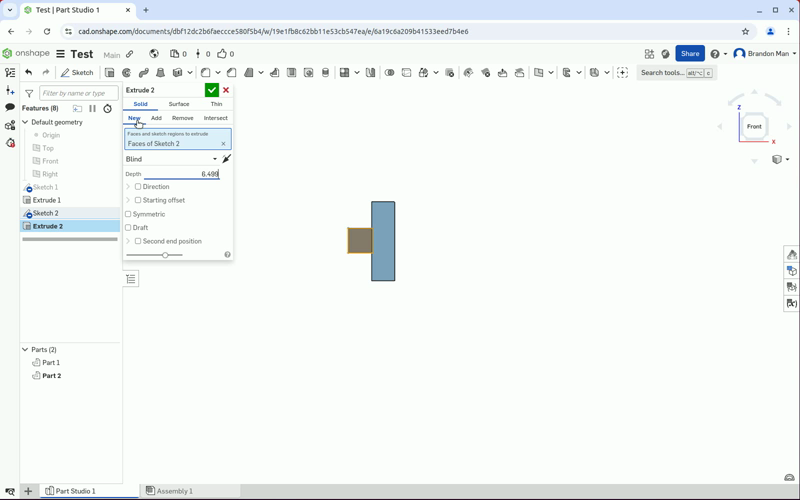
key(enter)
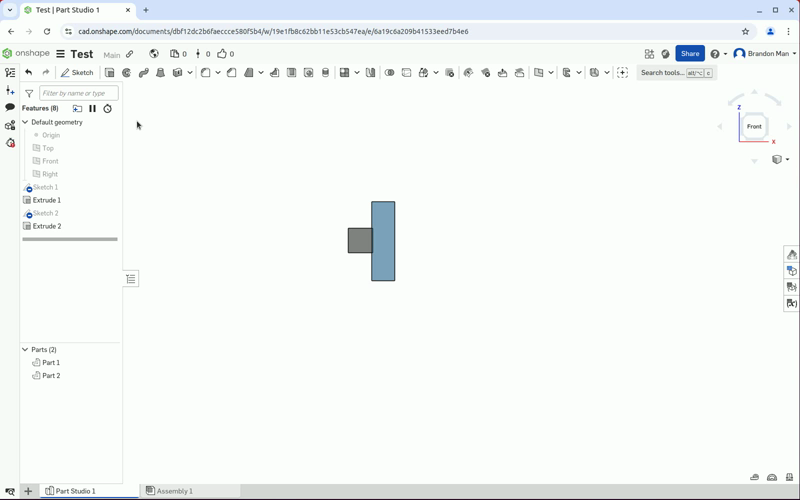
key(shift+h)
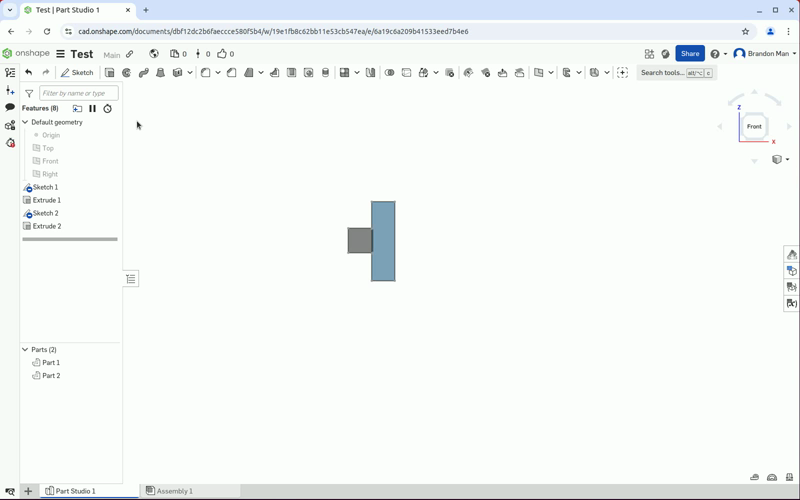
key(shift+h)
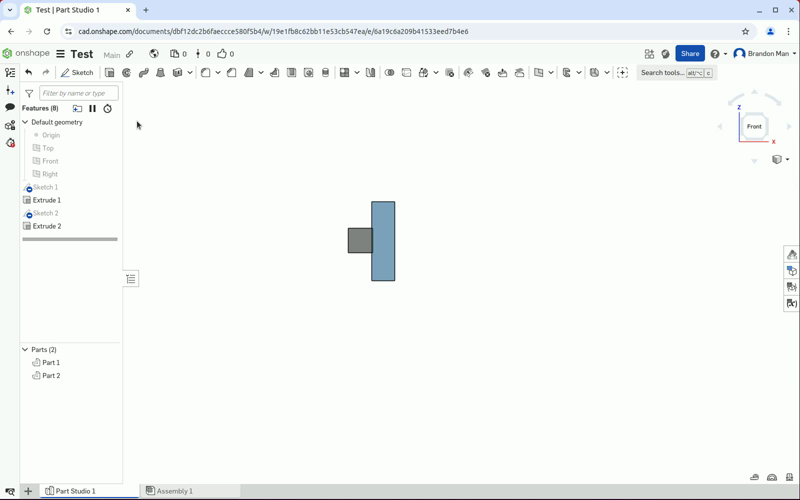
mouse_move(73, 189)
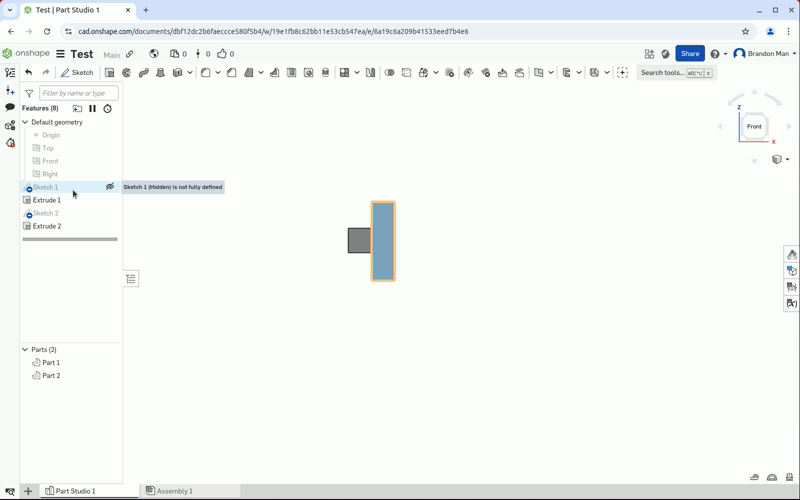
click(73, 189)
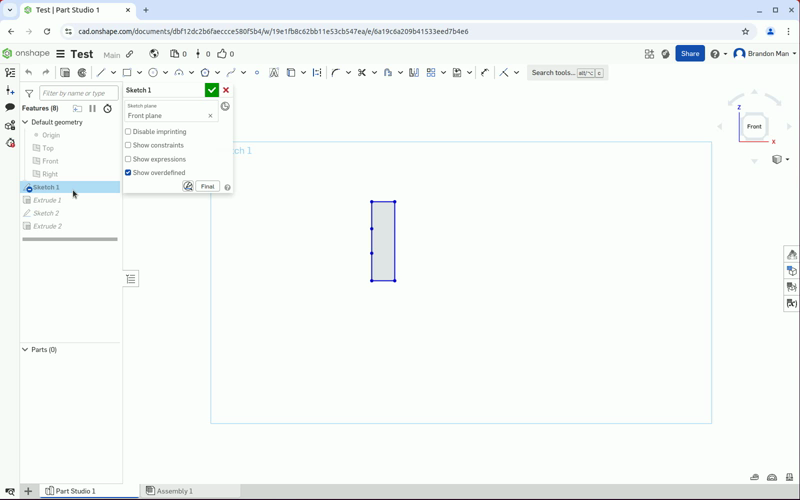
mouse_move(229, 92)
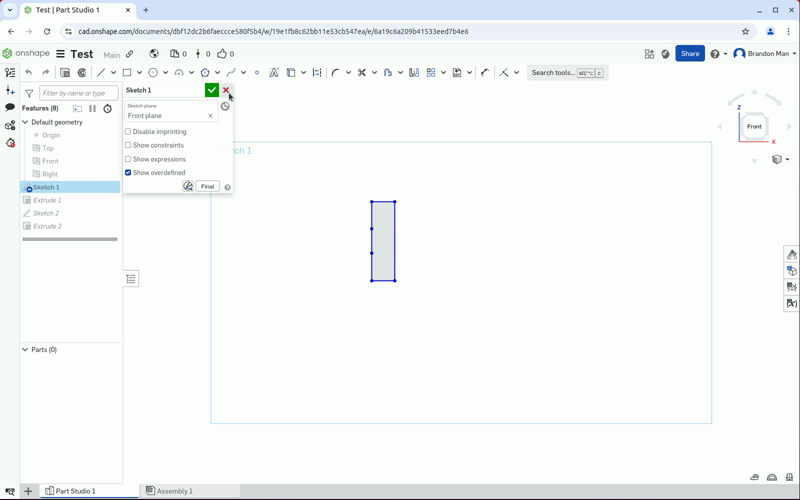
click(229, 92)
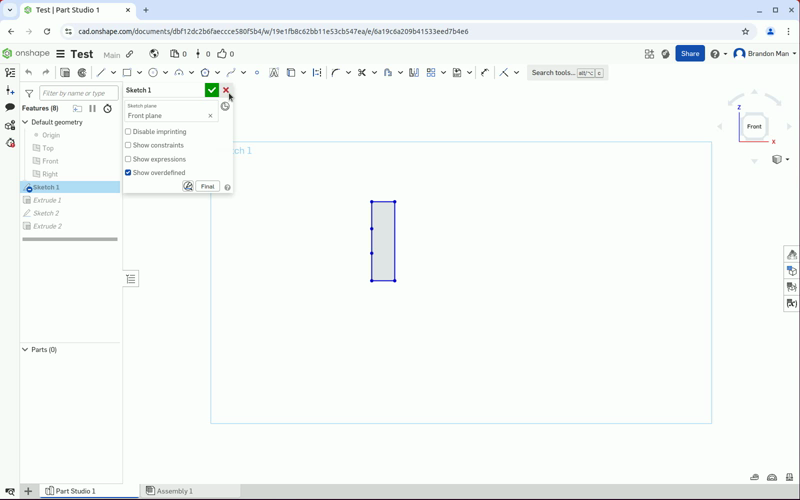
key(shift+s)
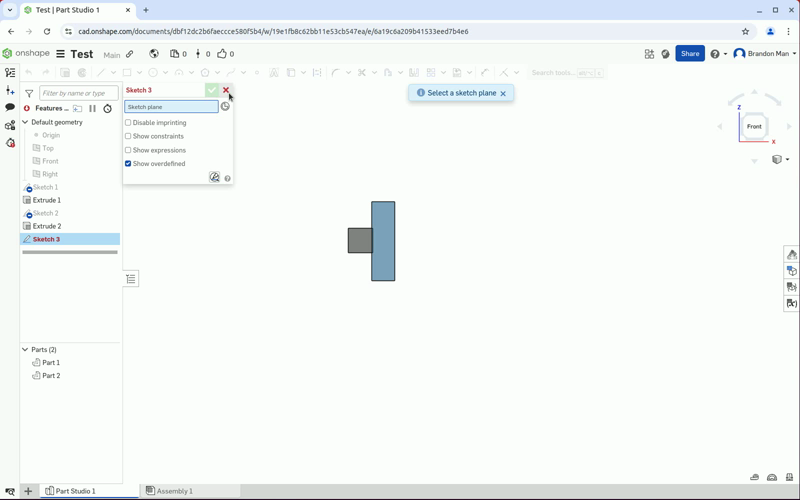
mouse_move(73, 163)
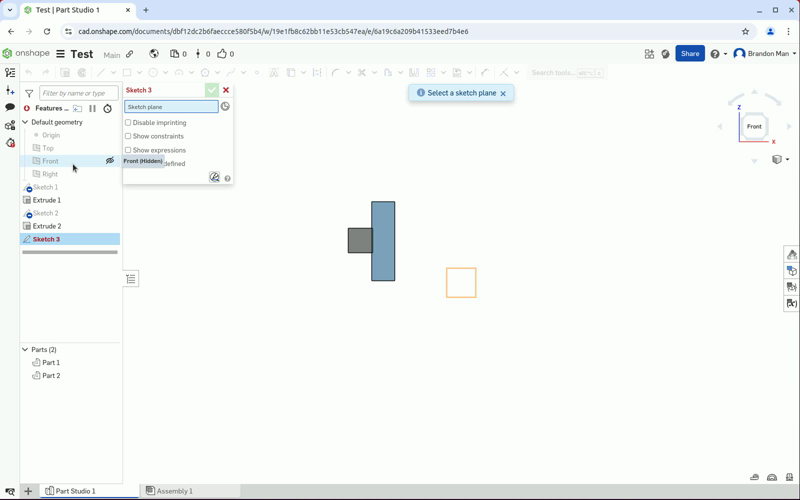
click(73, 163)
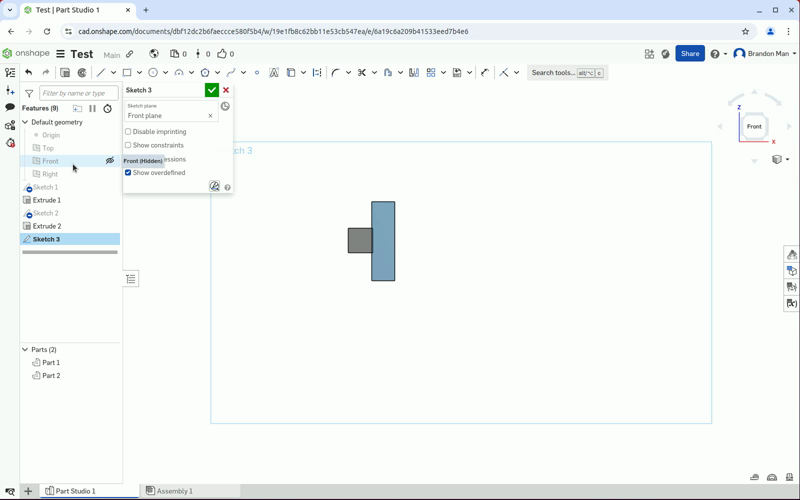
mouse_move(73, 352)
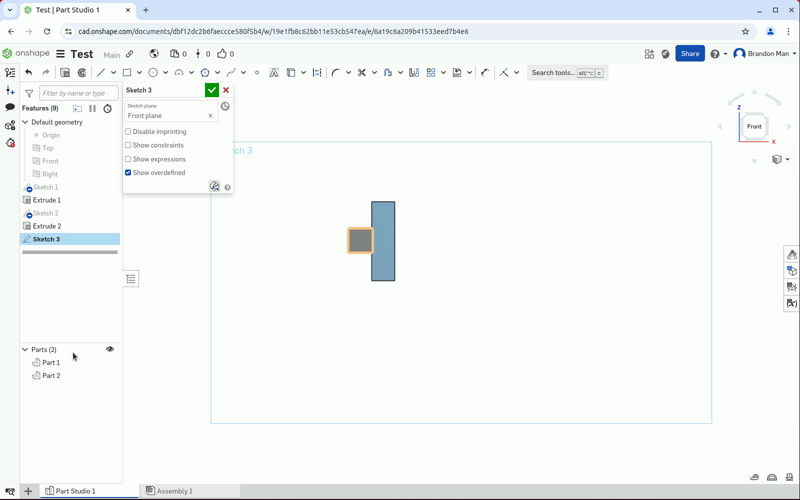
key(y)
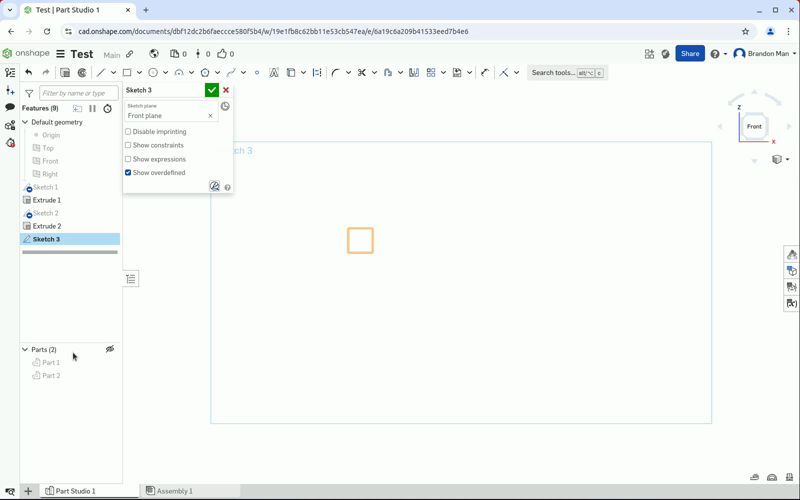
key(l)
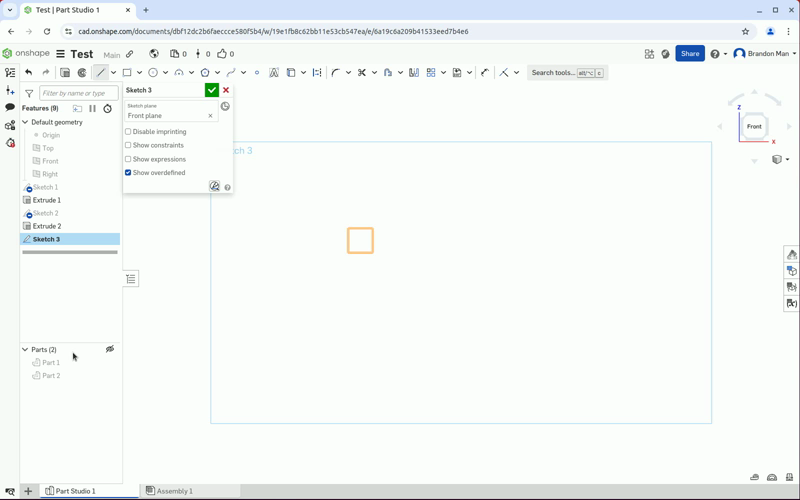
key_down(shift)
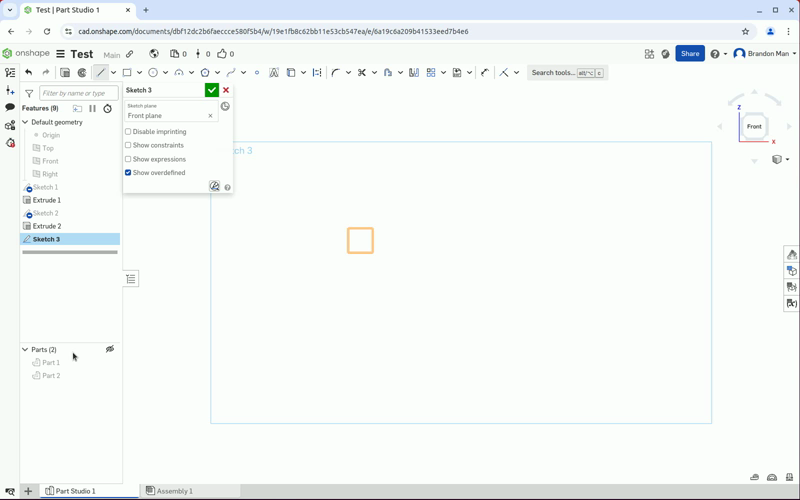
mouse_move(371, 280)
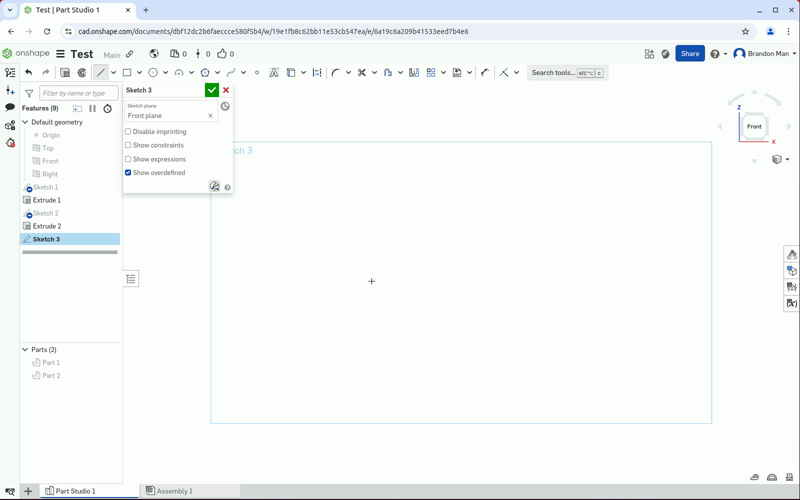
click(371, 280)
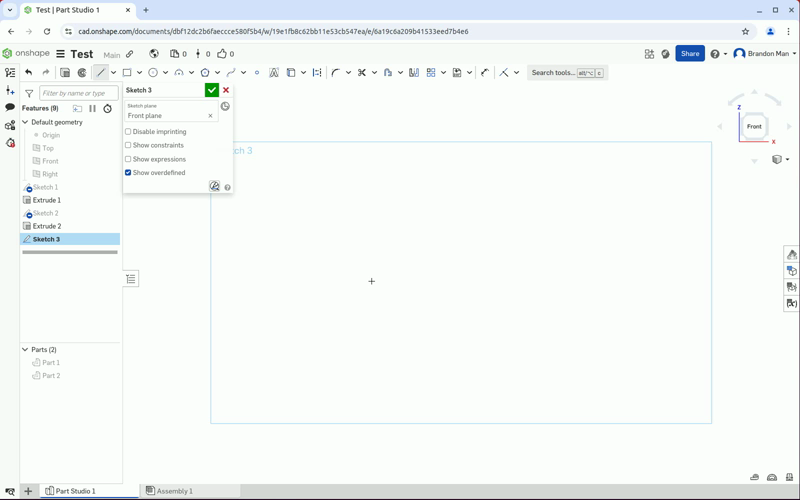
key_up(shift)
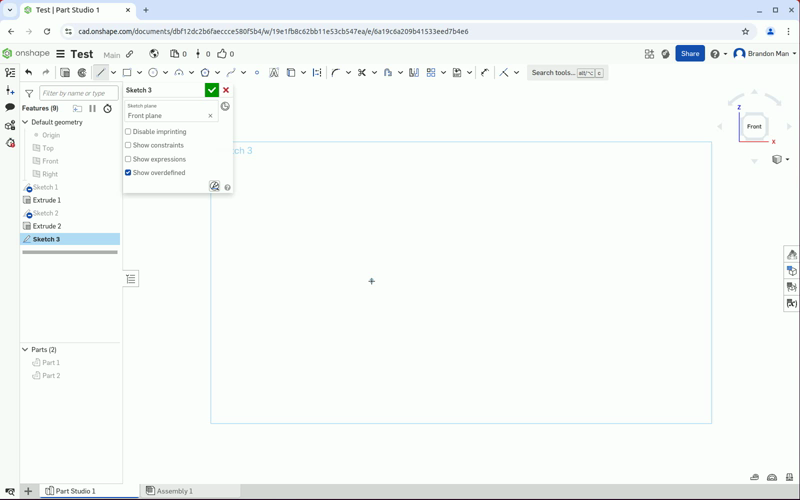
key_down(shift)
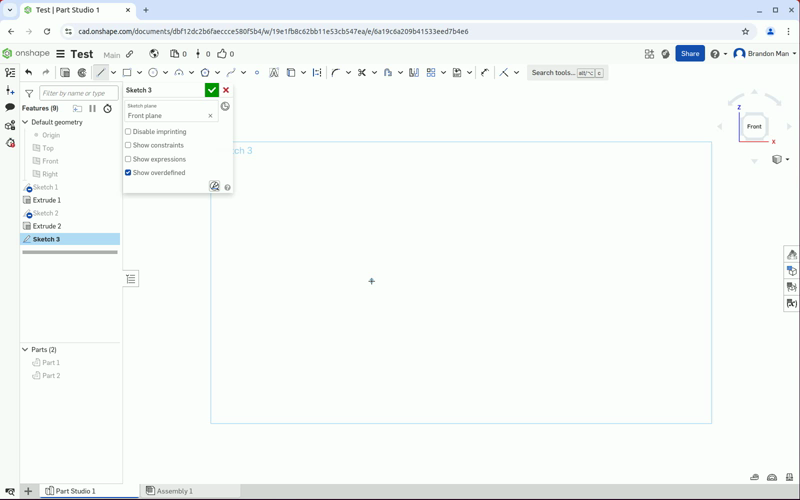
mouse_move(401, 280)
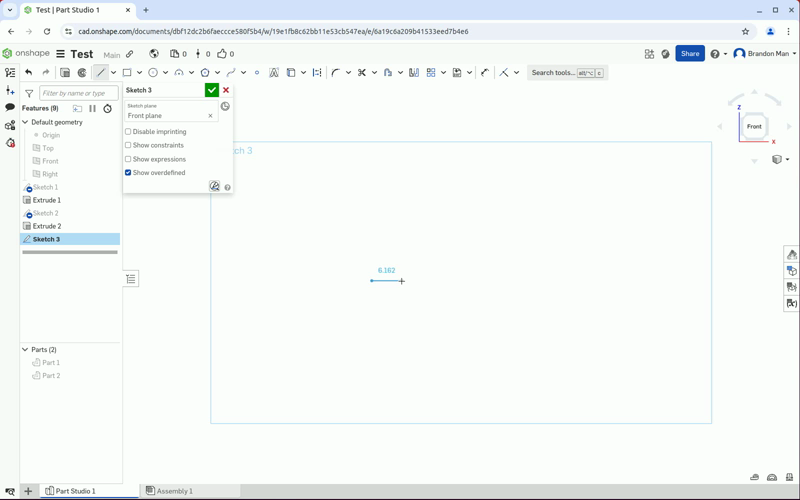
mouse_move(394, 280)
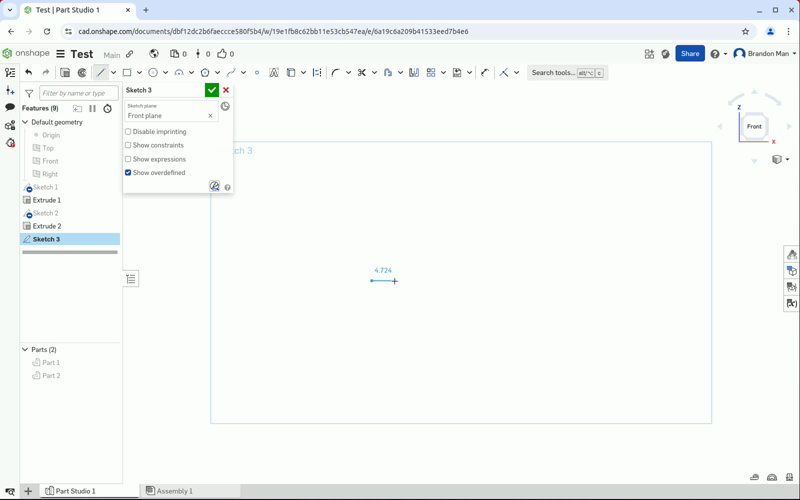
click(394, 280)
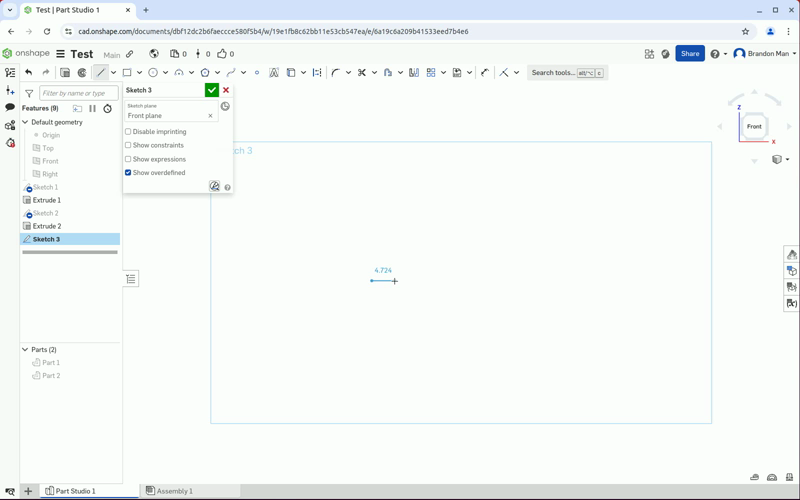
key_up(shift)
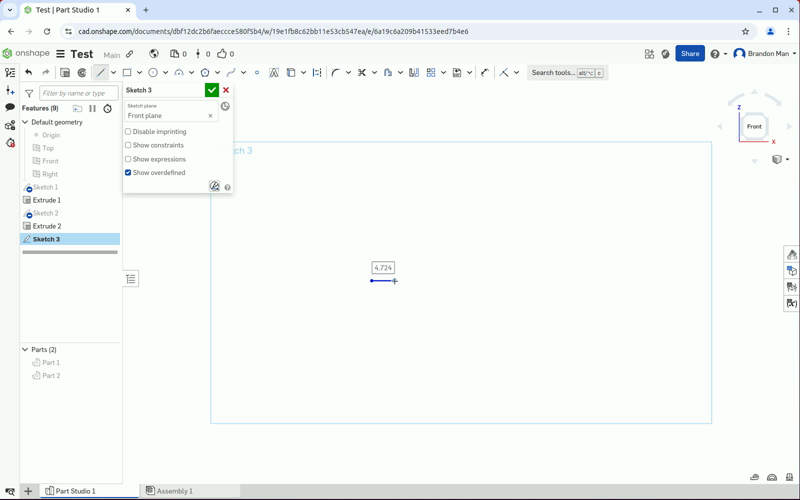
key_down(shift)
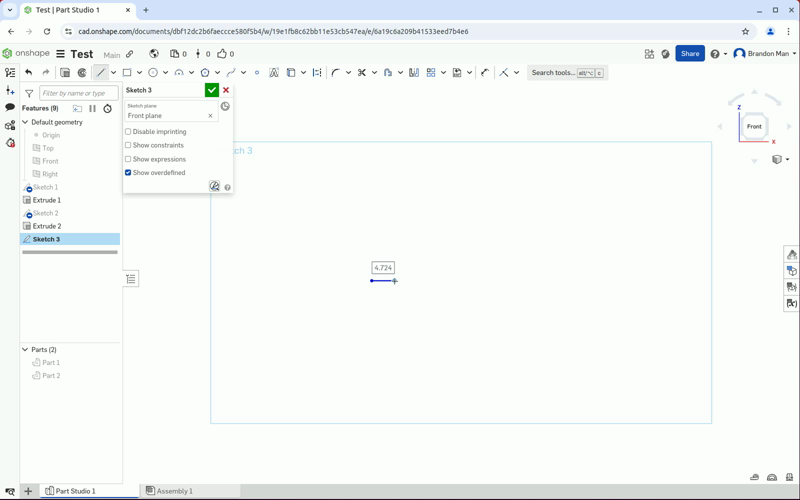
mouse_move(394, 201)
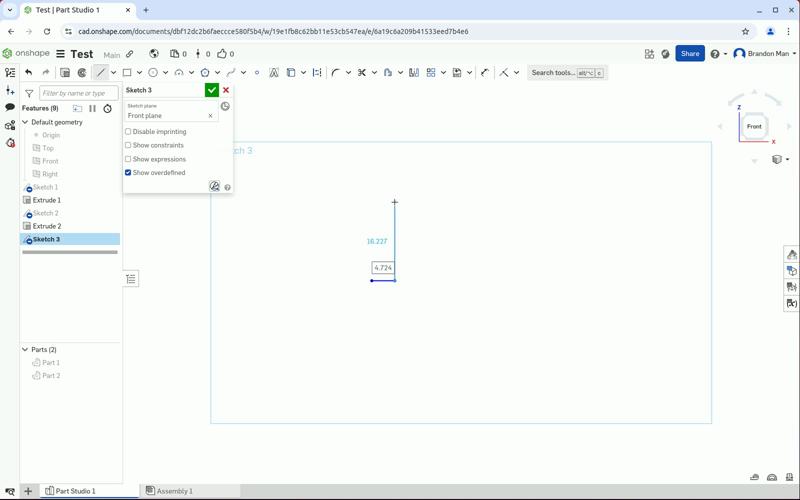
click(394, 201)
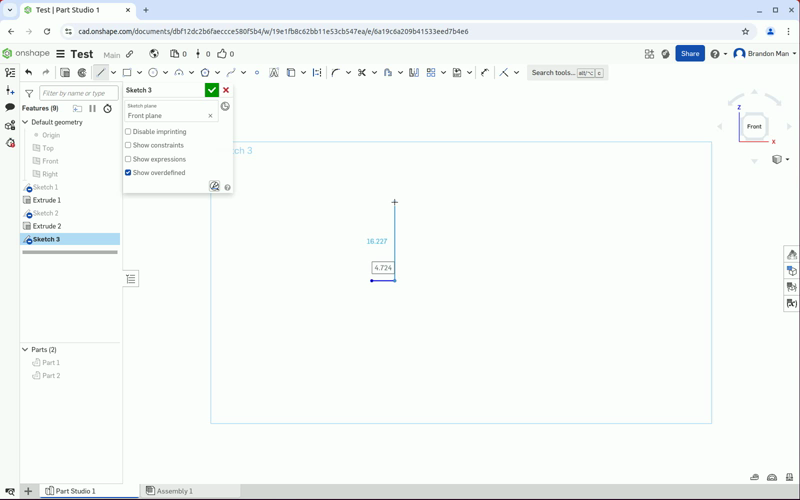
key_up(shift)
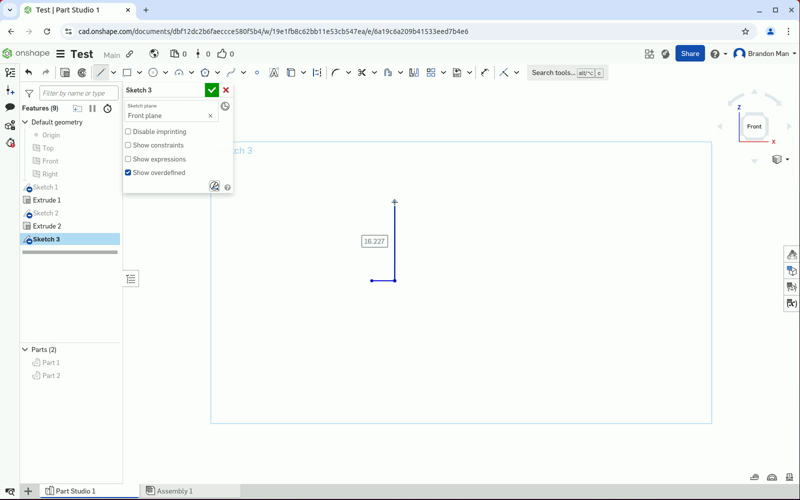
key_down(shift)
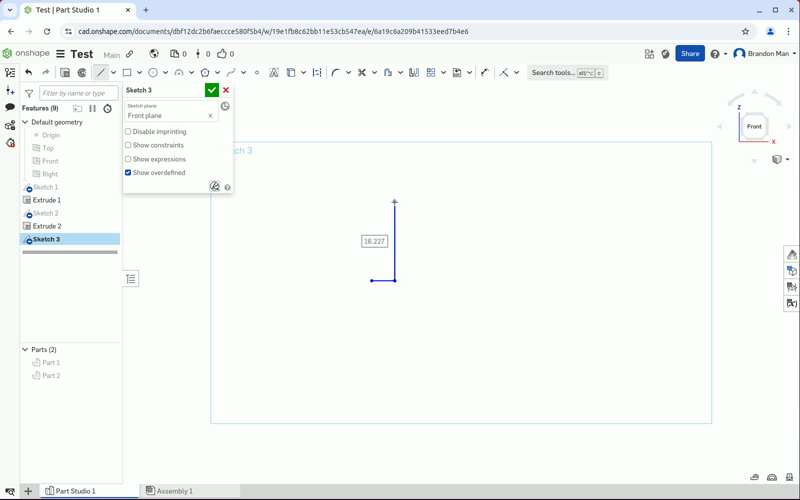
mouse_move(424, 201)
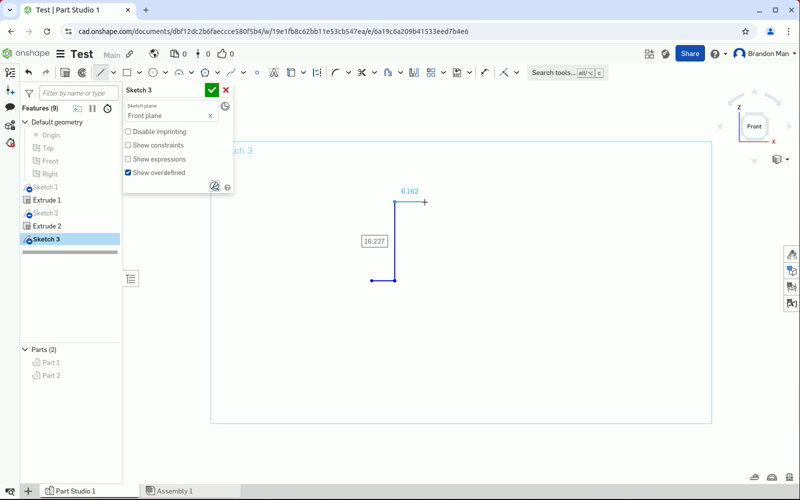
mouse_move(371, 201)
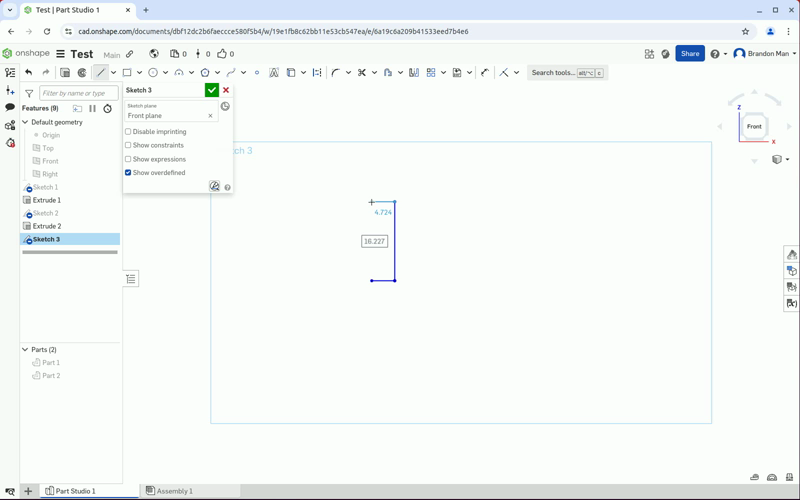
click(371, 201)
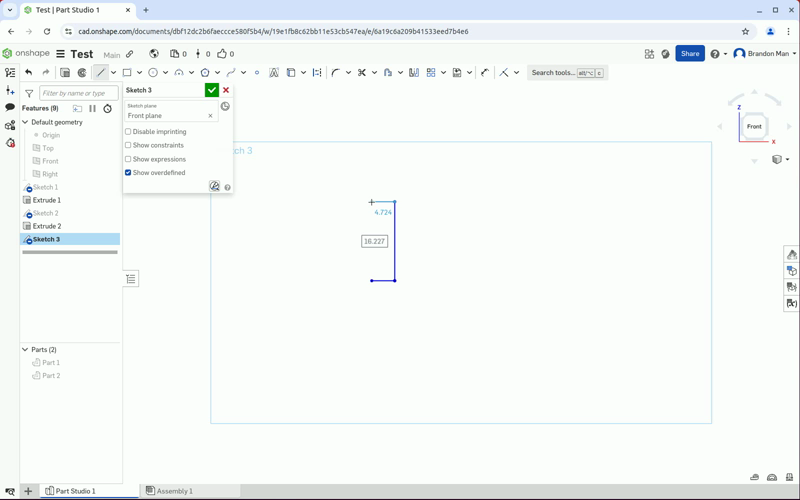
key_up(shift)
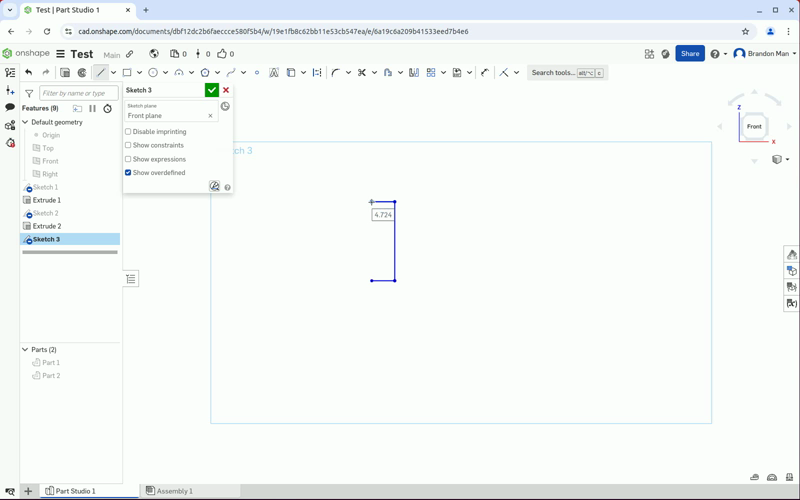
key_down(shift)
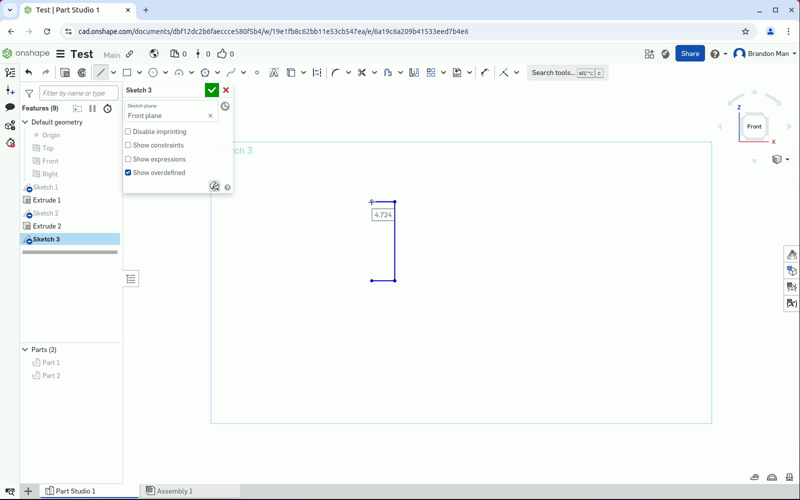
mouse_move(401, 201)
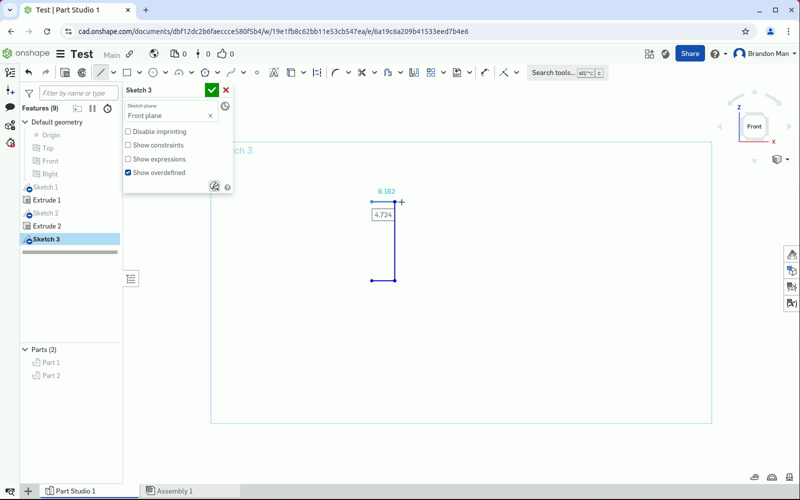
mouse_move(371, 228)
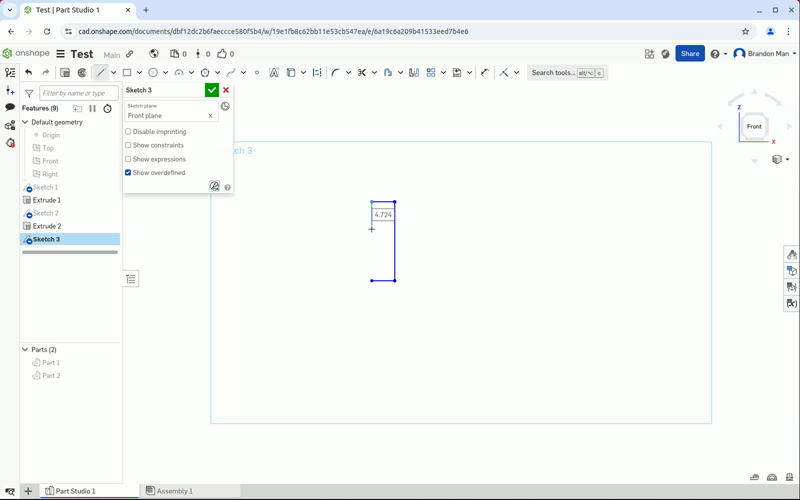
click(371, 228)
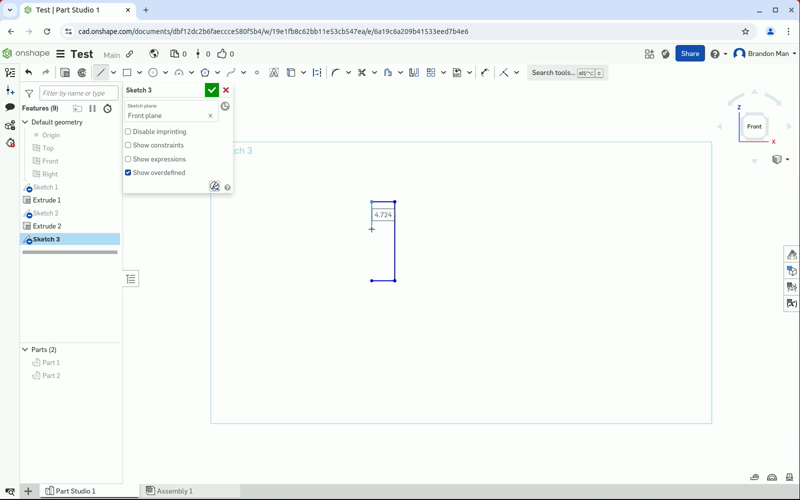
key_up(shift)
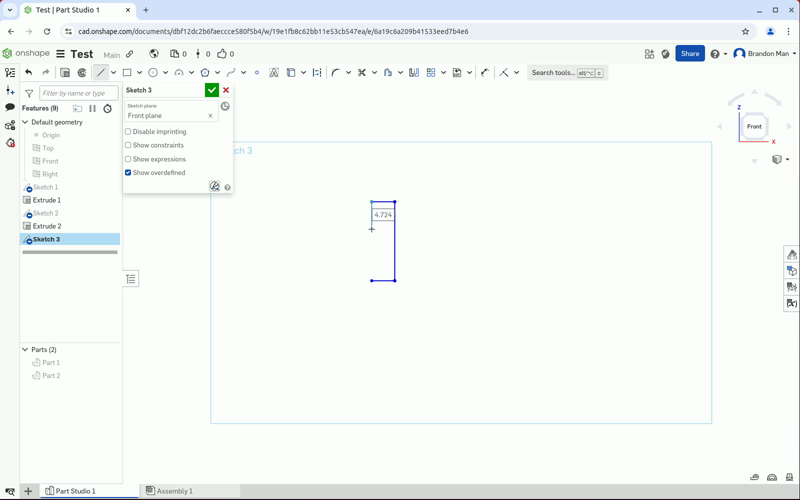
key_down(shift)
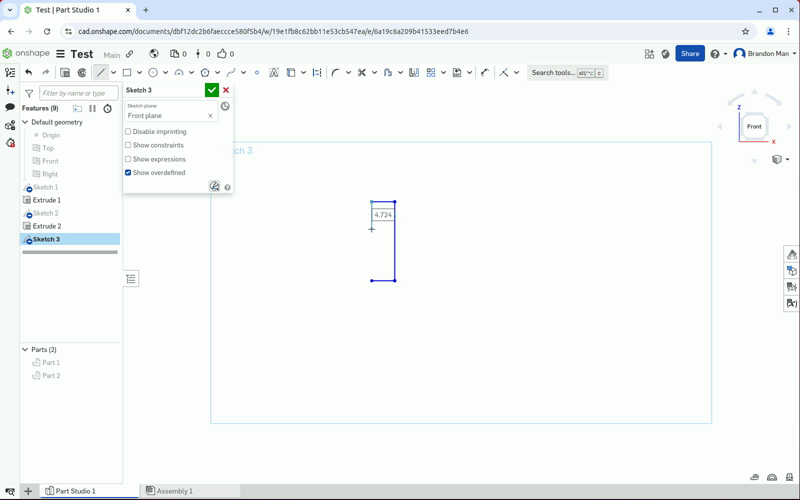
mouse_move(401, 228)
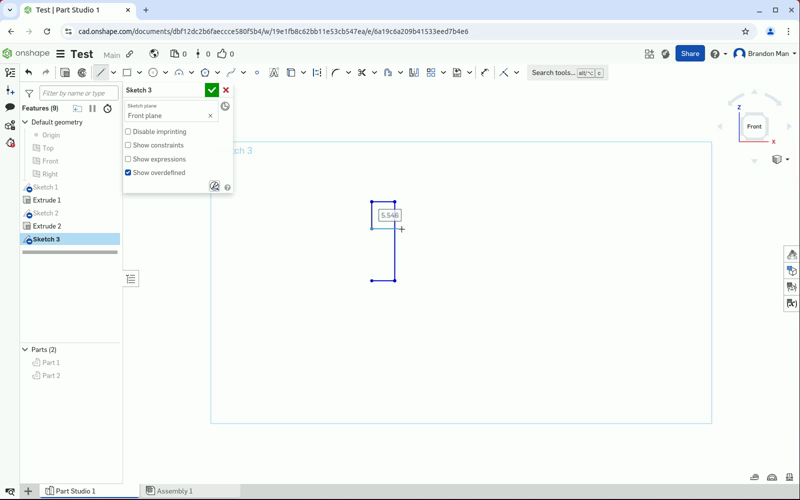
mouse_move(371, 253)
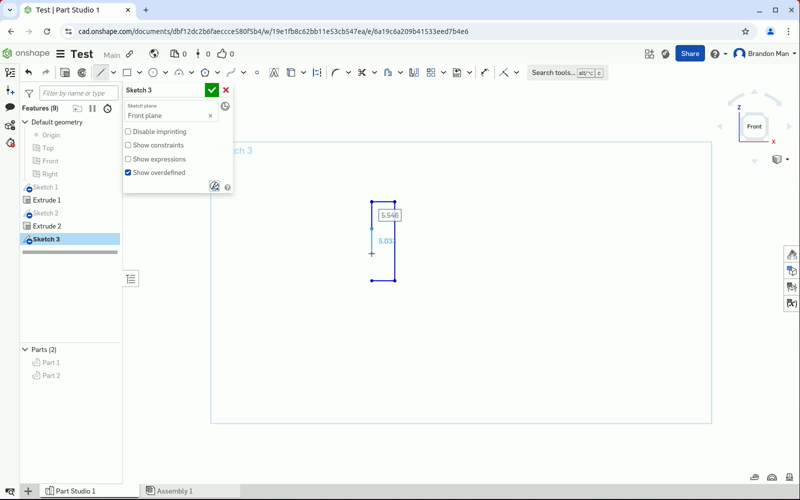
click(371, 253)
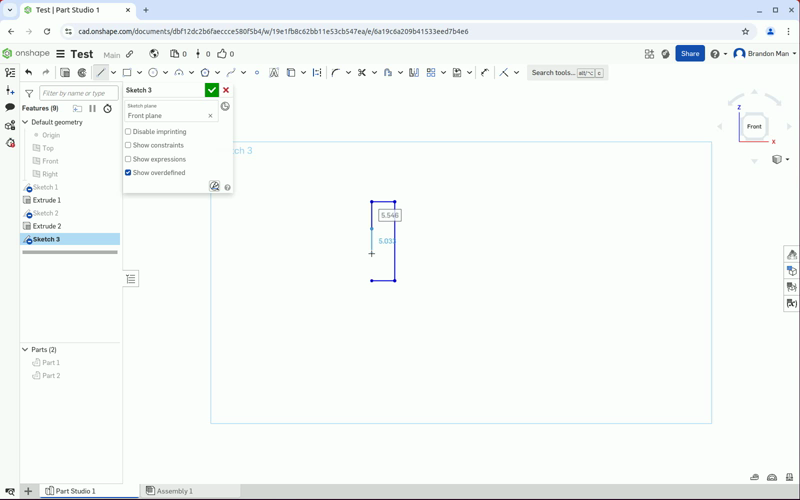
key_up(shift)
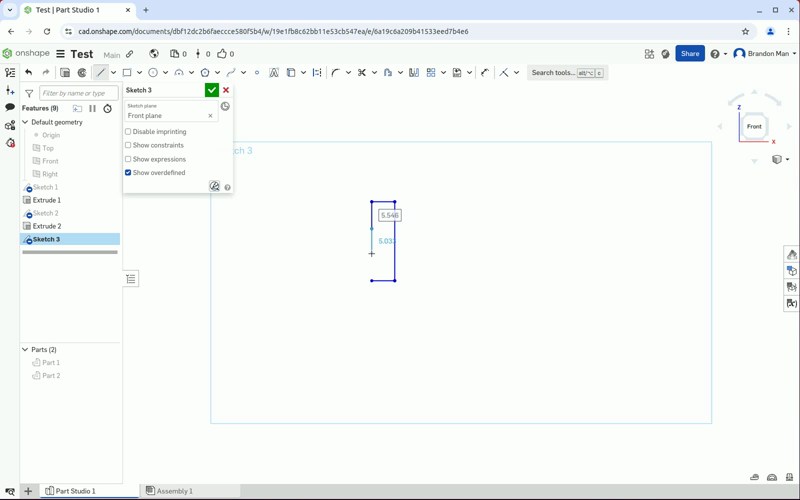
mouse_move(401, 253)
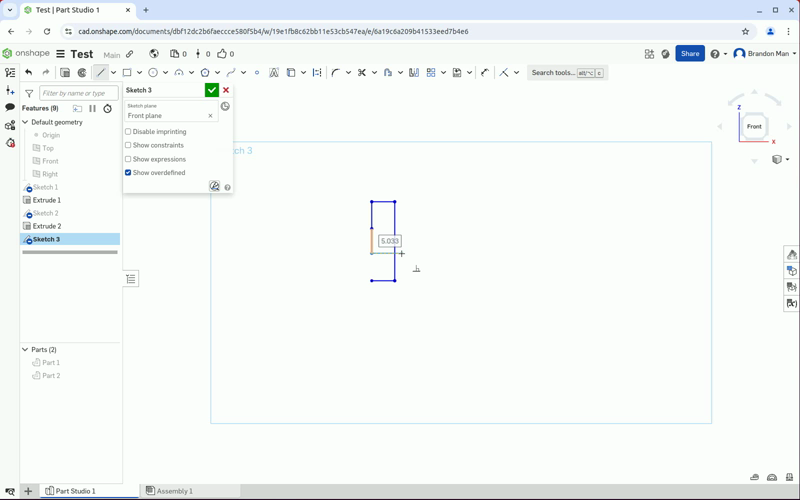
key_down(shift)
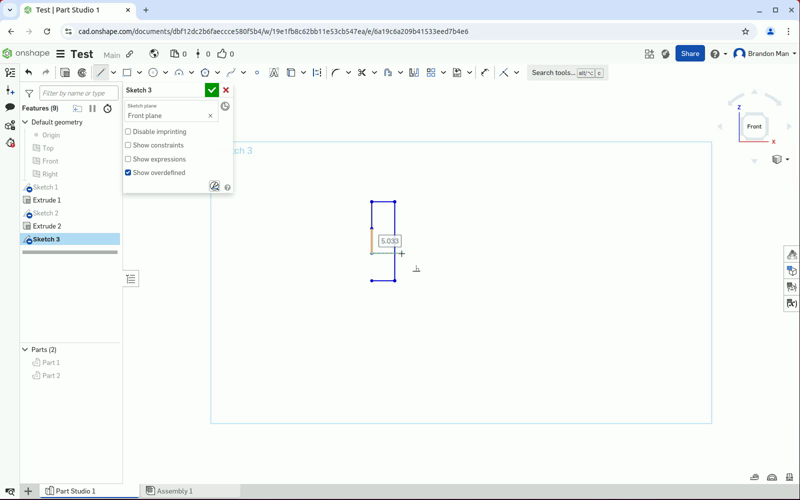
mouse_move(371, 280)
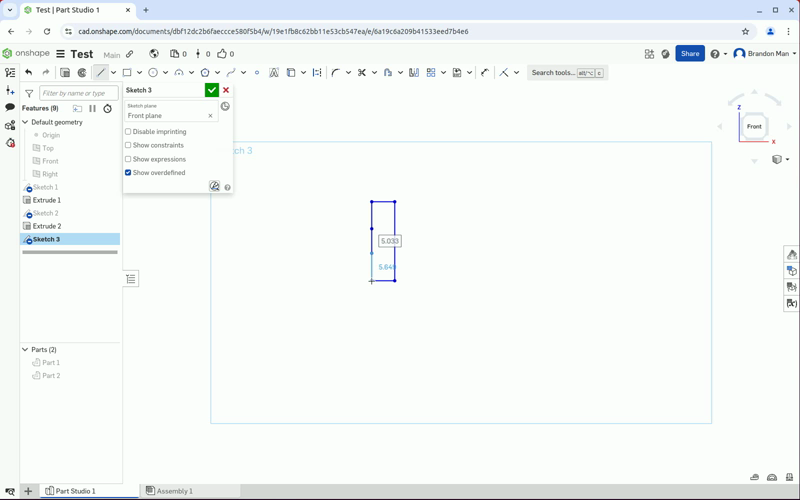
key_up(shift)
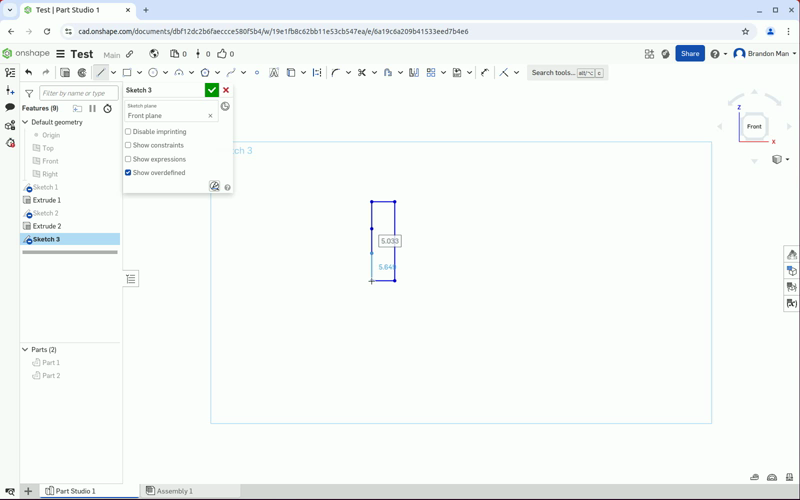
click(371, 280)
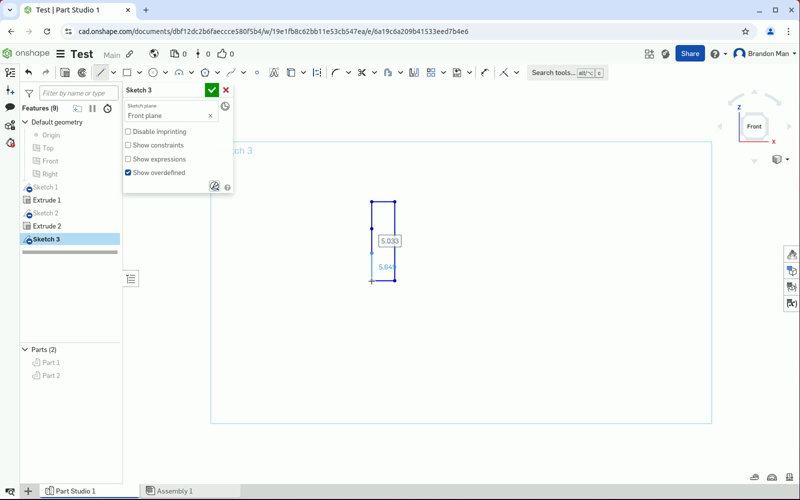
key(esc)
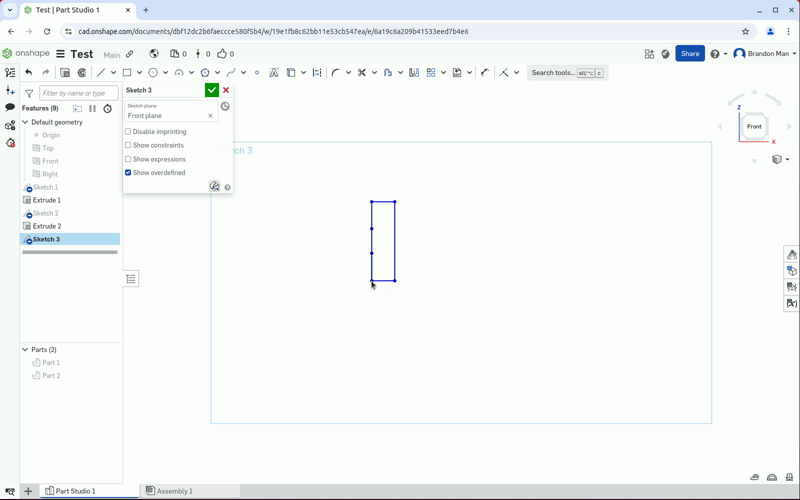
mouse_move(373, 241)
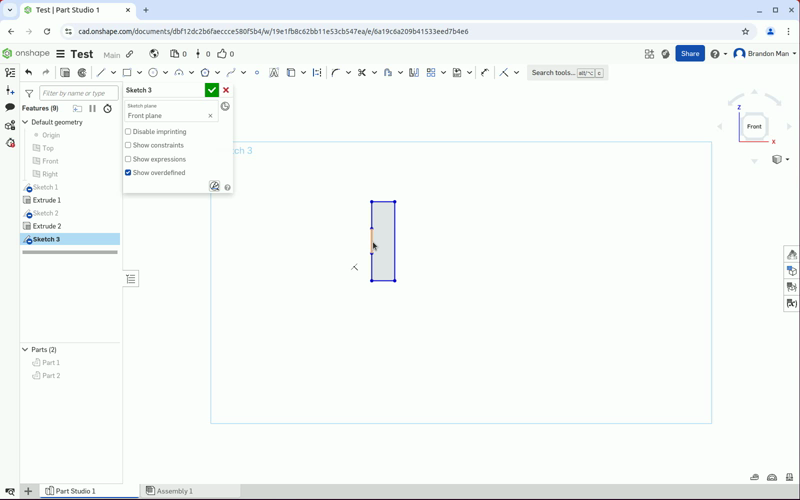
click(373, 241)
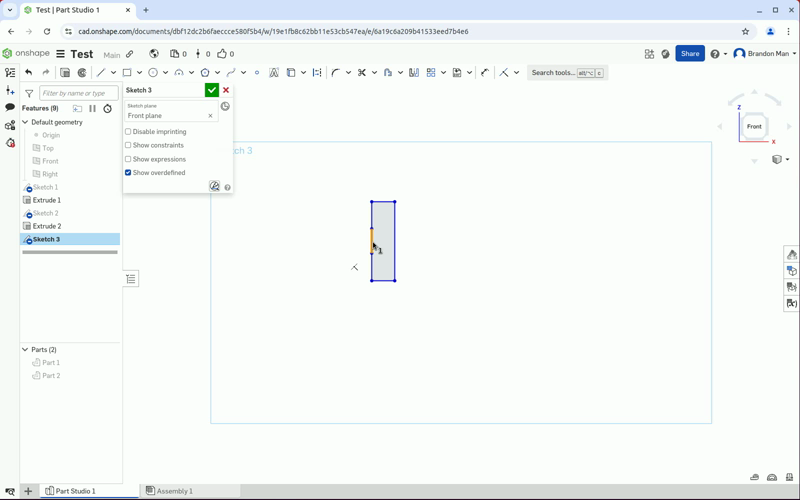
mouse_move(73, 352)
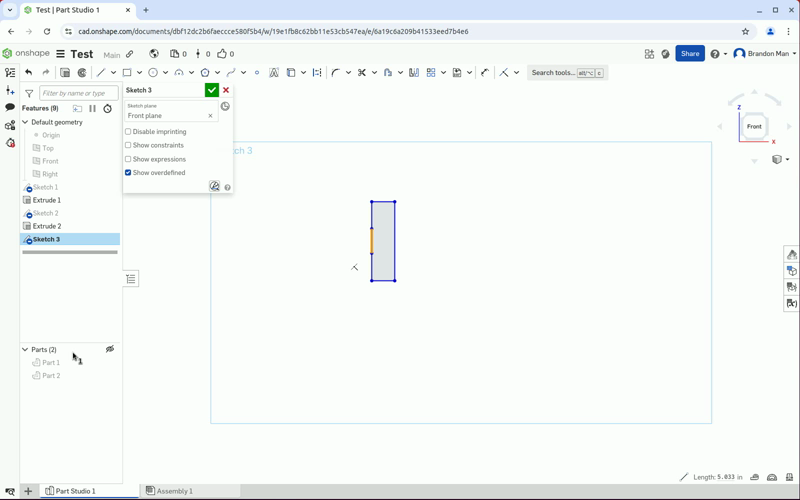
key(shift+y)
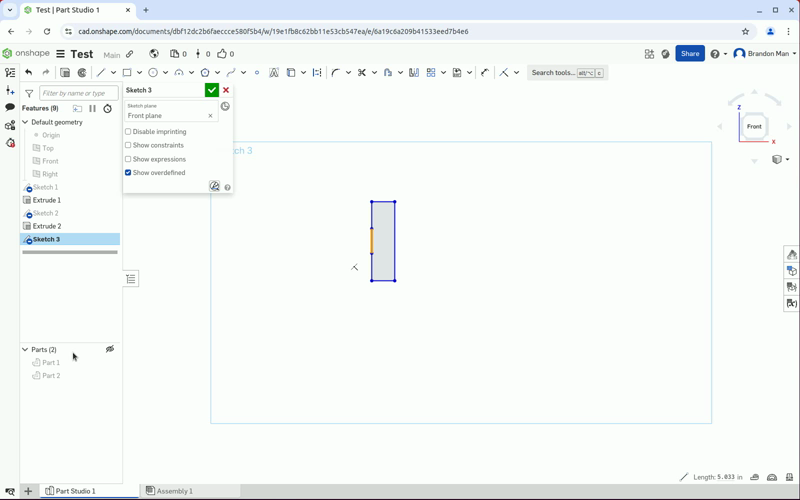
key(shift+e)
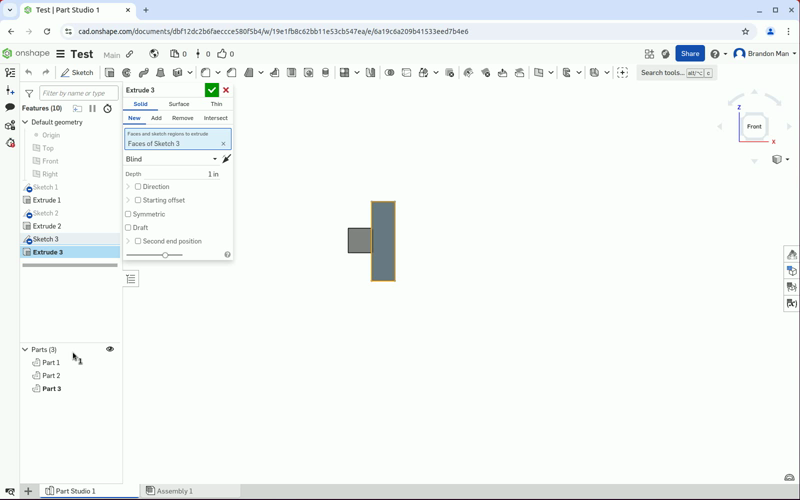
mouse_move(143, 106)
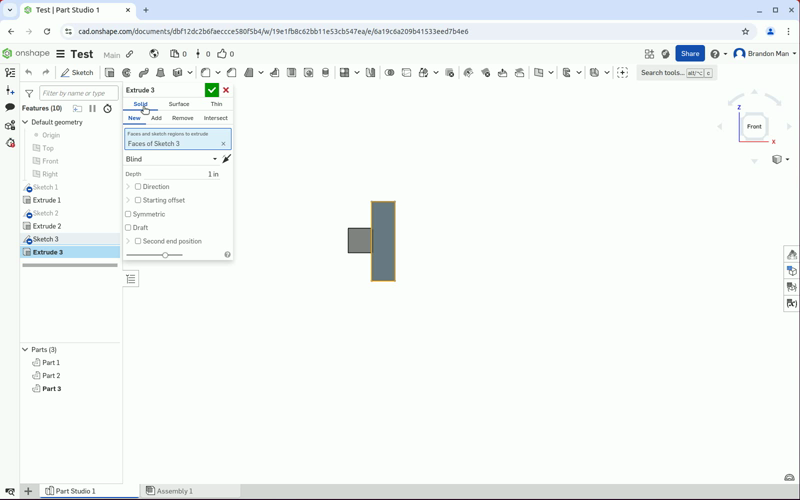
click(143, 106)
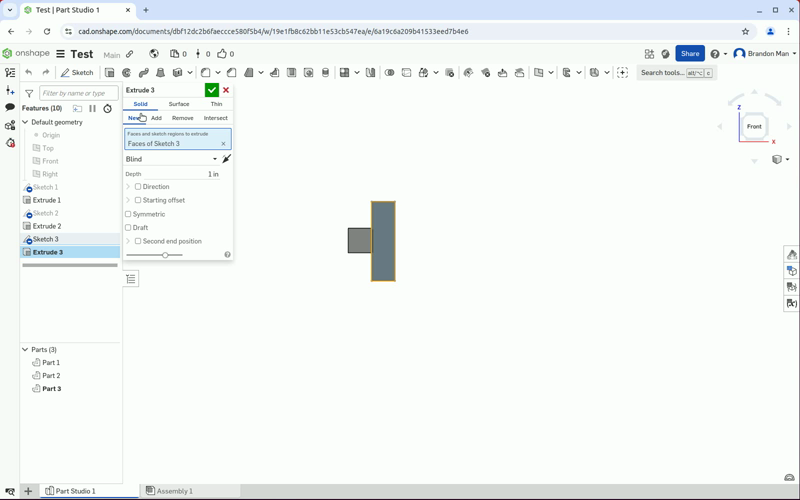
mouse_move(137, 120)
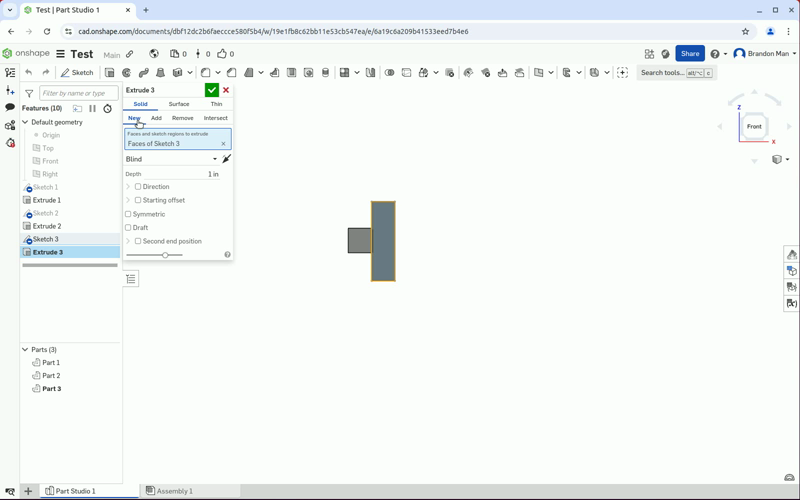
click(137, 120)
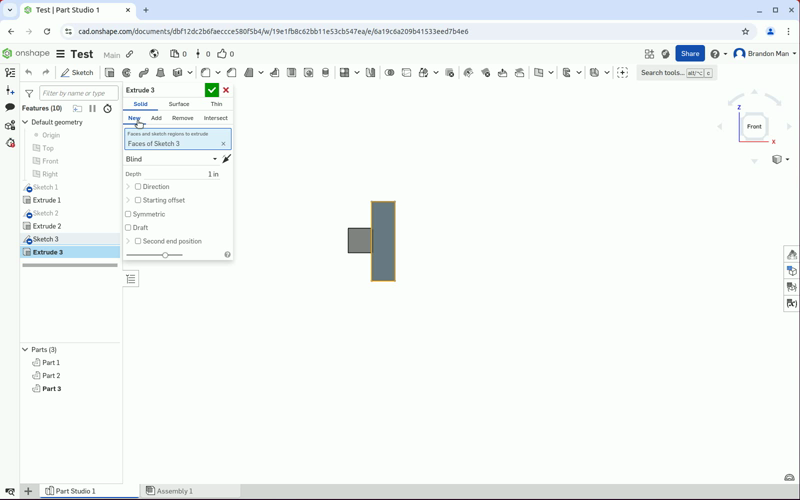
key(tab, 4)
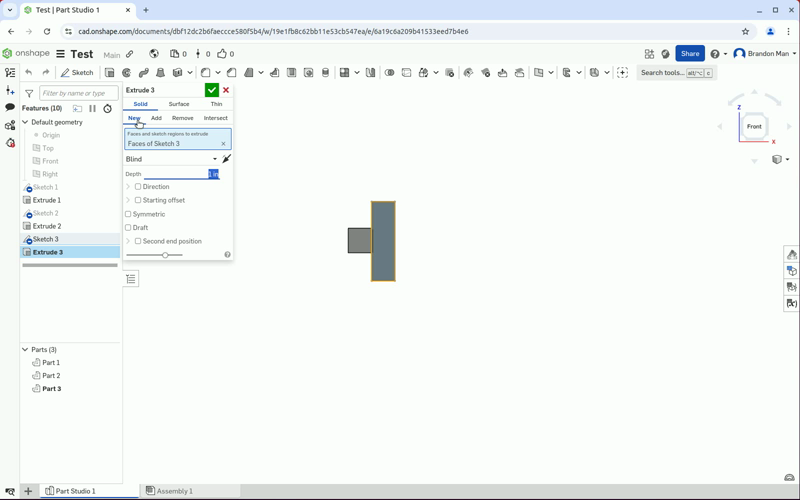
text(6.258)
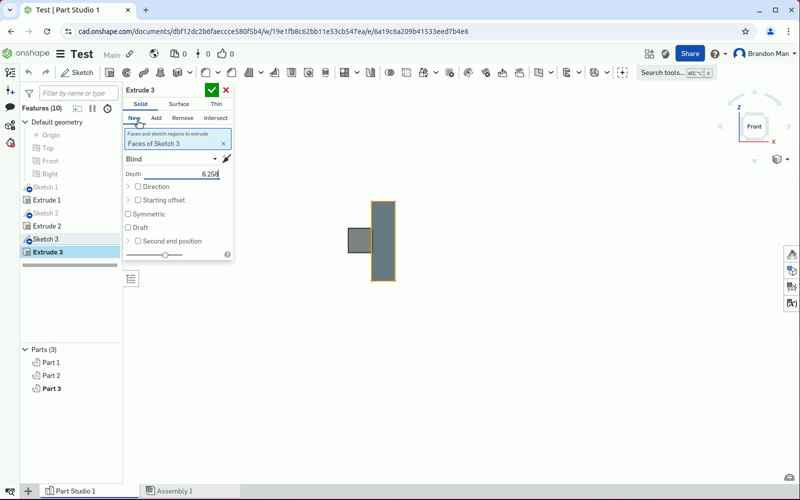
key(tab, 3)
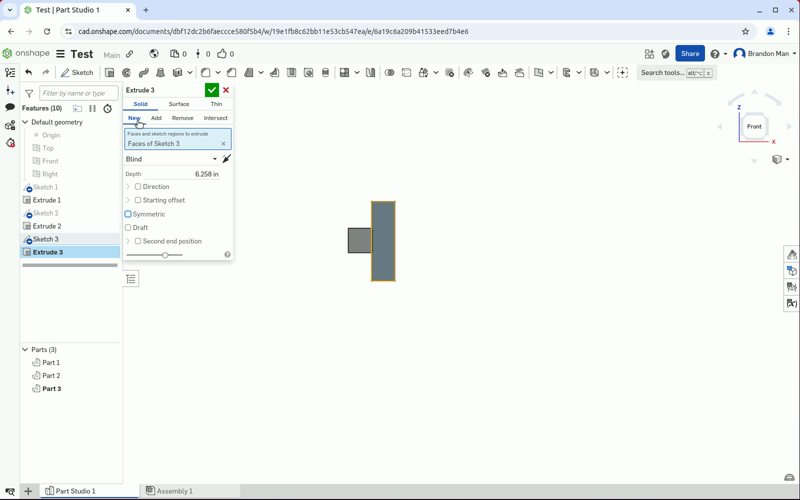
key(space)
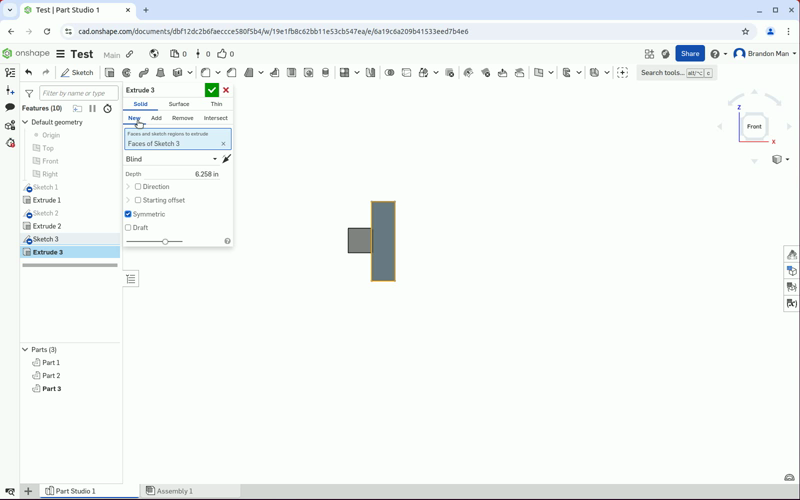
key(enter)
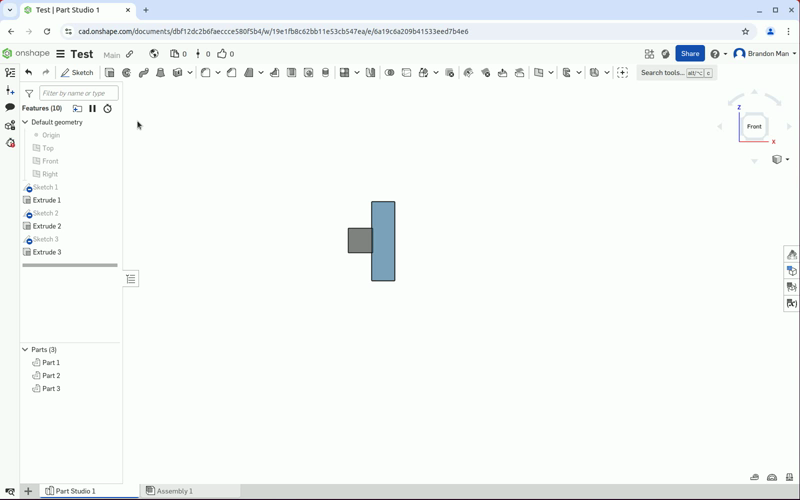
key(shift+h)
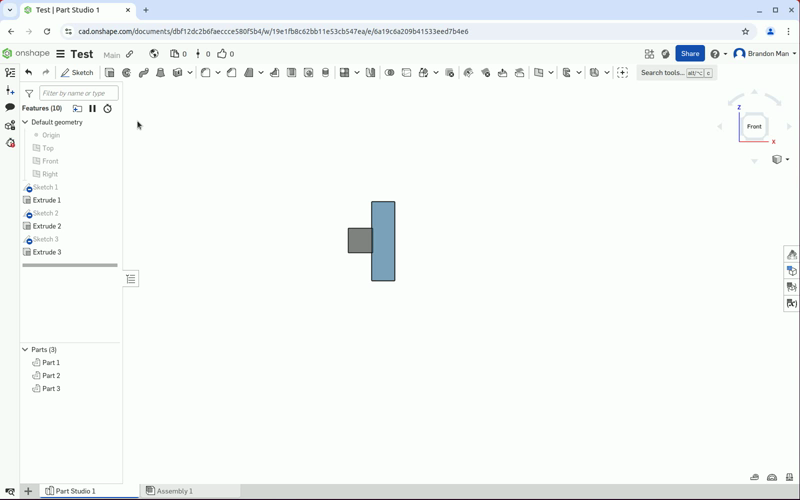
key(shift+h)
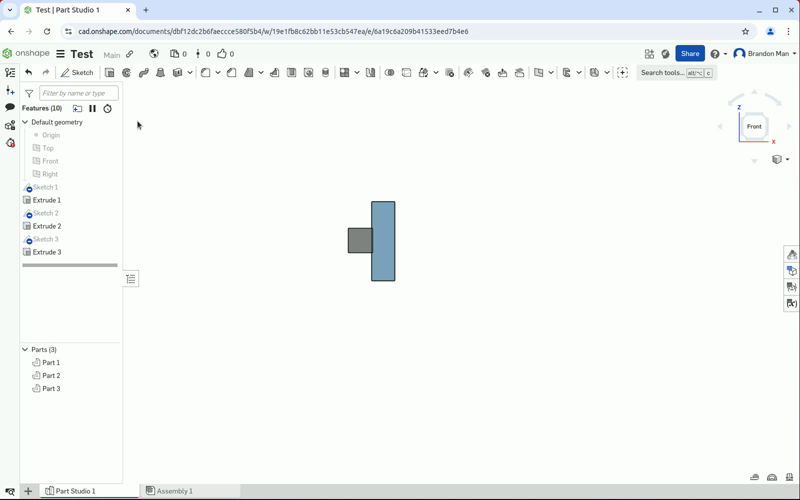
mouse_move(73, 189)
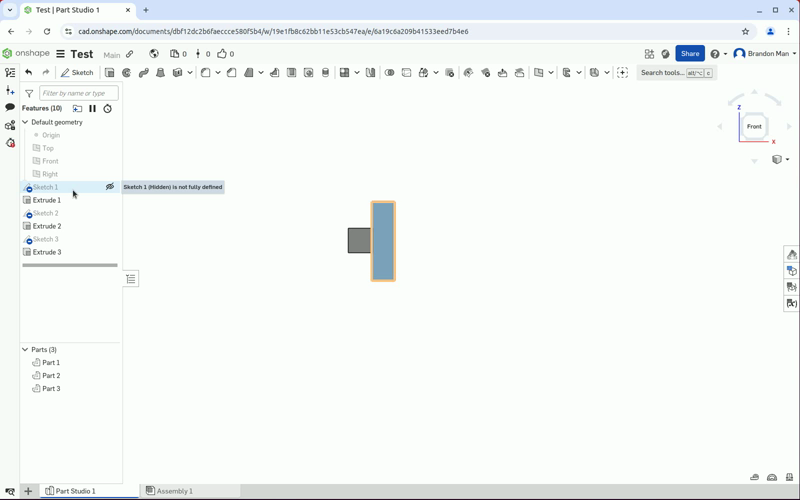
click(73, 189)
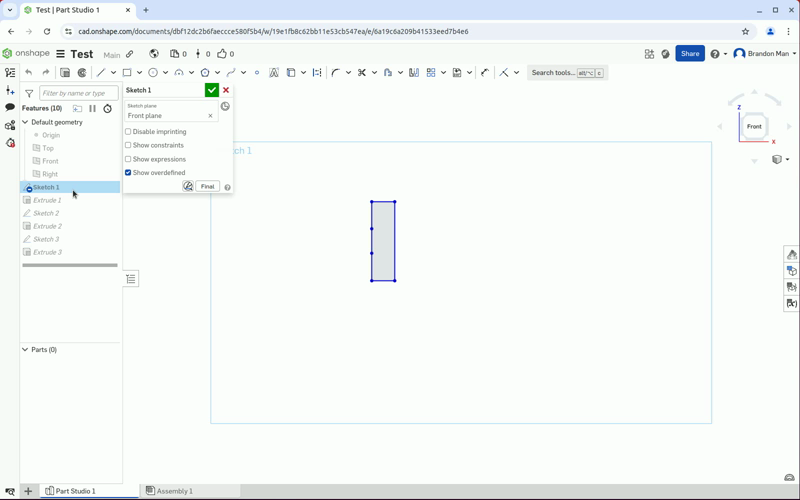
mouse_move(229, 92)
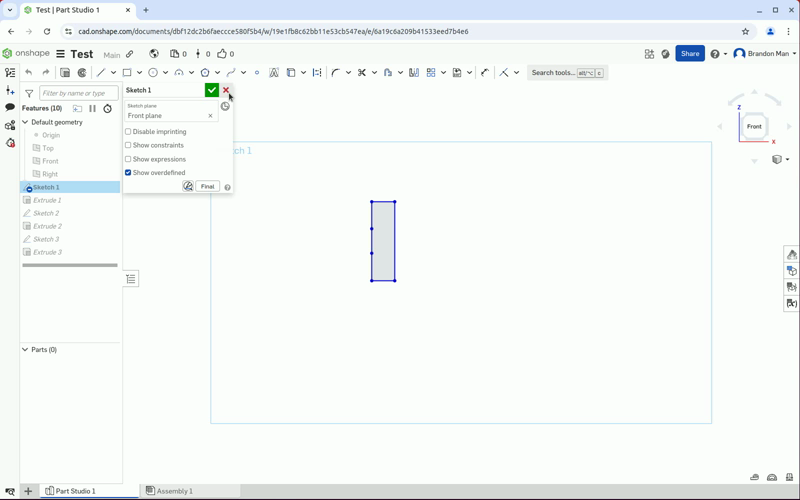
click(229, 92)
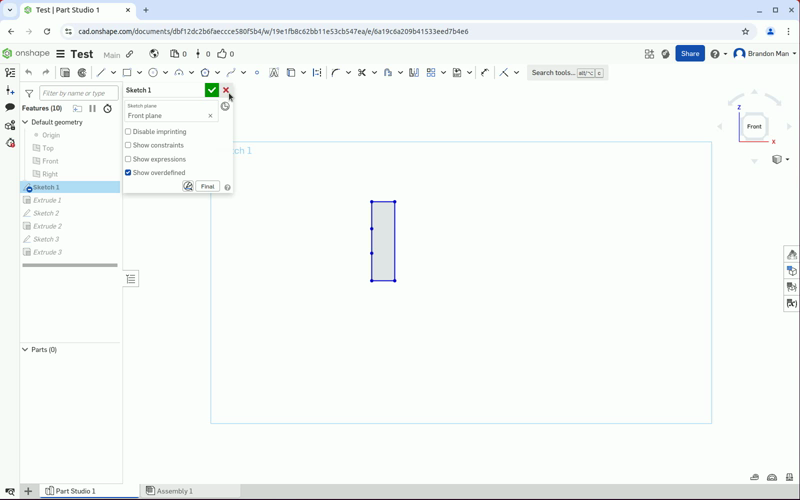
key(shift+s)
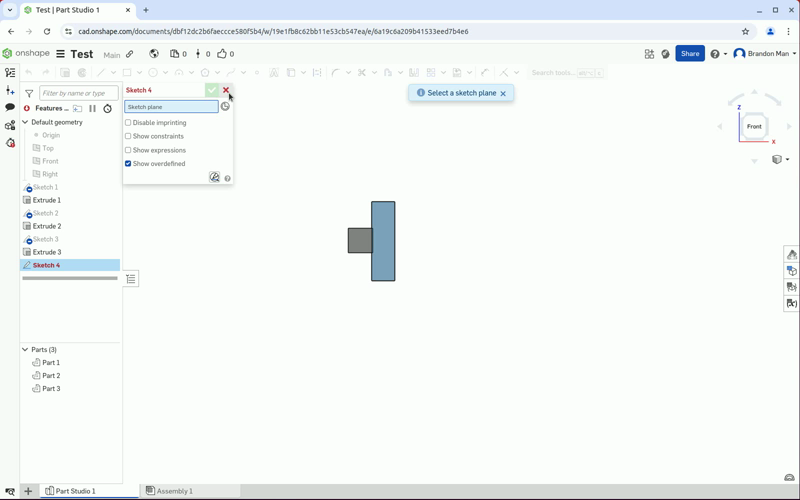
mouse_move(73, 163)
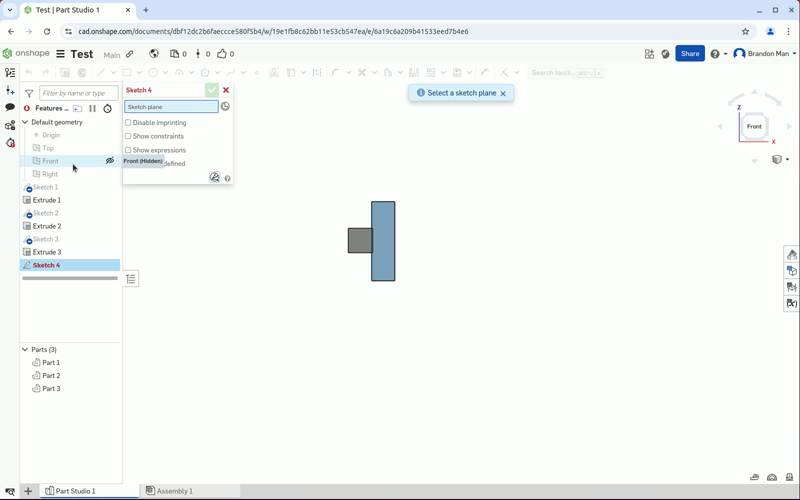
click(73, 163)
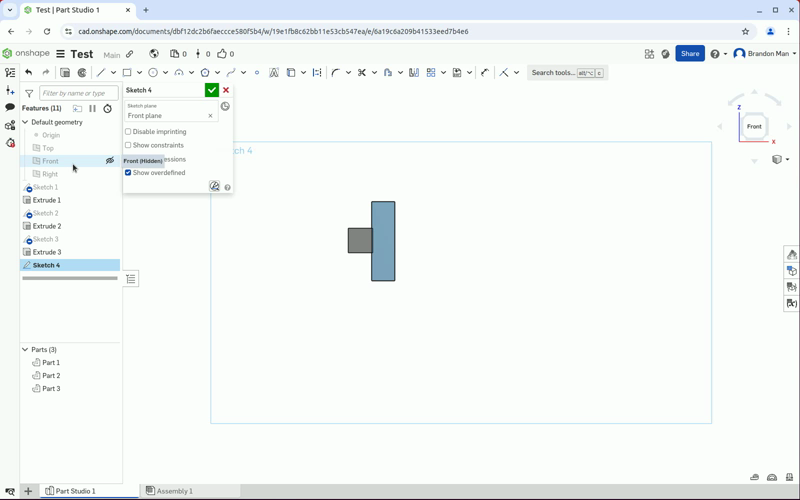
mouse_move(73, 352)
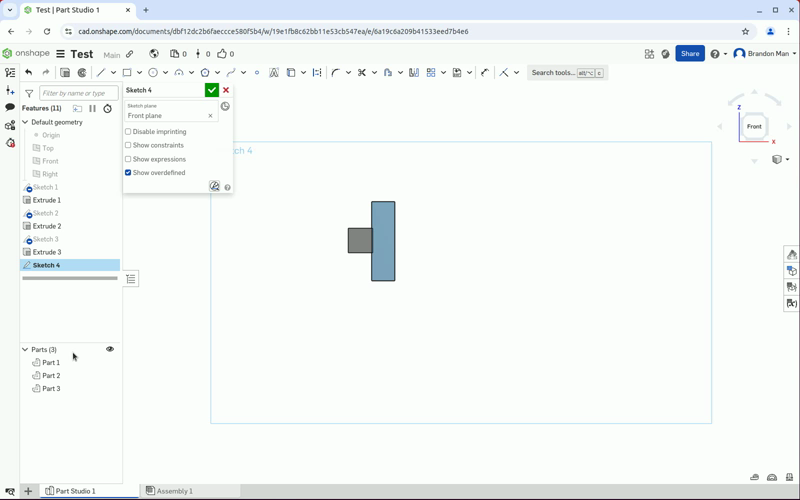
key(y)
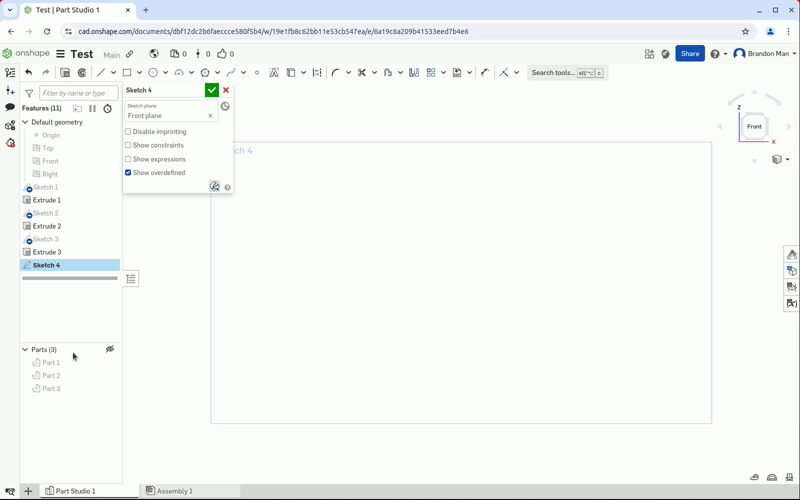
key(l)
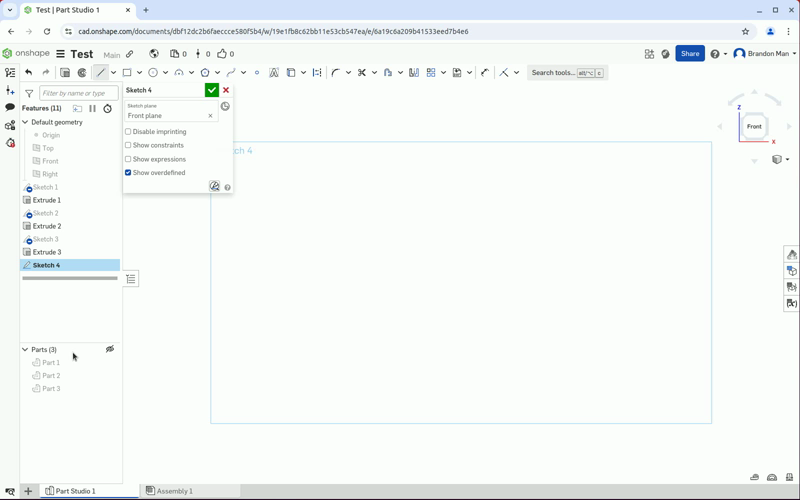
key_down(shift)
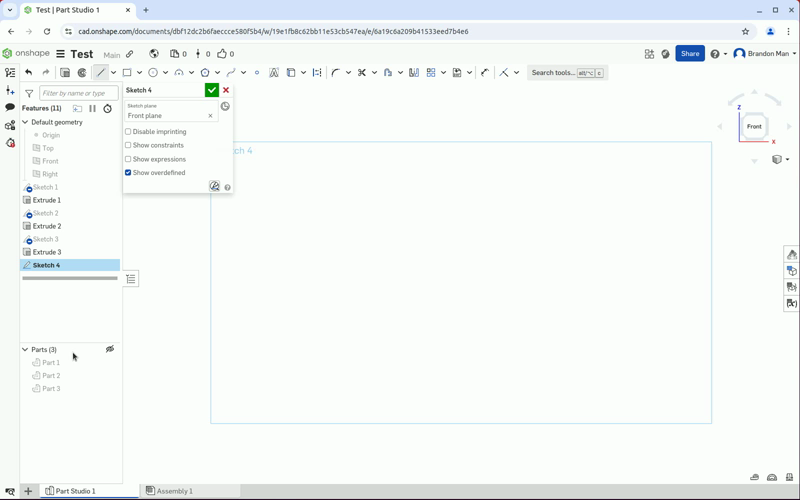
mouse_move(348, 252)
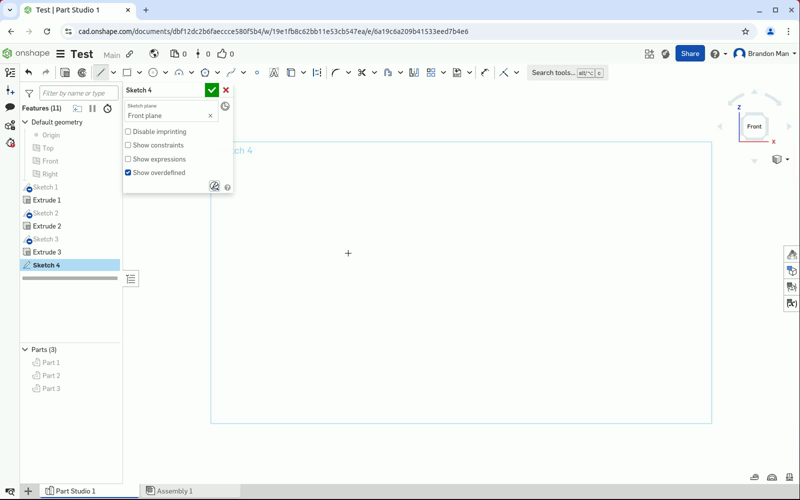
click(348, 252)
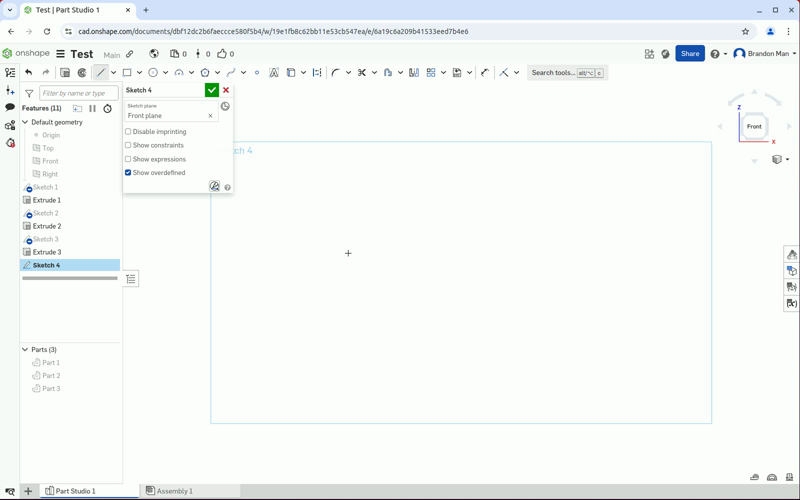
key_up(shift)
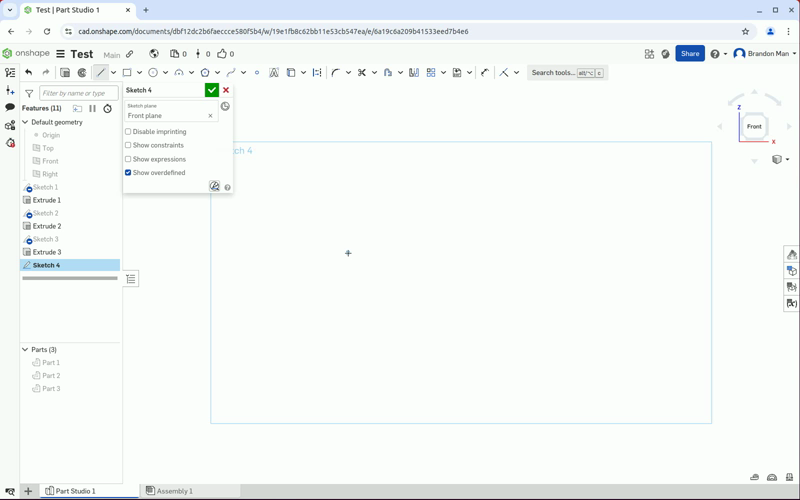
key_down(shift)
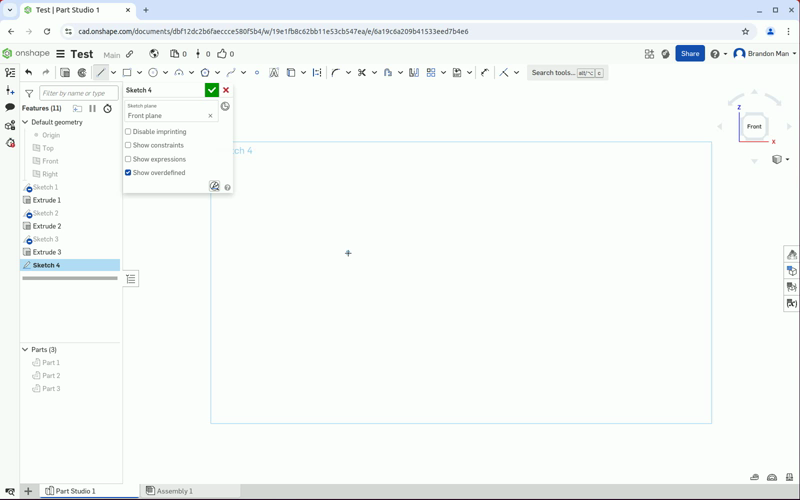
mouse_move(378, 252)
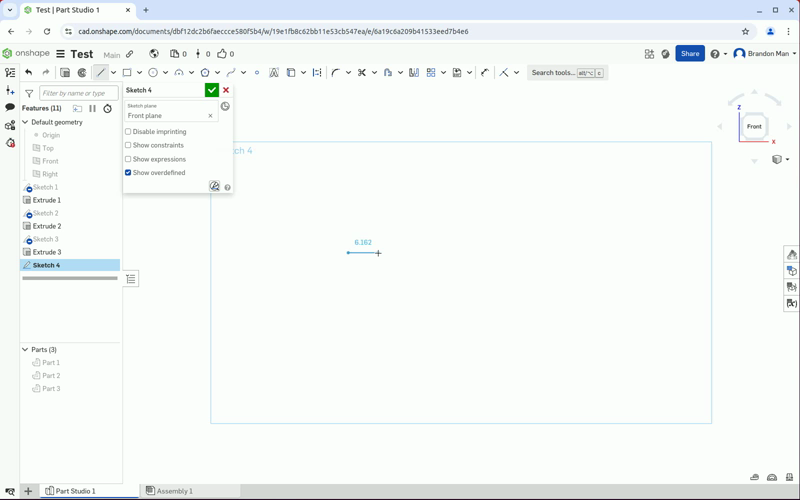
mouse_move(372, 252)
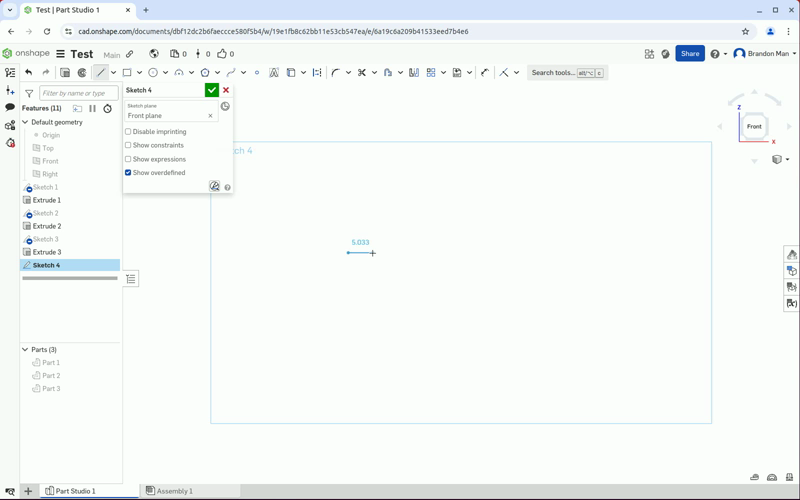
click(372, 252)
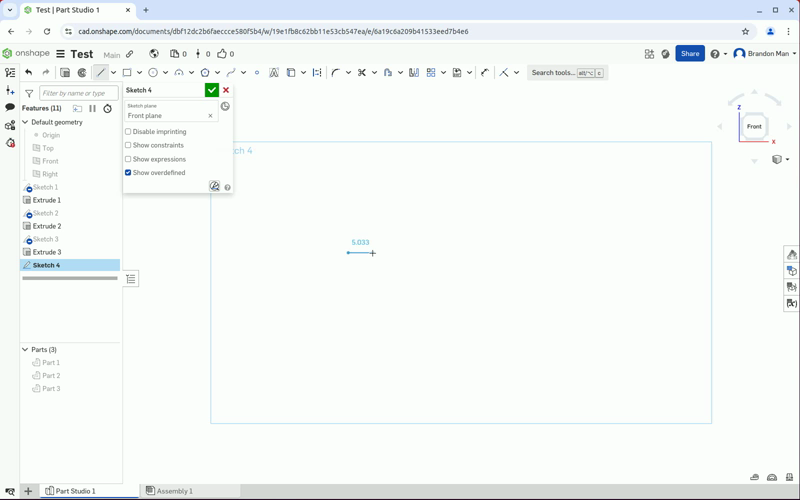
key_up(shift)
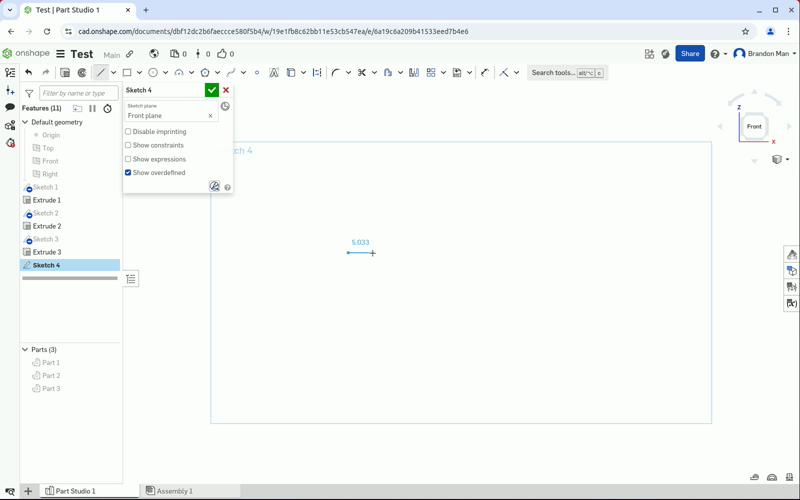
key_down(shift)
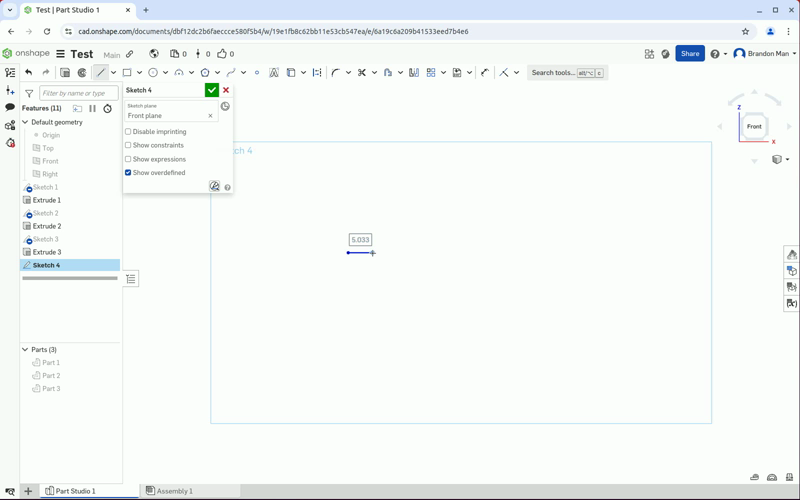
mouse_move(402, 252)
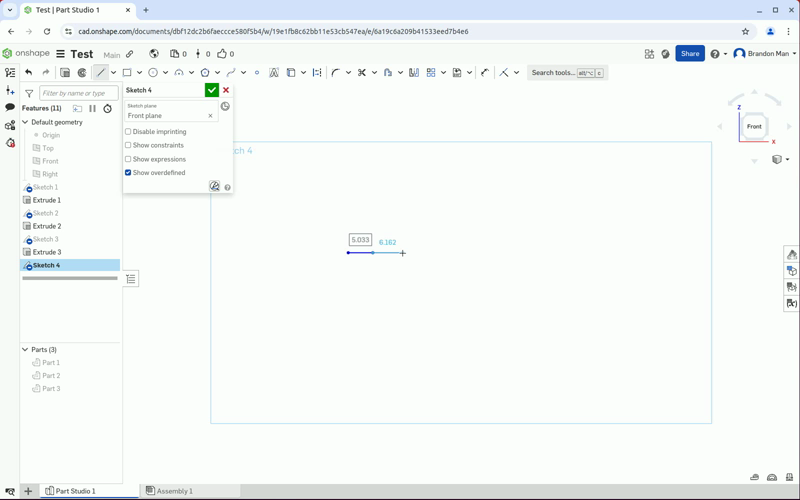
mouse_move(372, 228)
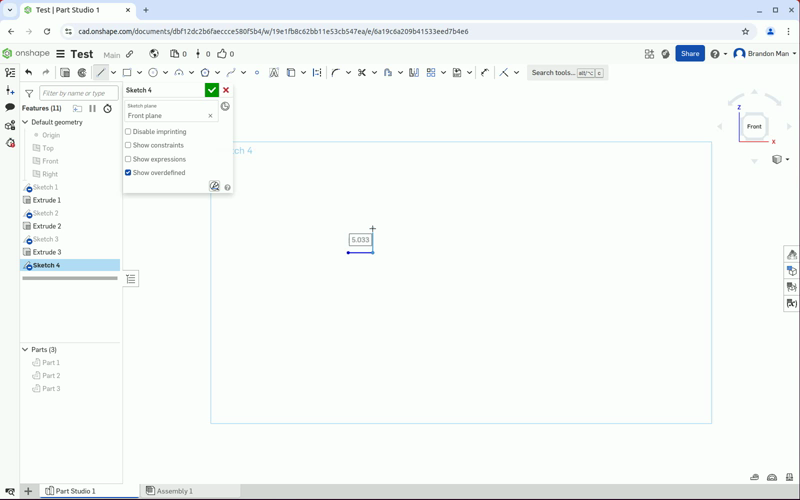
click(372, 228)
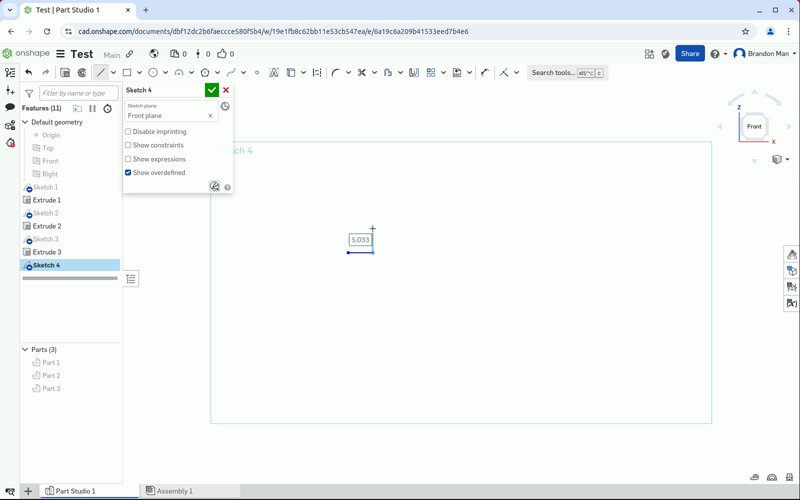
key_up(shift)
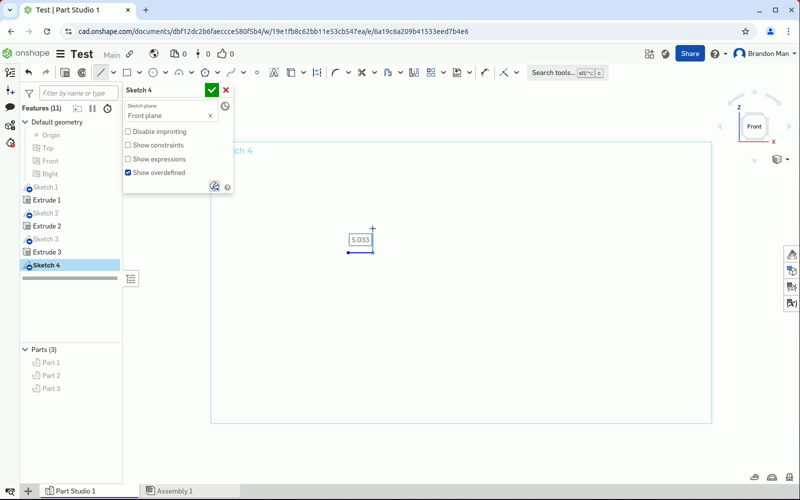
key_down(shift)
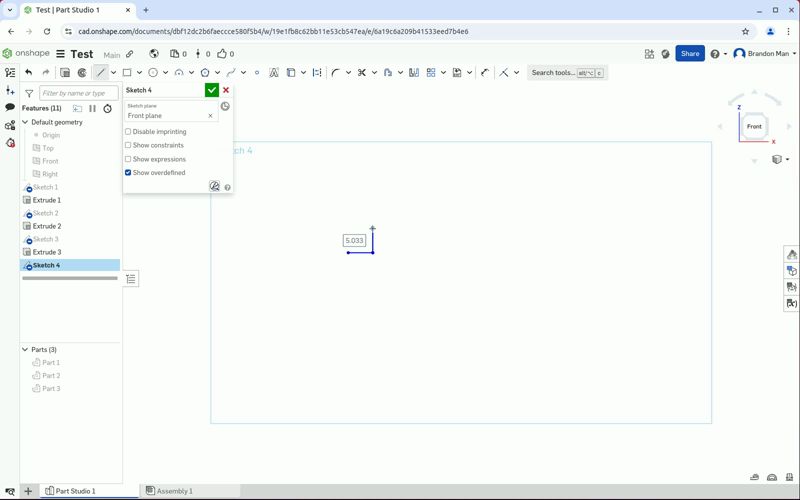
mouse_move(402, 228)
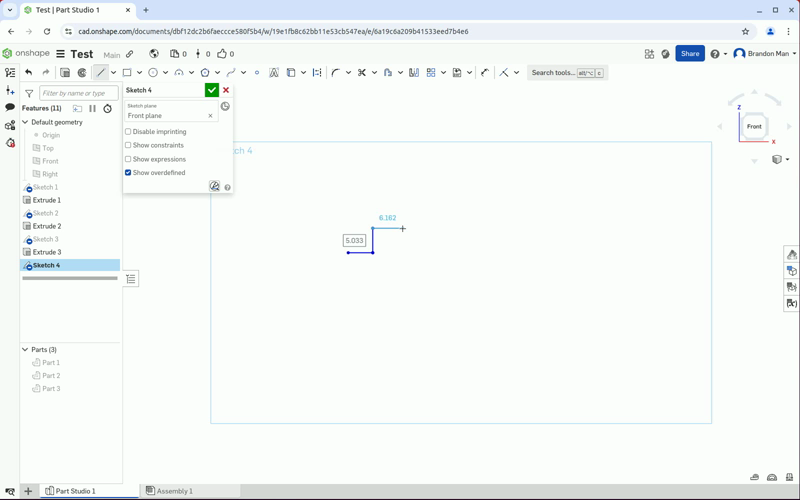
mouse_move(348, 228)
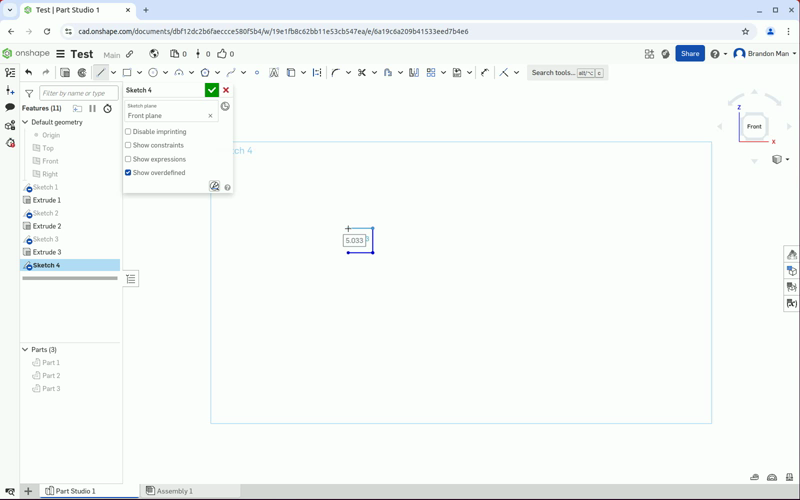
click(348, 228)
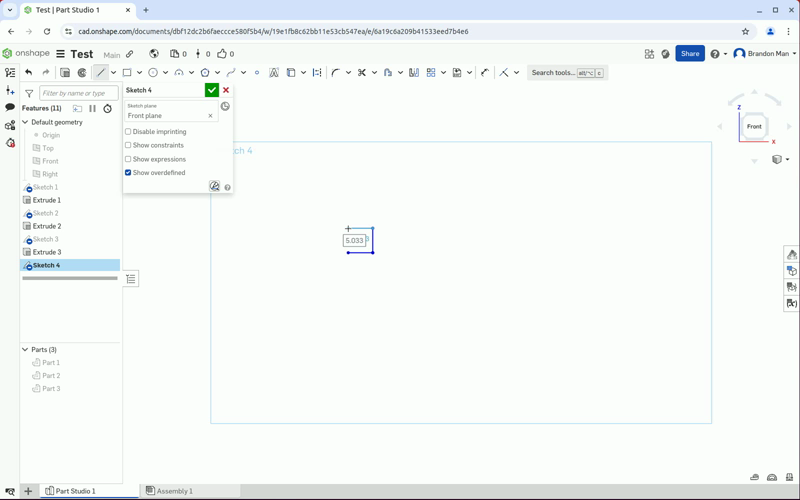
key_up(shift)
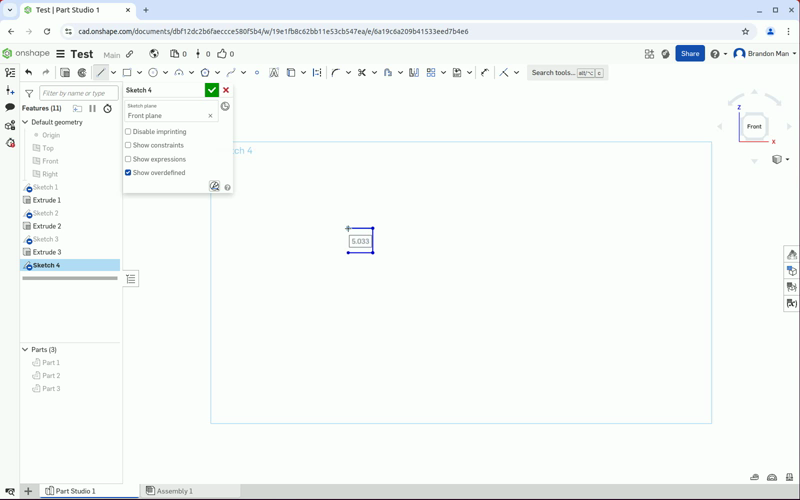
mouse_move(378, 228)
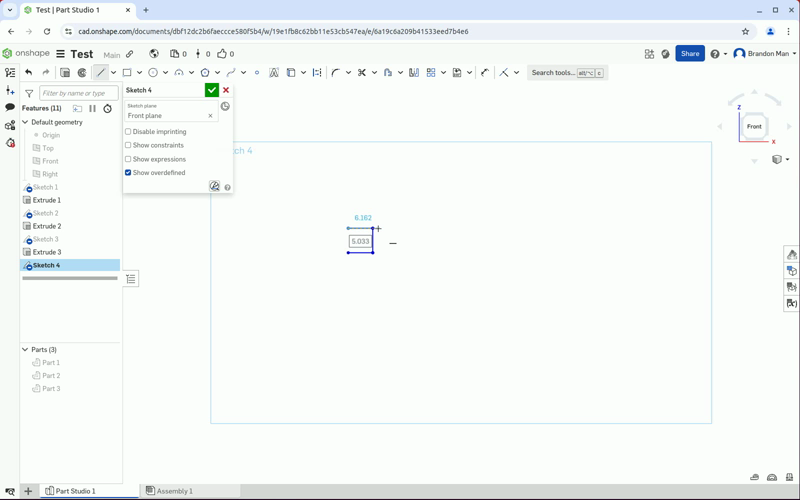
key_down(shift)
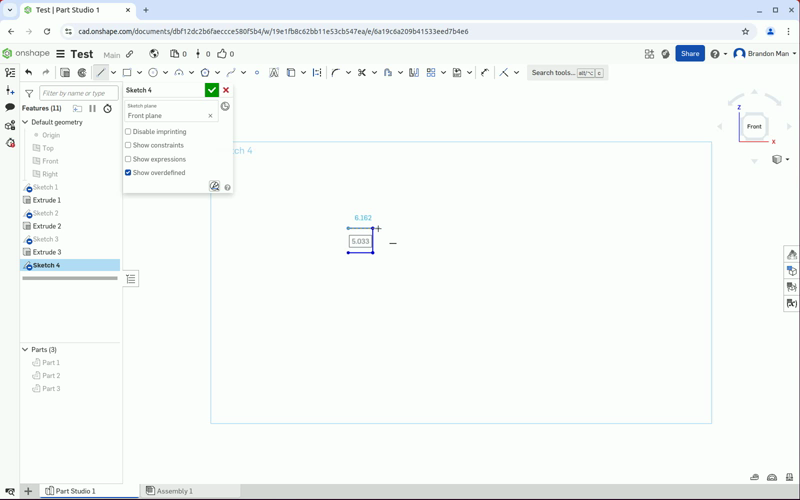
mouse_move(348, 252)
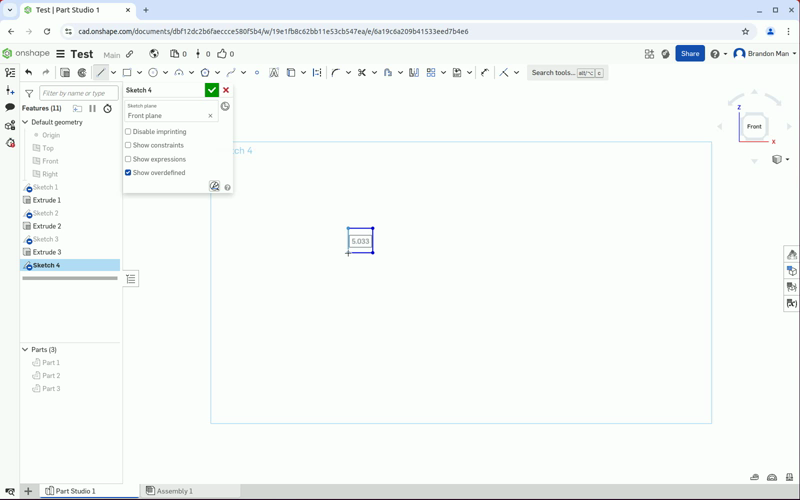
key_up(shift)
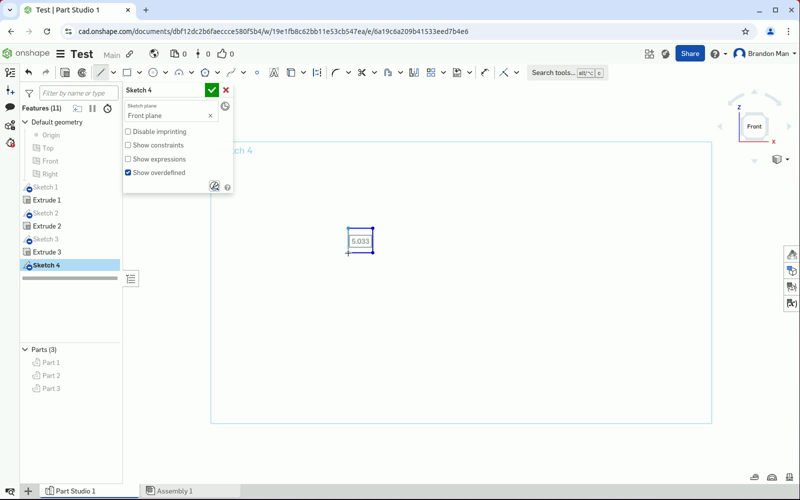
click(348, 252)
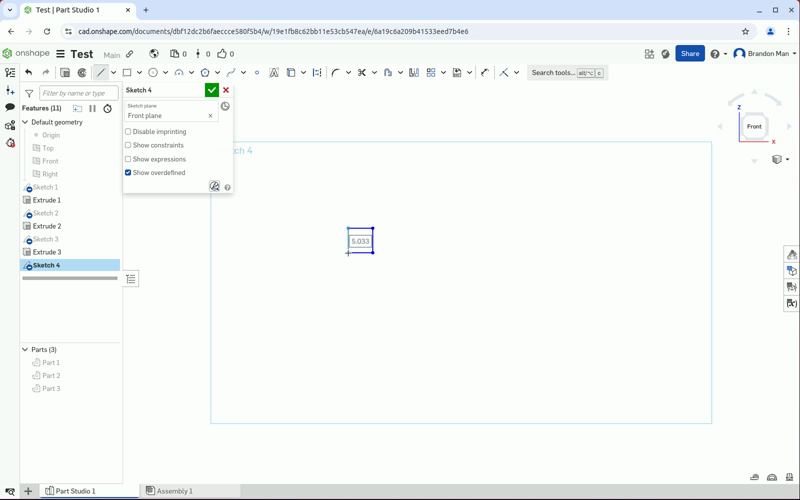
key(esc)
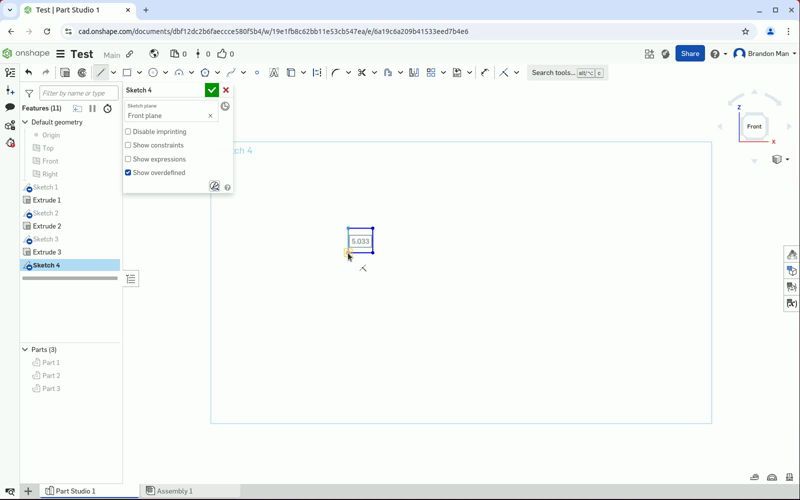
mouse_move(367, 242)
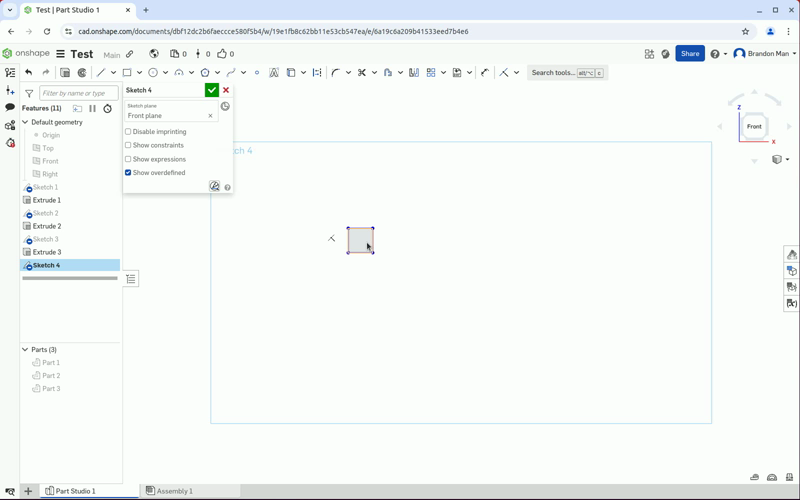
scroll(6)
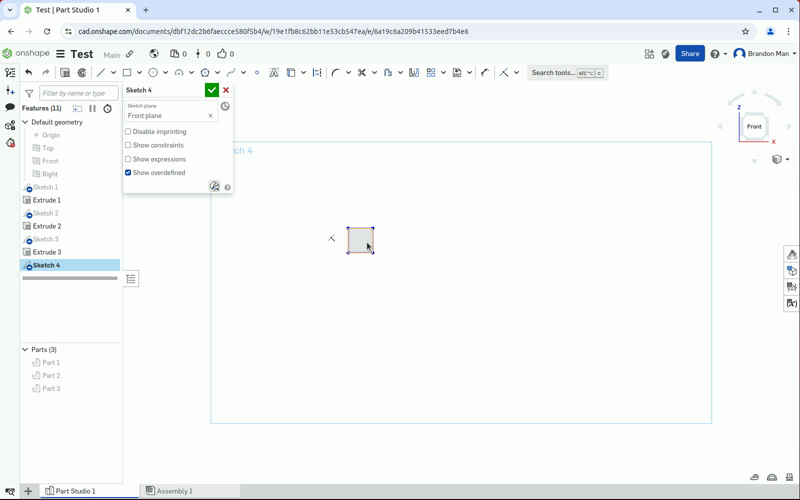
scroll(6)
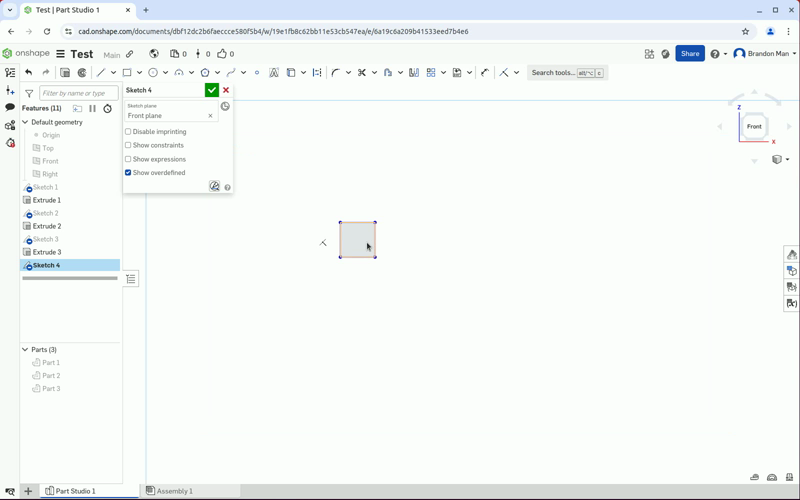
scroll(6)
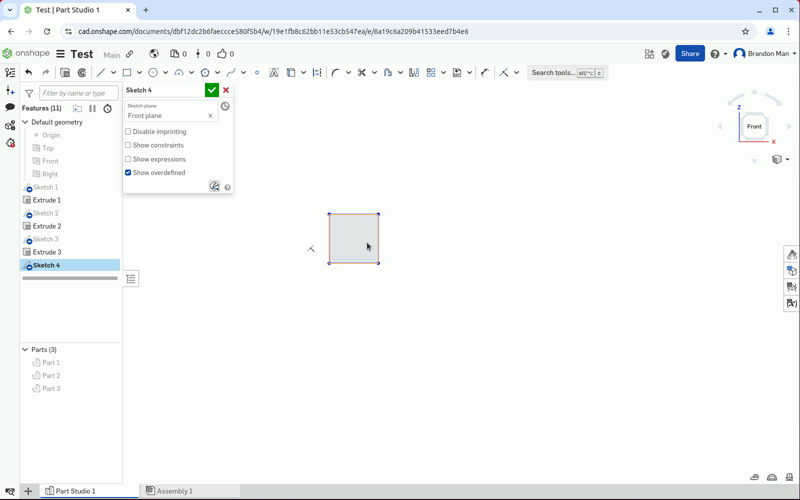
scroll(6)
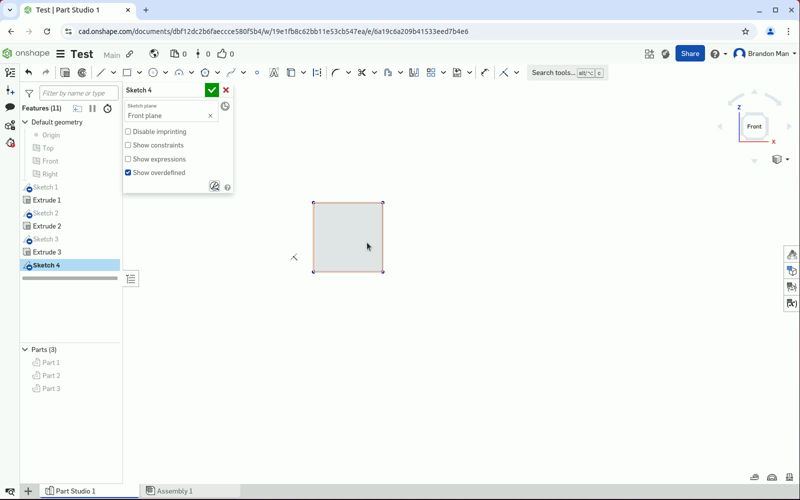
scroll(6)
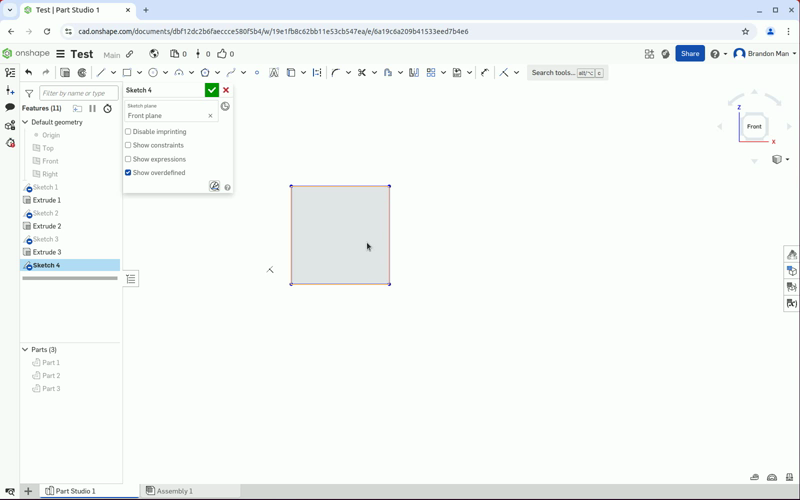
scroll(6)
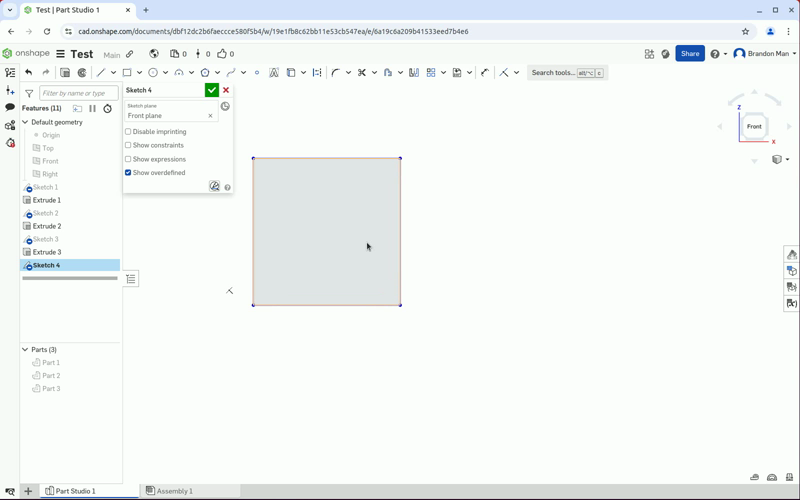
scroll(6)
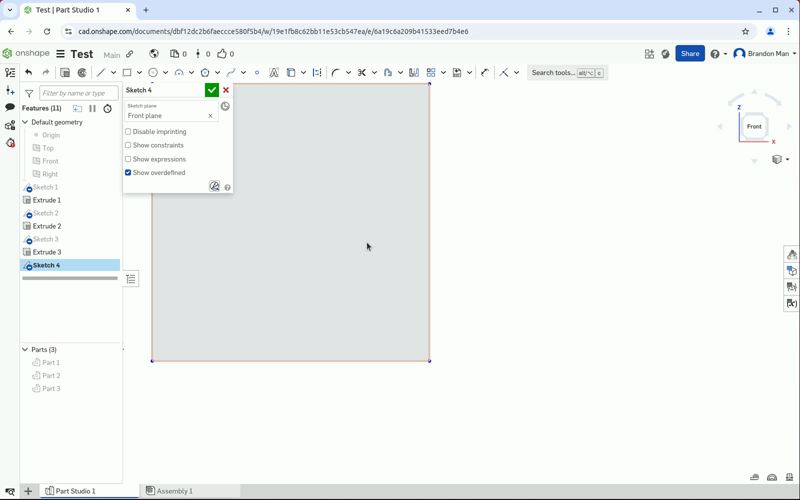
click(367, 242)
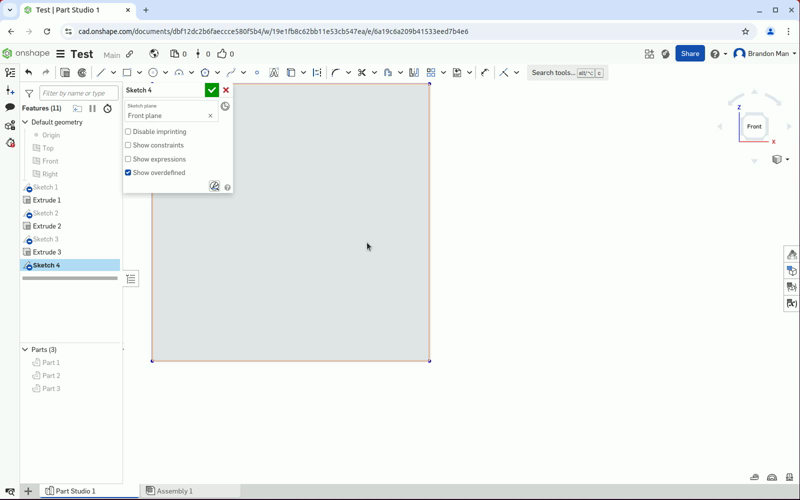
scroll(-6)
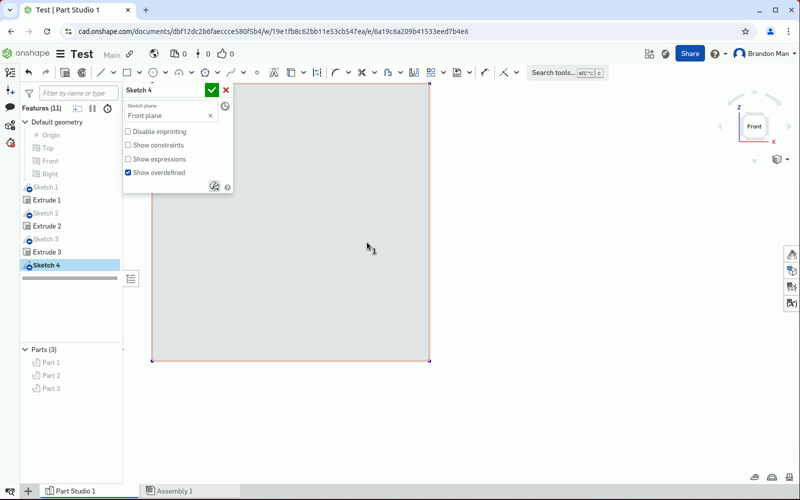
scroll(-6)
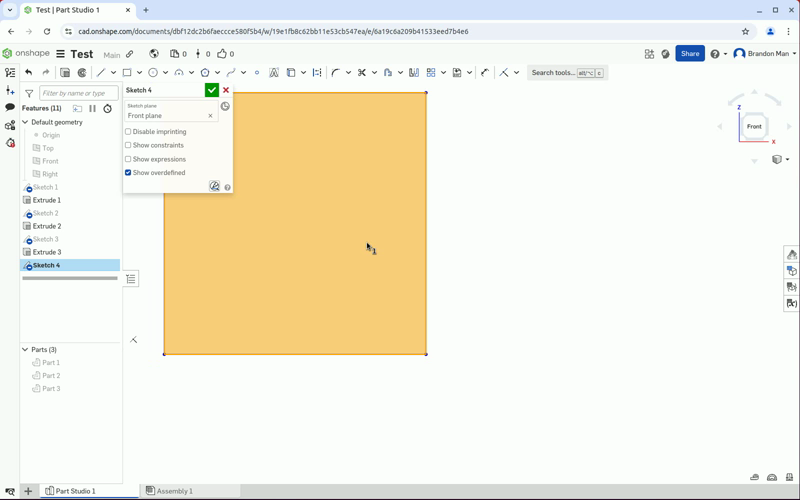
scroll(-6)
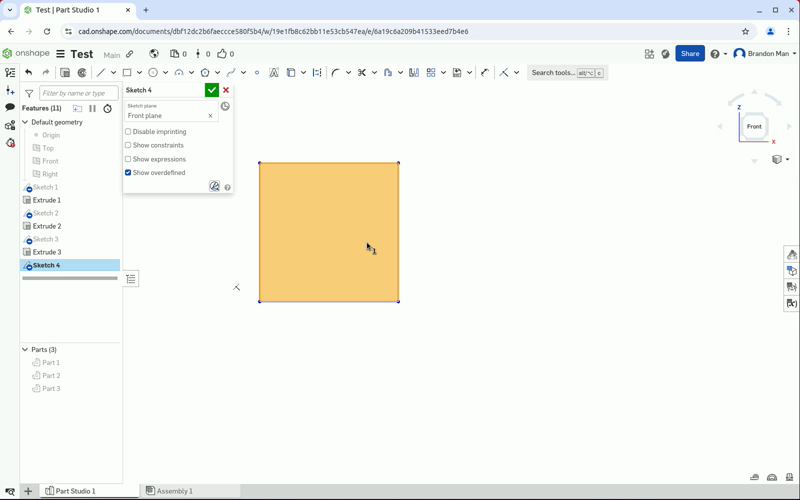
scroll(-6)
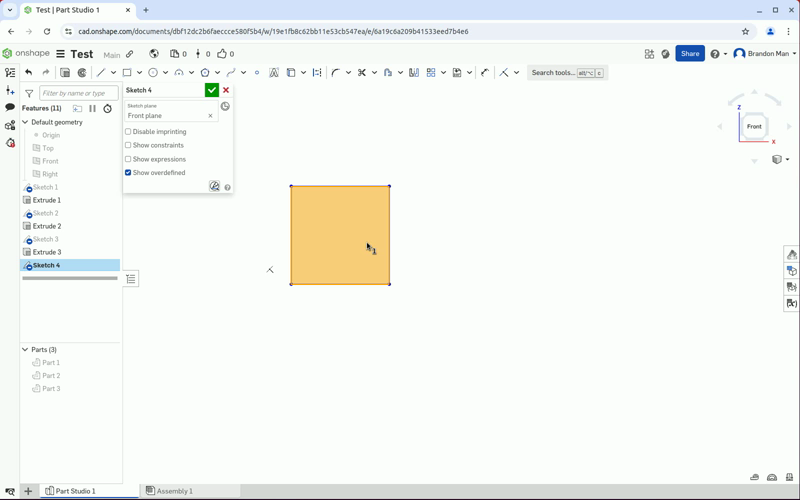
scroll(-6)
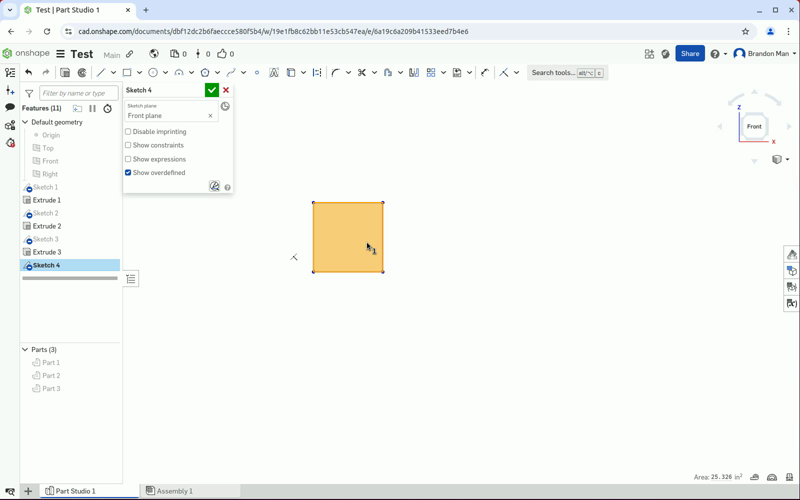
scroll(-6)
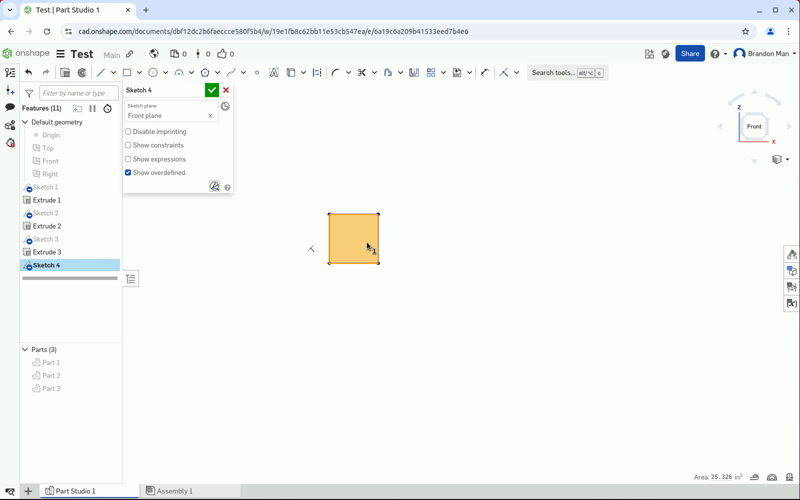
scroll(-6)
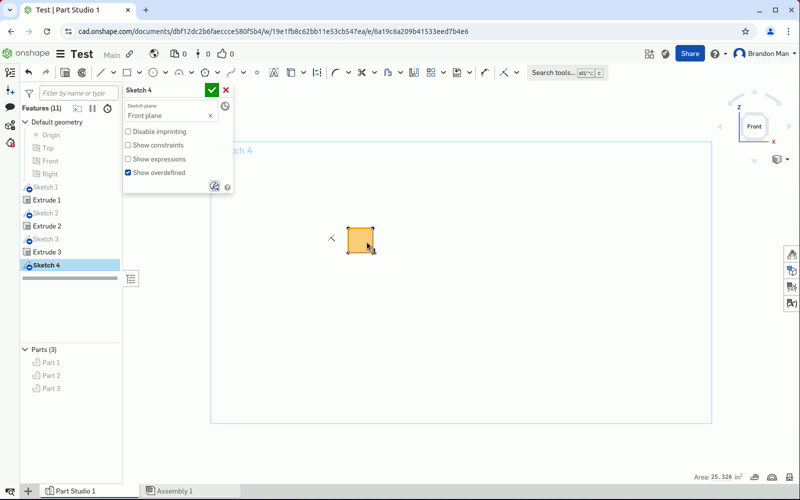
mouse_move(73, 352)
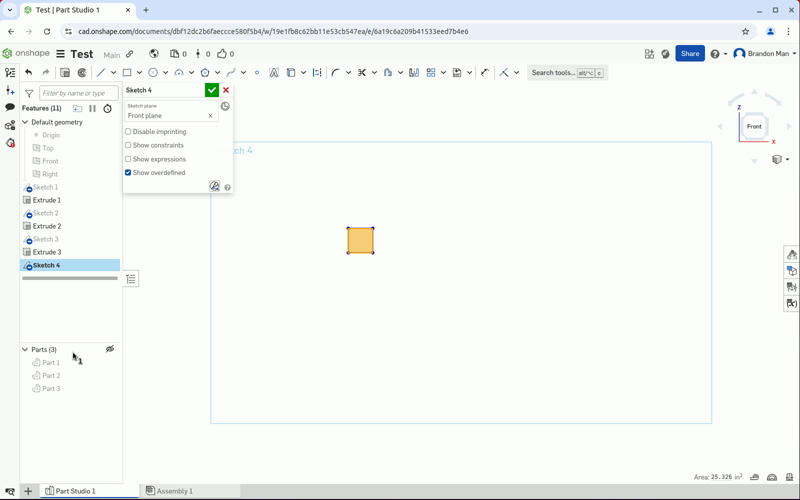
key(shift+y)
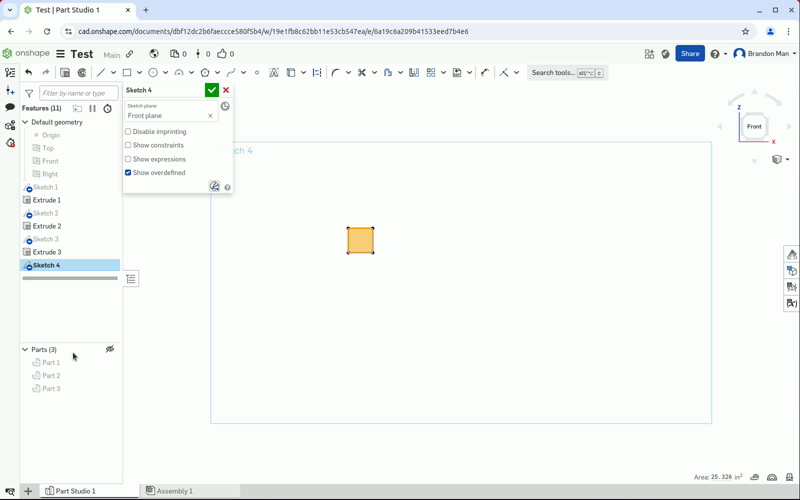
key(shift+e)
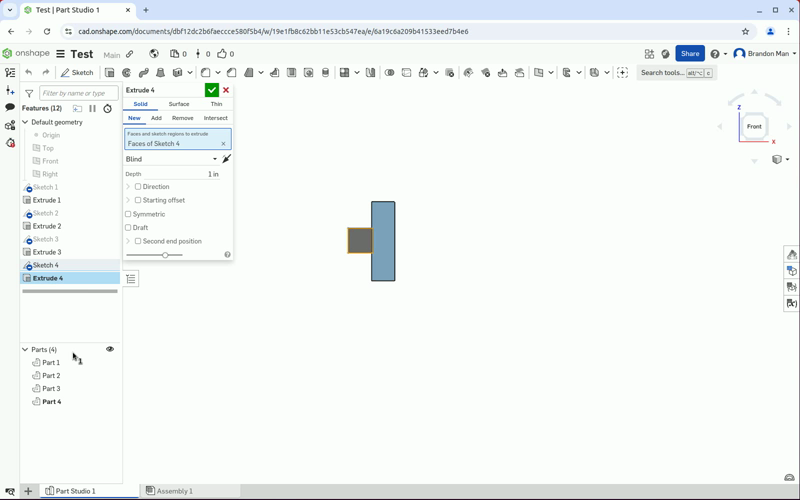
mouse_move(143, 106)
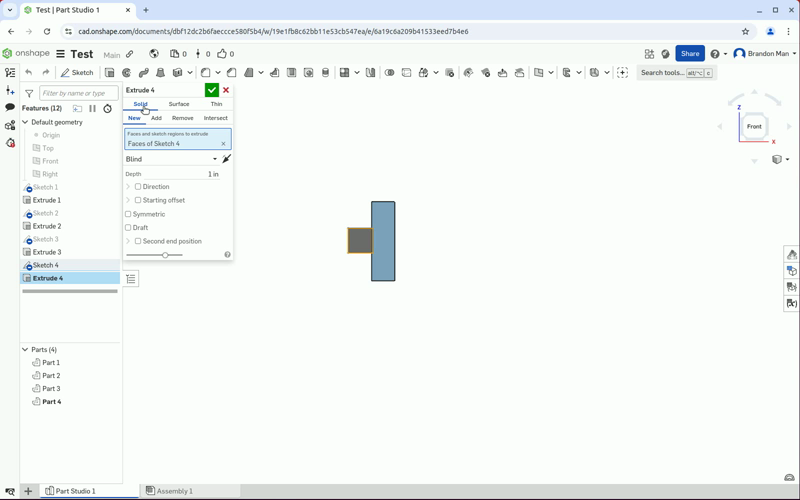
click(143, 106)
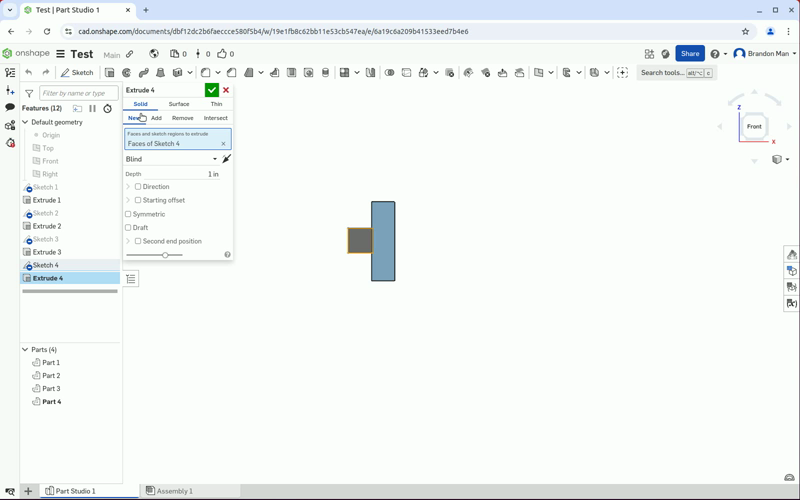
mouse_move(137, 120)
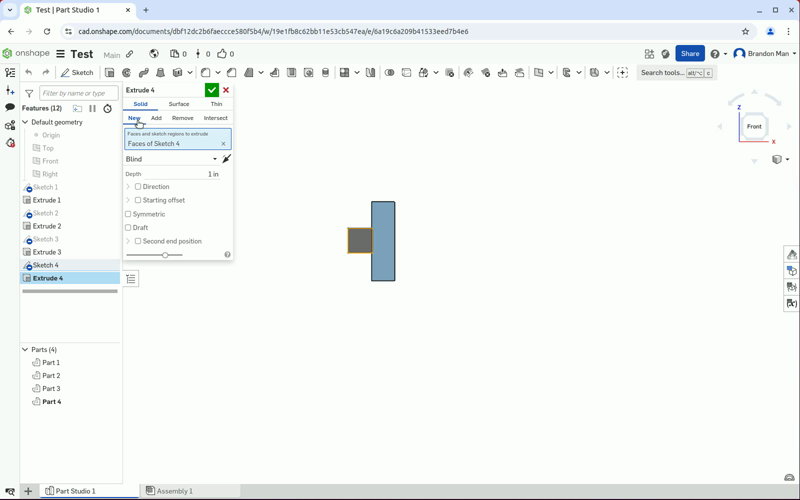
click(137, 120)
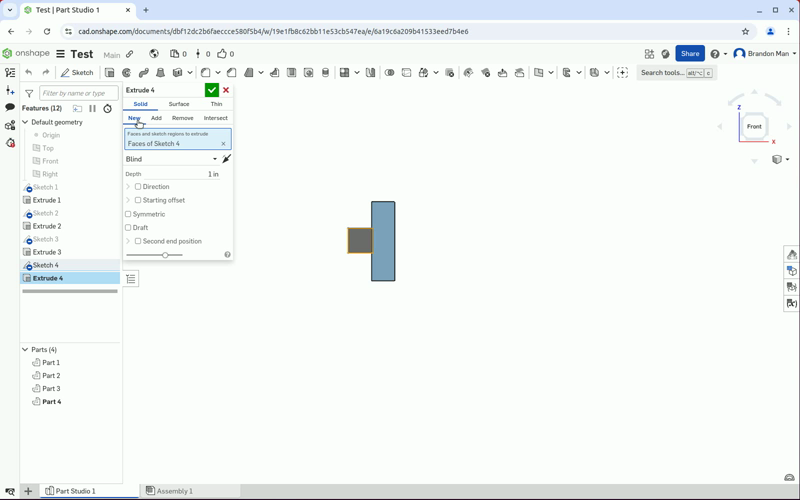
key(tab, 4)
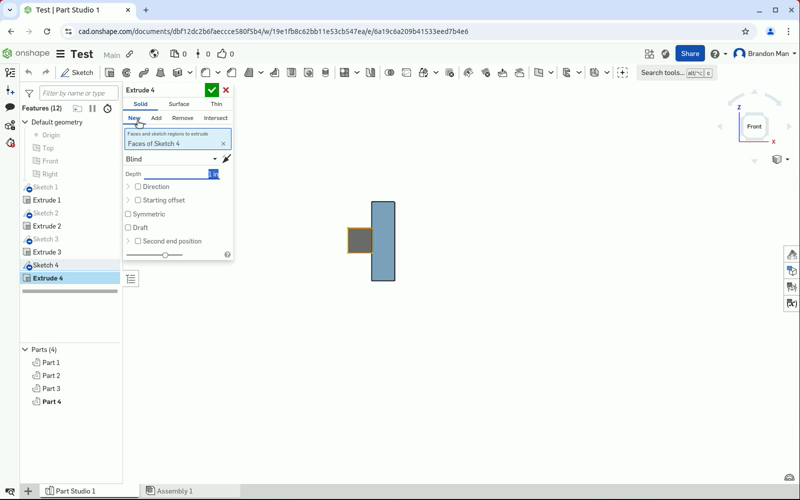
text(6.258)
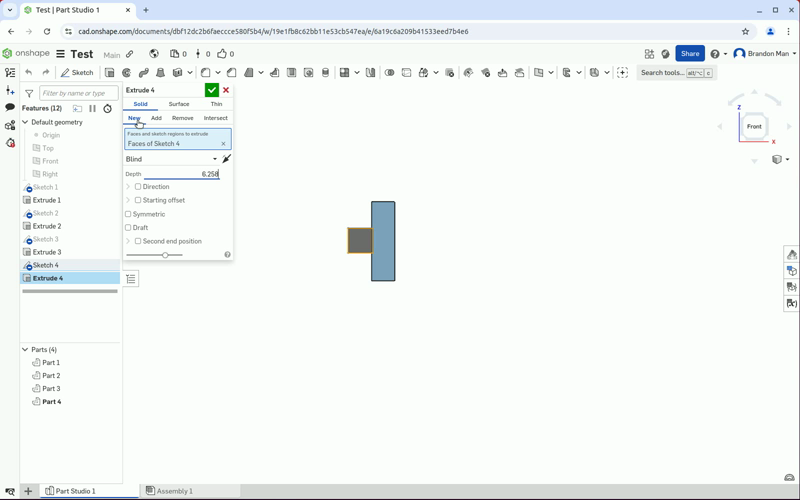
key(tab, 3)
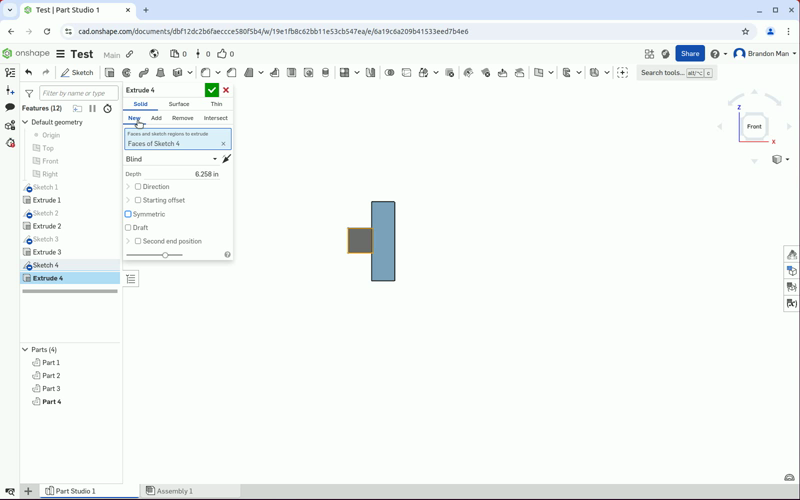
key(space)
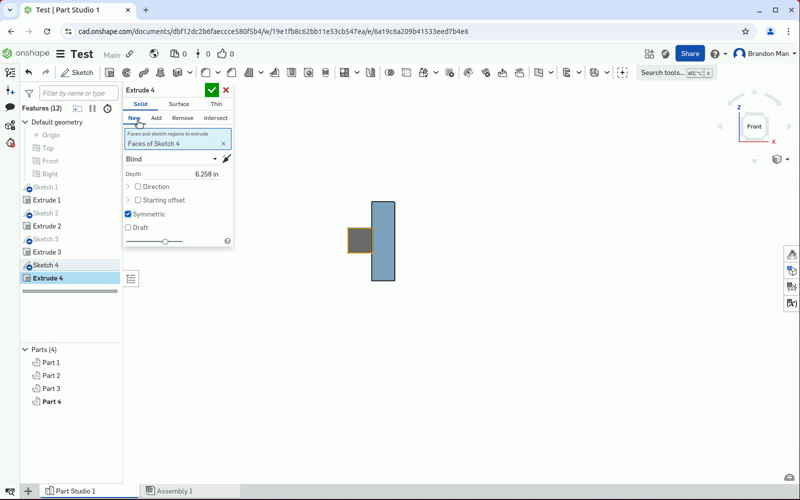
key(enter)
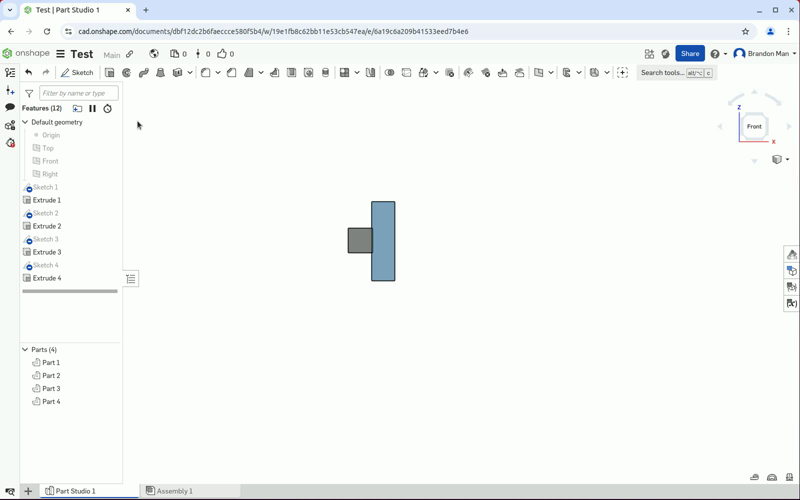
key(shift+h)
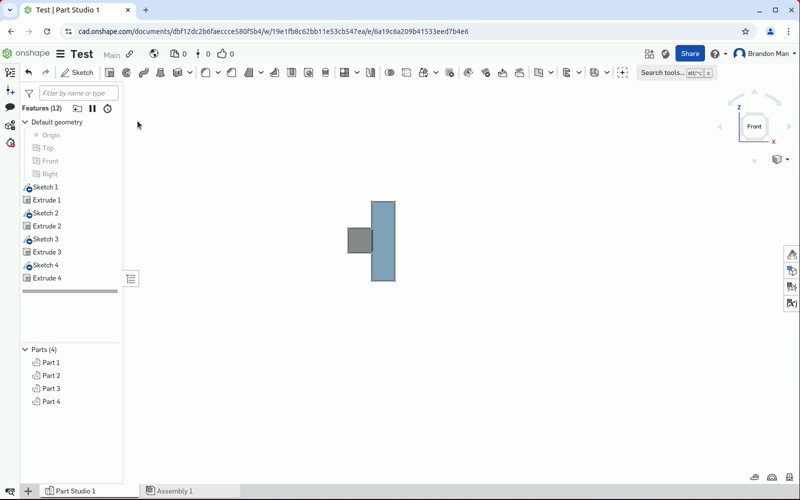
key(shift+h)
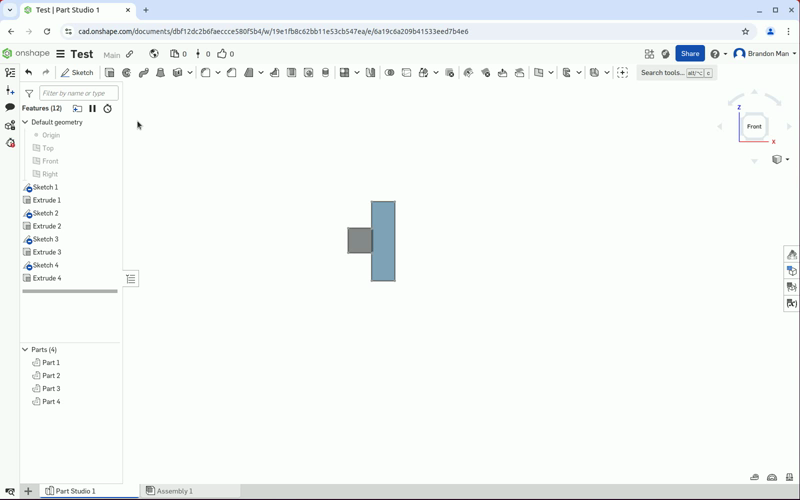
key(shift+7)
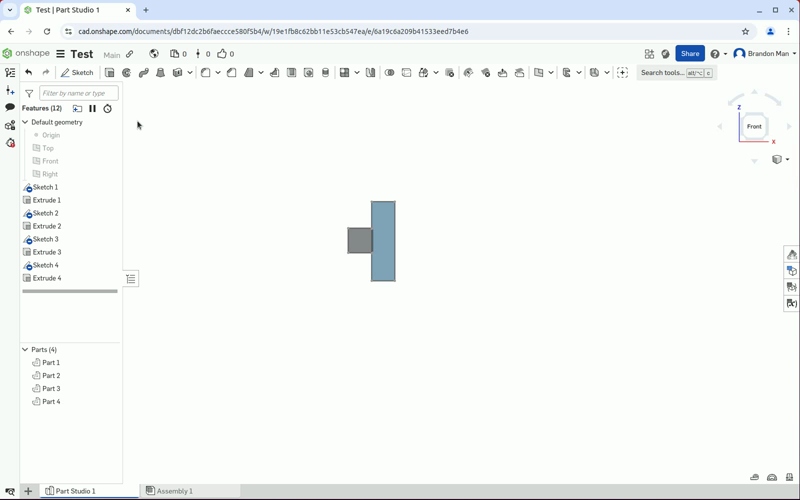
key(left, 2)
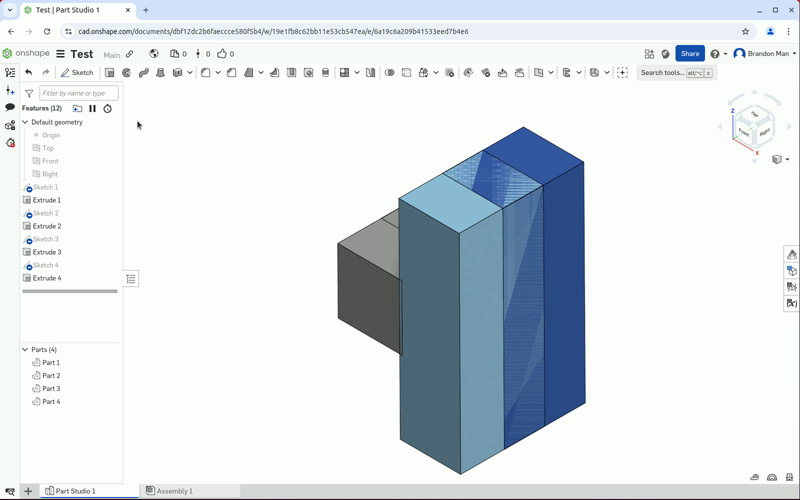
key(down, 2)
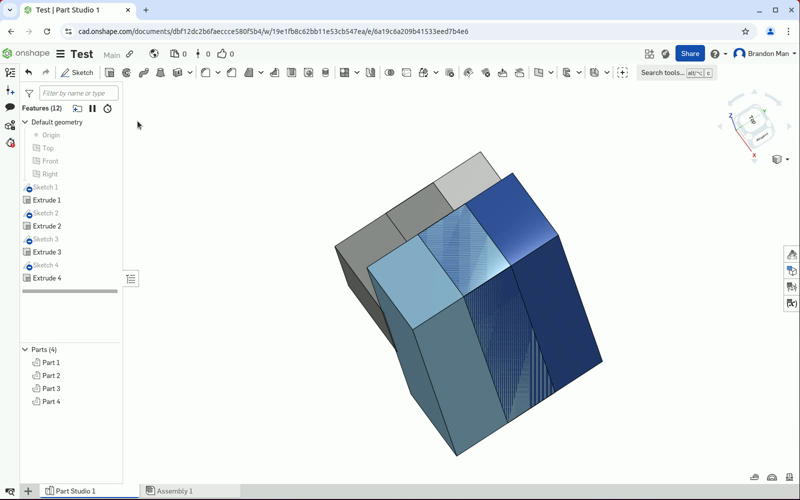
key(up, 2)
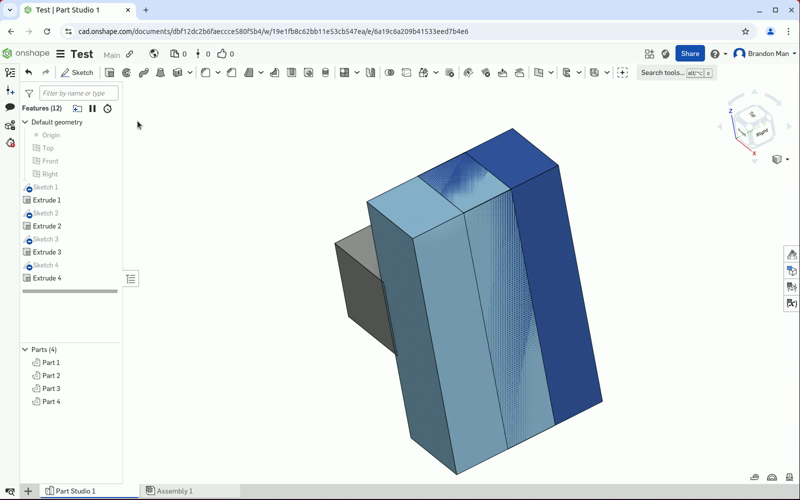
key(right, 2)
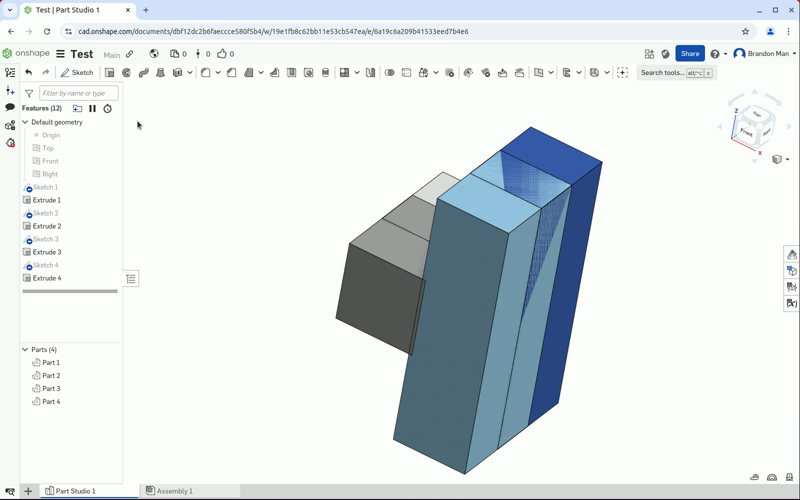
mouse_move(73, 189)
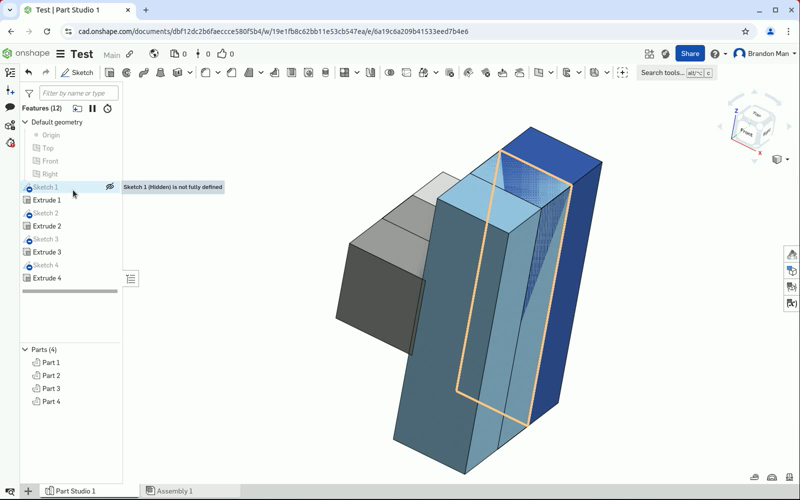
click(73, 189)